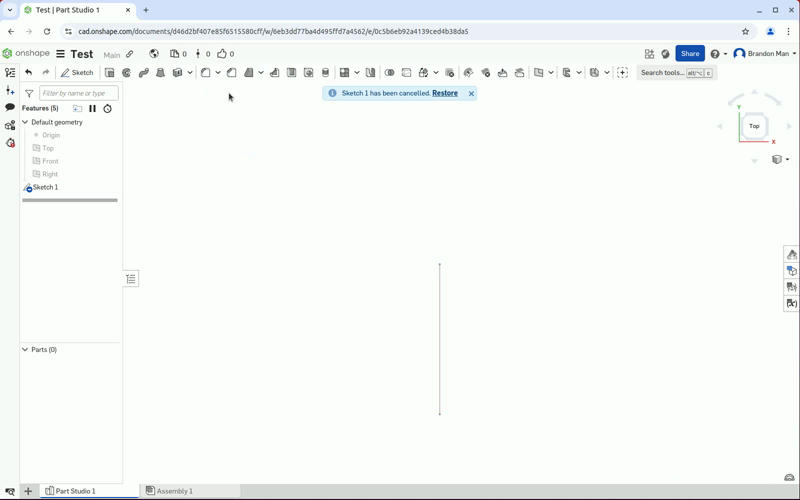
key(shift+h)
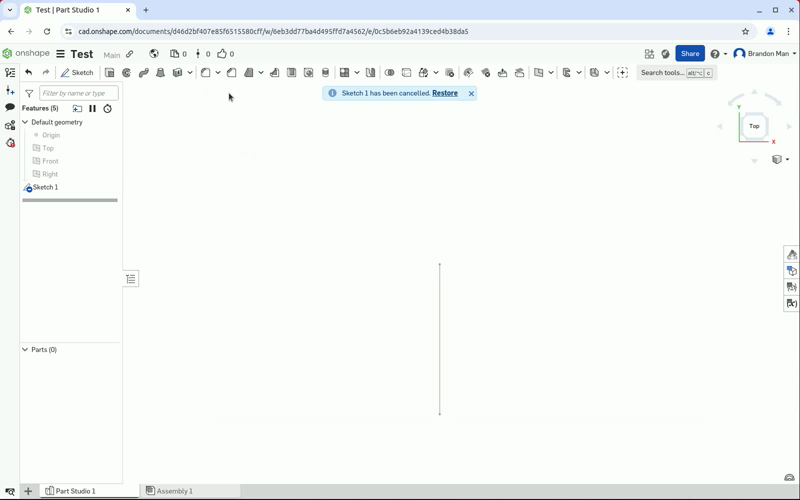
key(shift+s)
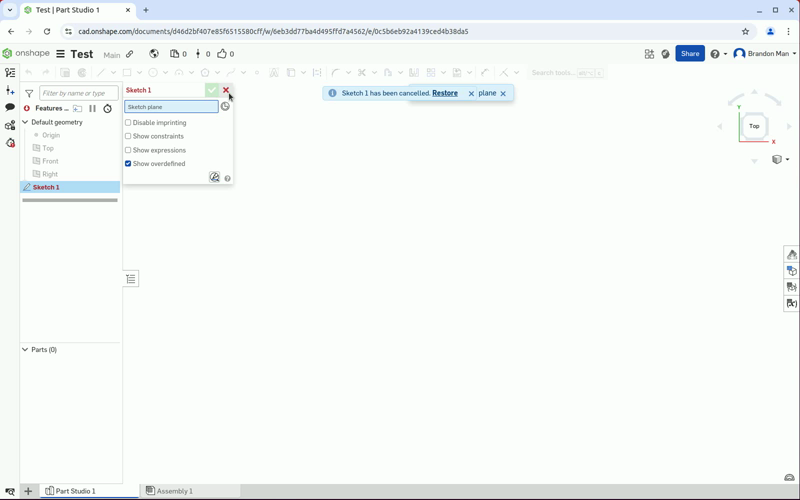
mouse_move(73, 150)
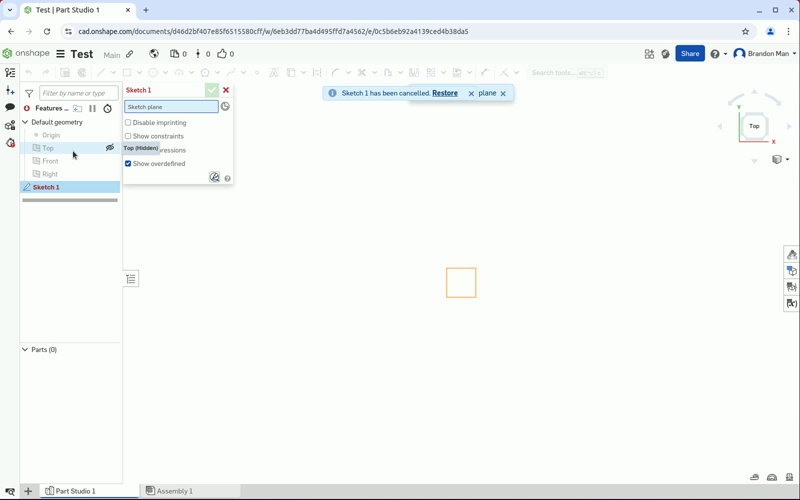
click(73, 150)
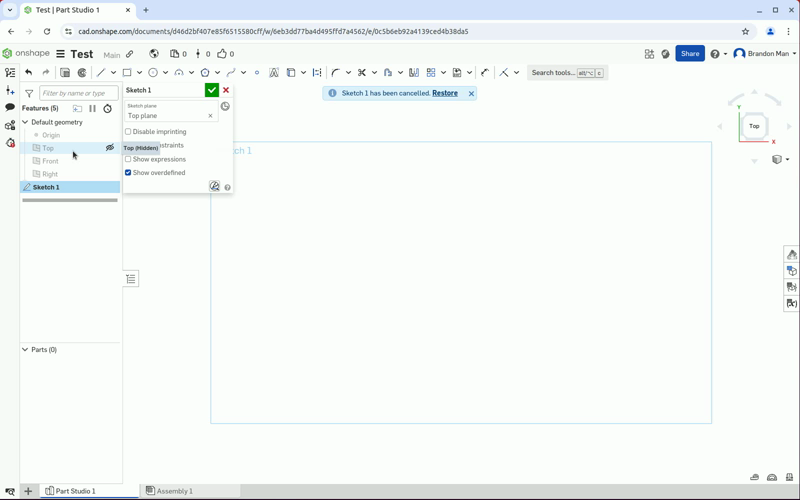
mouse_move(73, 352)
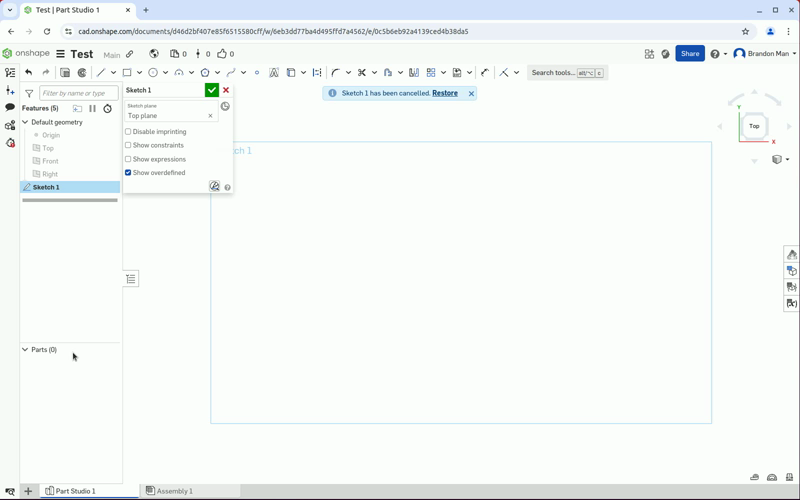
key(y)
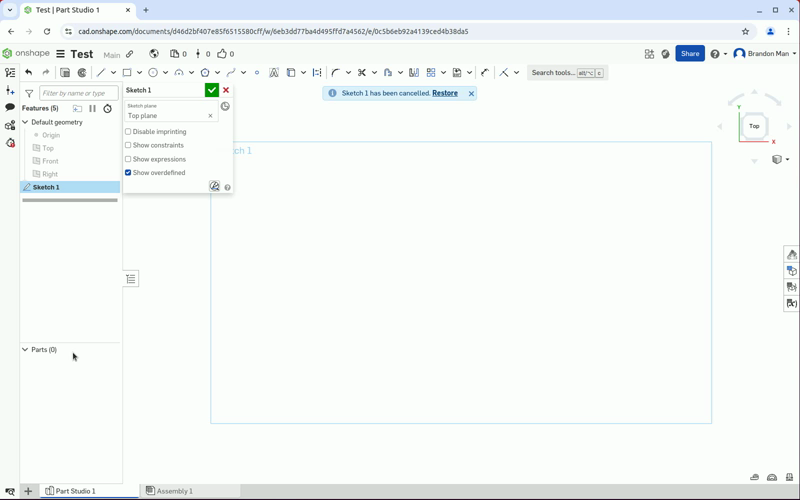
key(l)
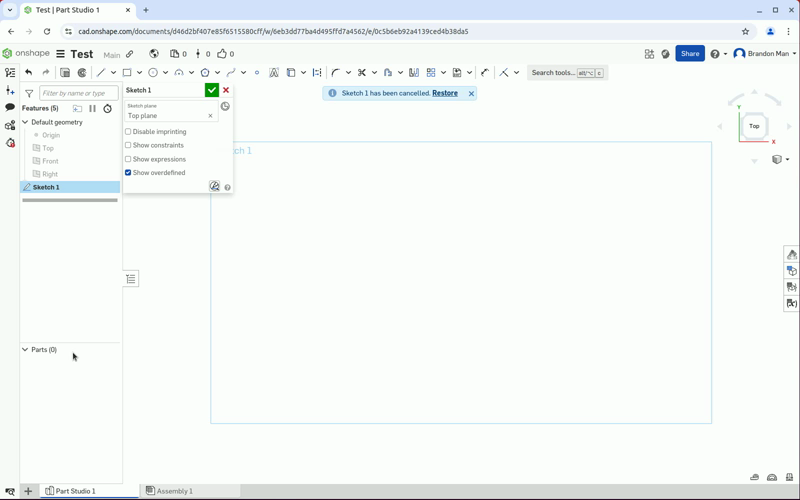
key_down(shift)
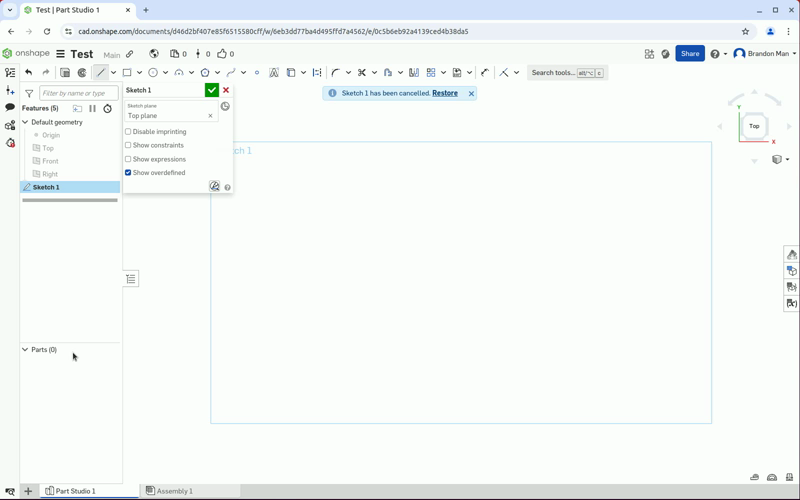
mouse_move(398, 333)
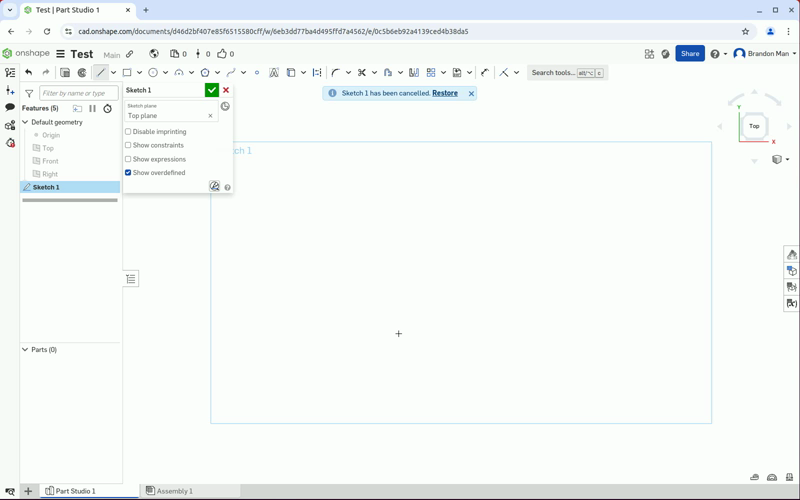
click(398, 333)
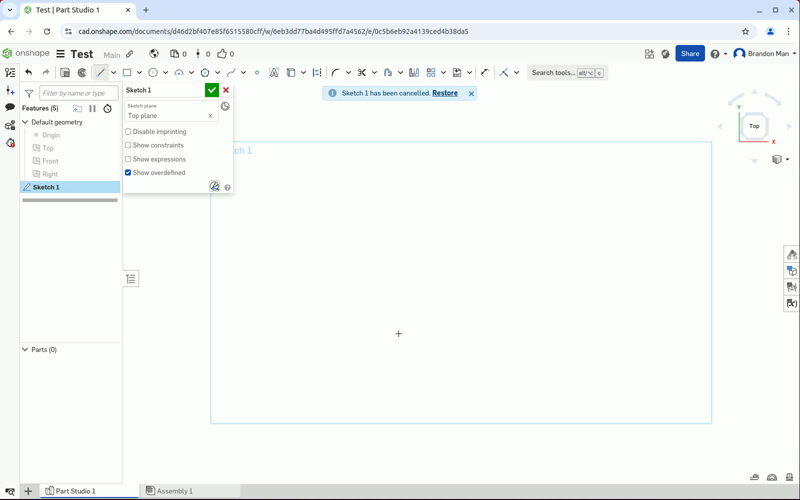
key_up(shift)
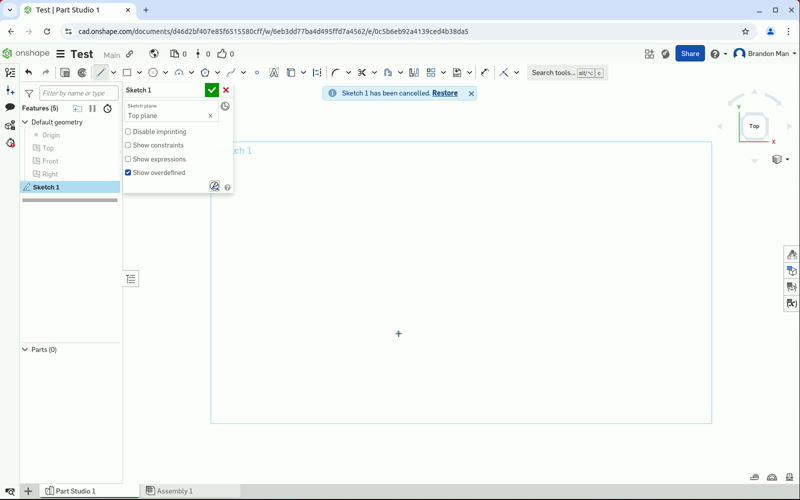
key_down(shift)
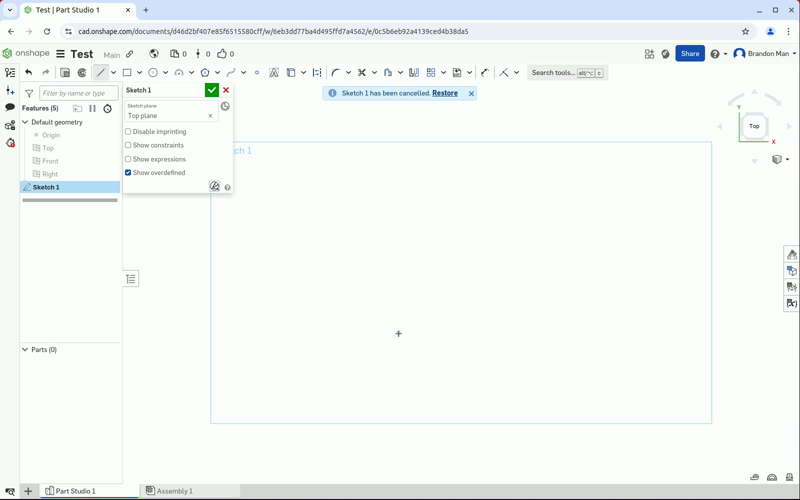
mouse_move(428, 333)
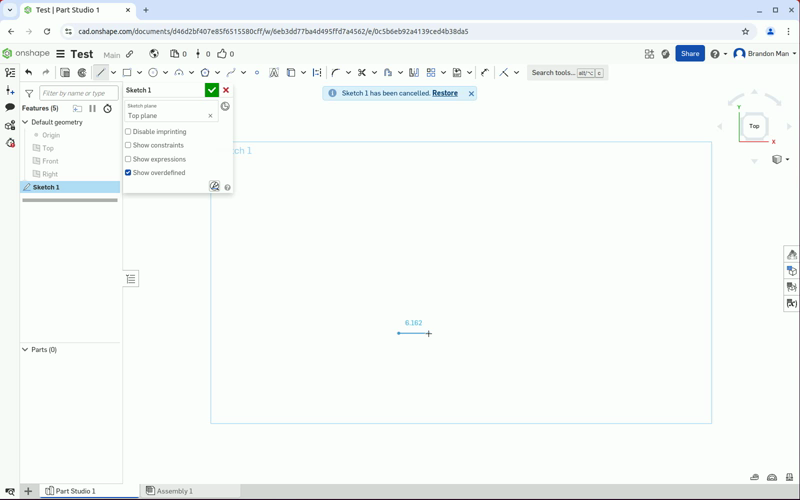
mouse_move(429, 333)
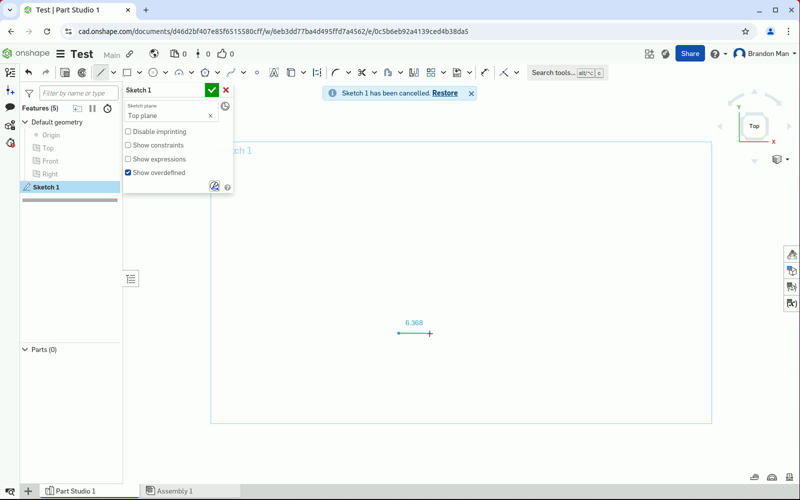
click(429, 333)
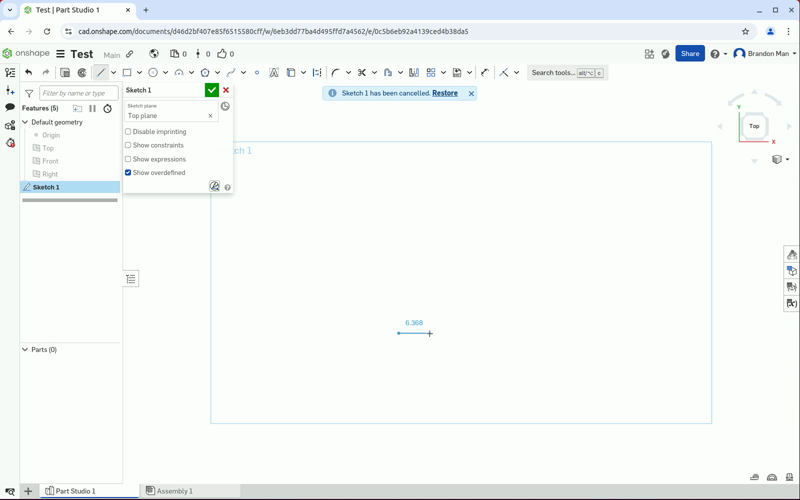
key_up(shift)
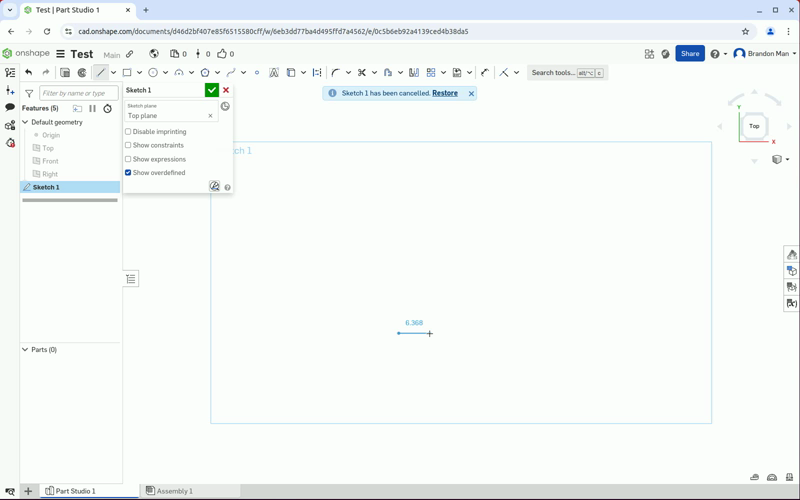
key_down(shift)
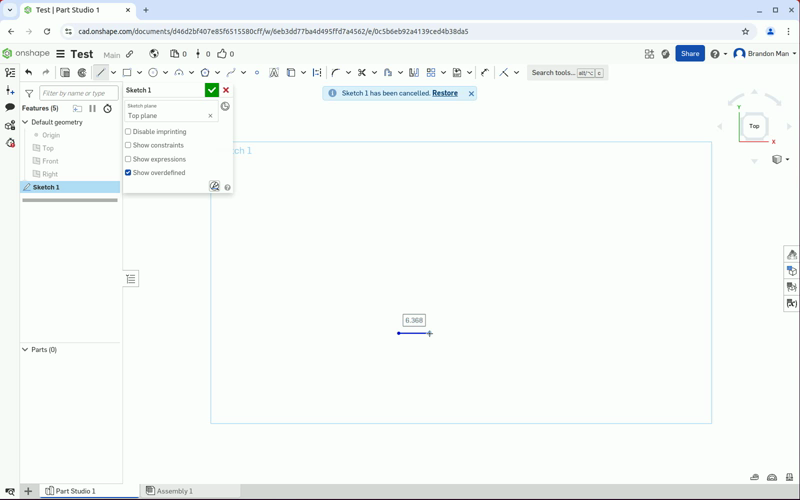
mouse_move(459, 333)
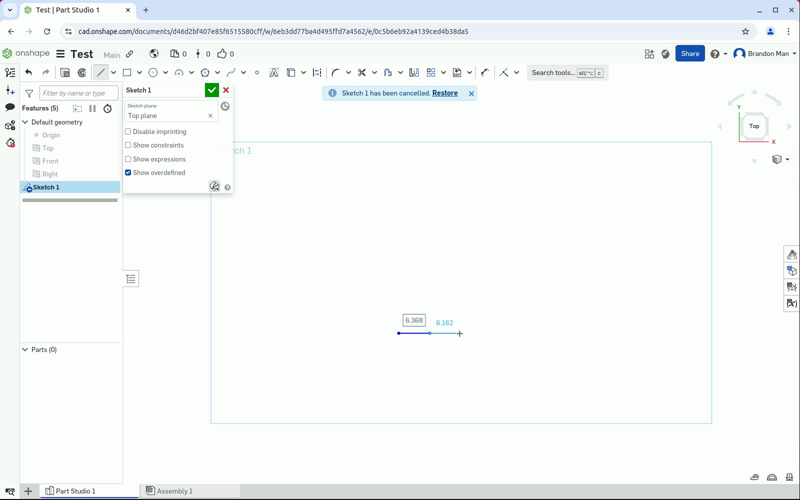
mouse_move(429, 307)
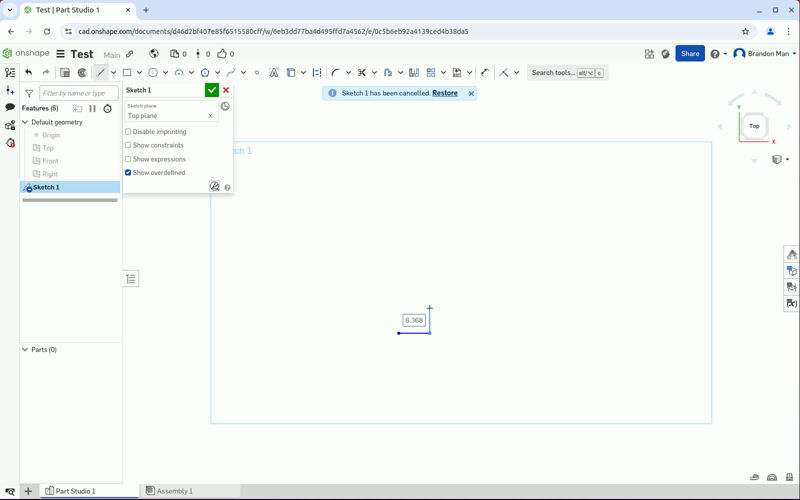
click(429, 307)
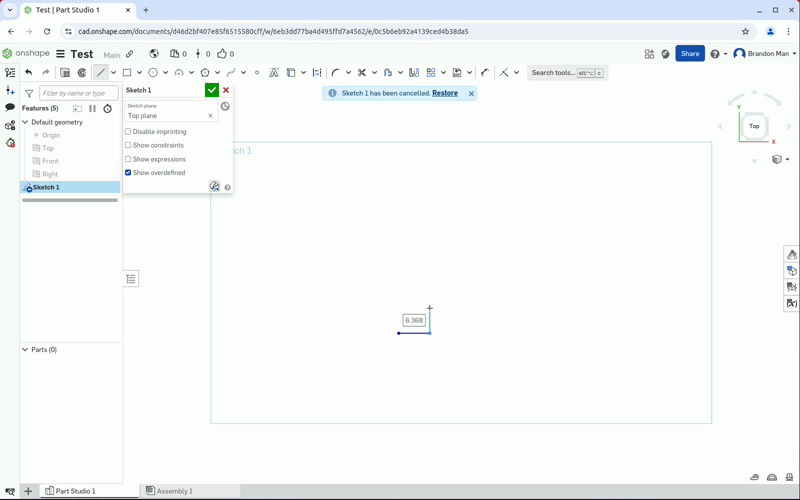
key_up(shift)
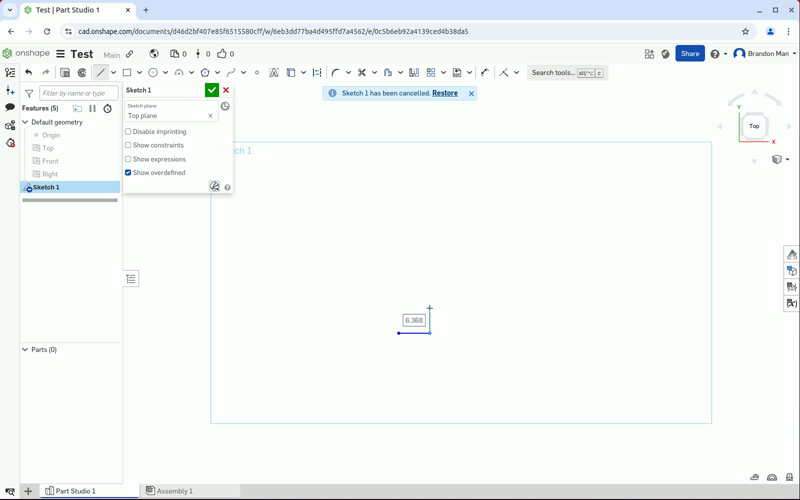
key_down(shift)
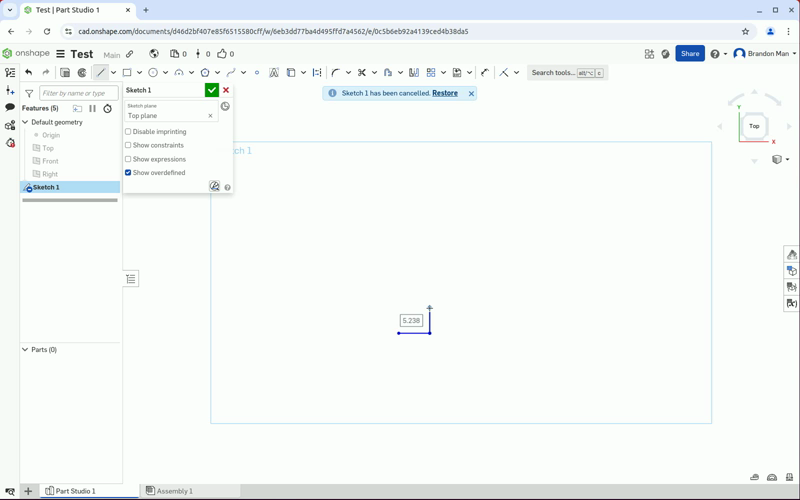
mouse_move(459, 307)
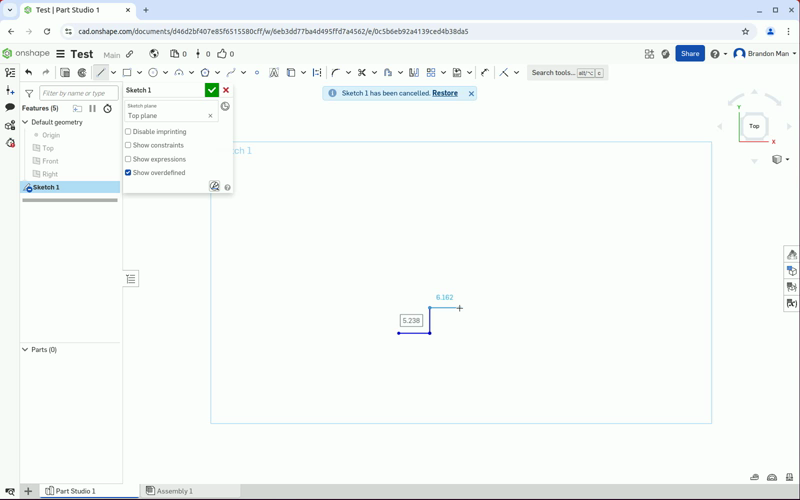
mouse_move(398, 307)
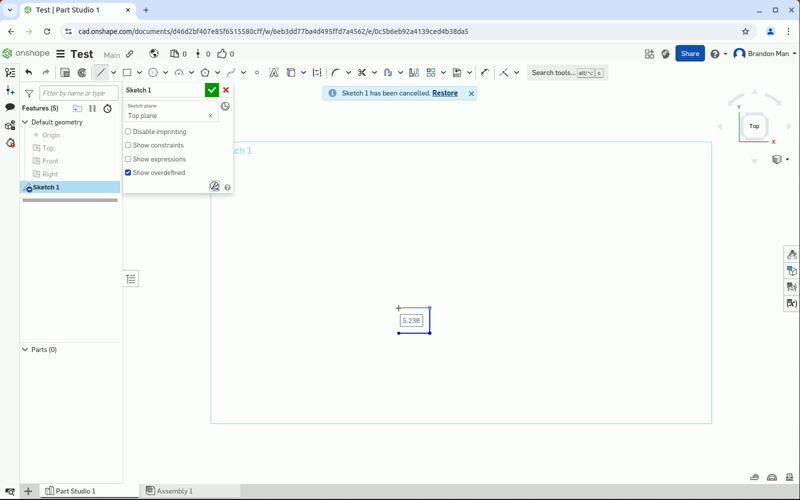
click(398, 307)
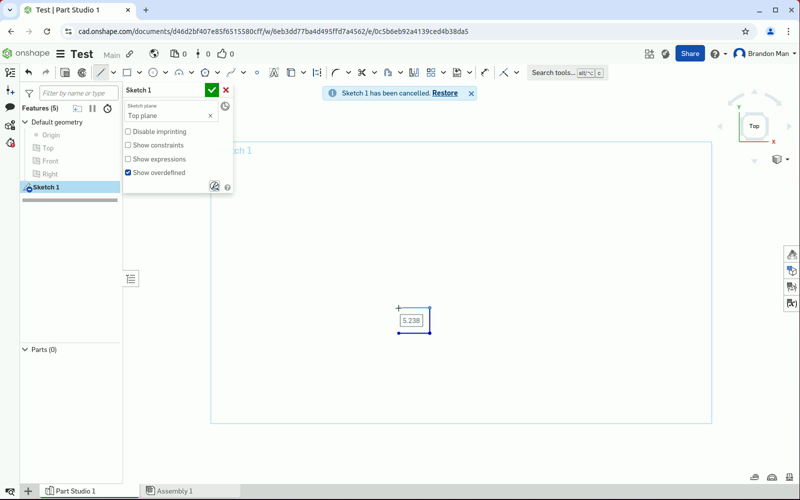
key_up(shift)
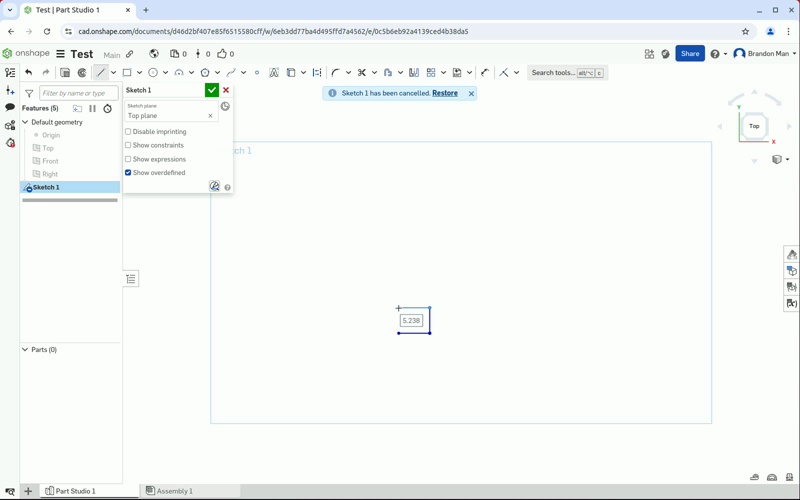
key(esc)
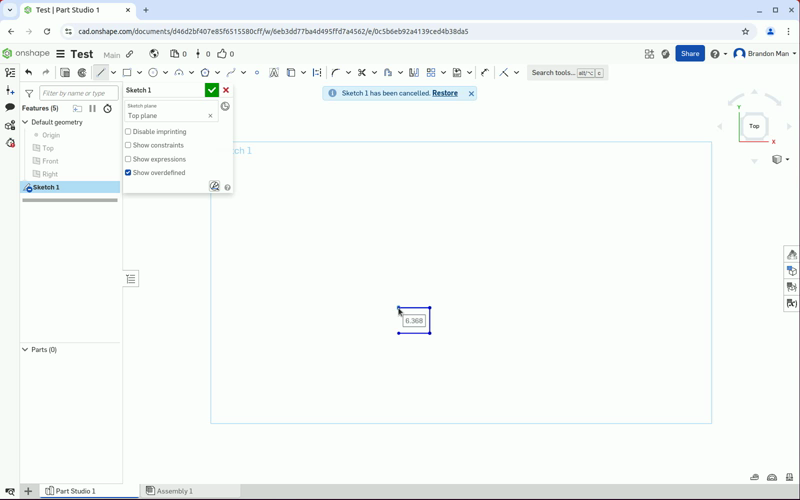
key(a)
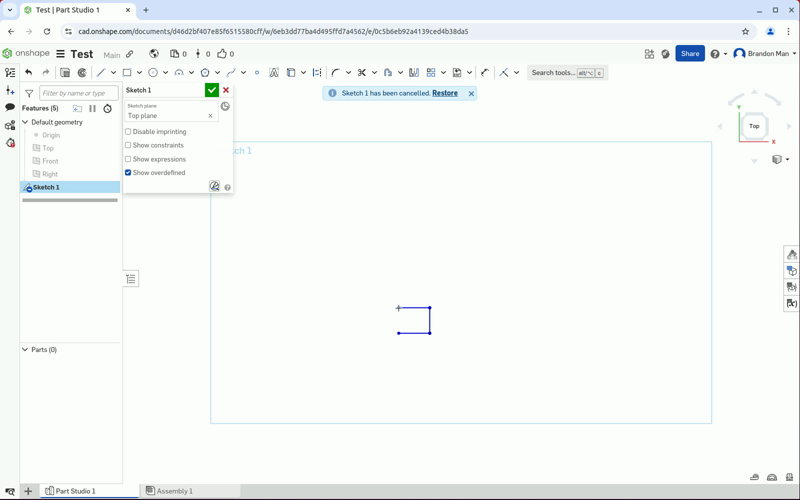
mouse_move(398, 307)
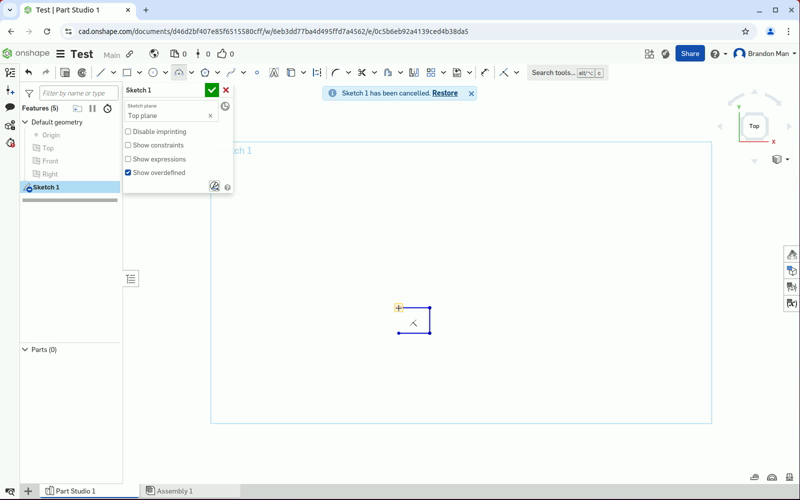
click(398, 307)
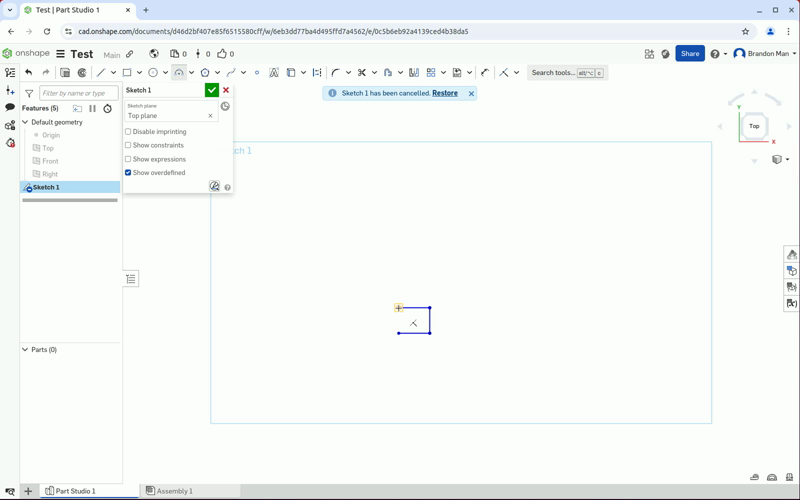
key_down(shift)
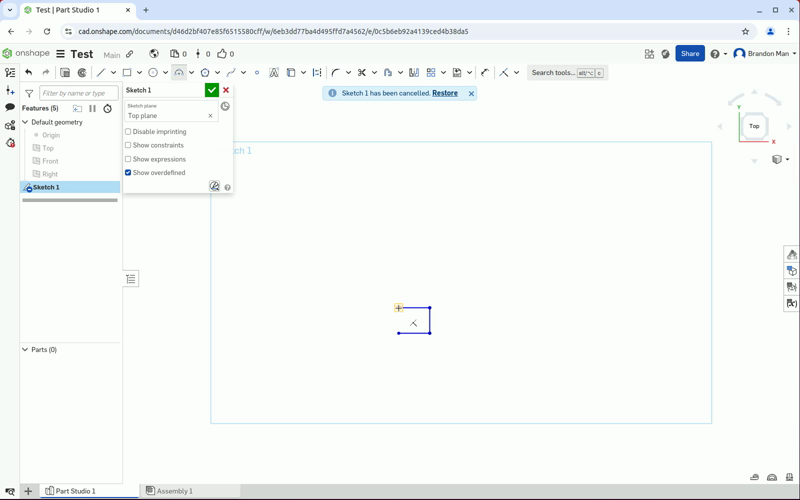
mouse_move(398, 258)
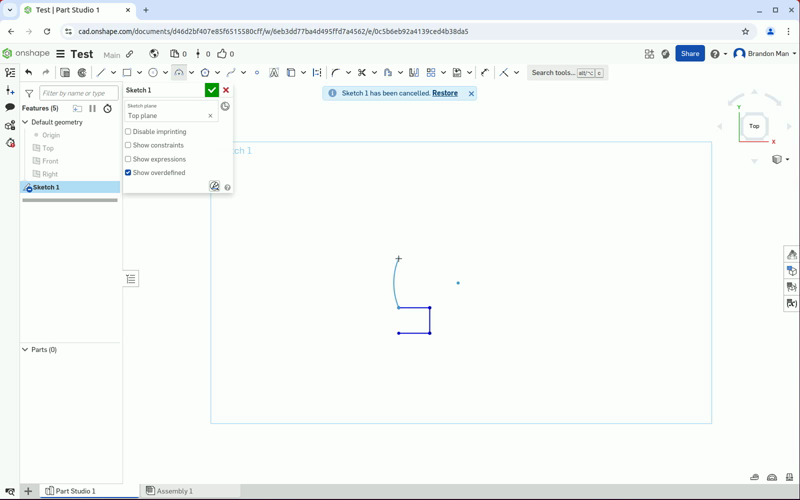
click(398, 258)
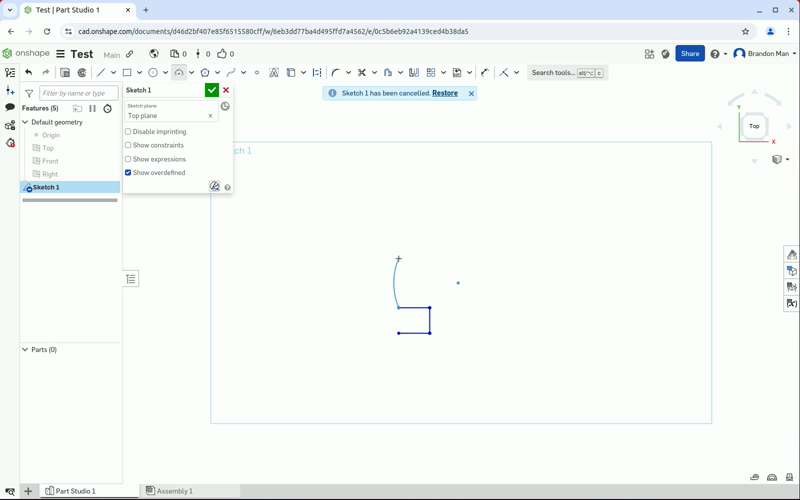
mouse_move(374, 282)
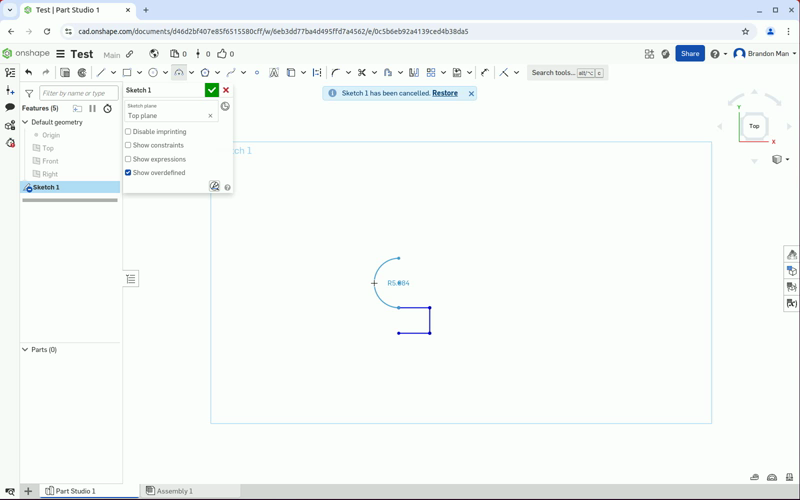
click(374, 282)
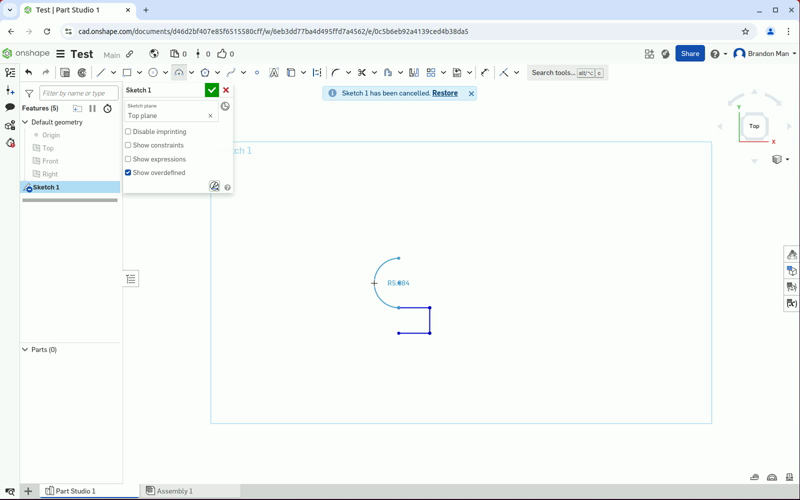
key_up(shift)
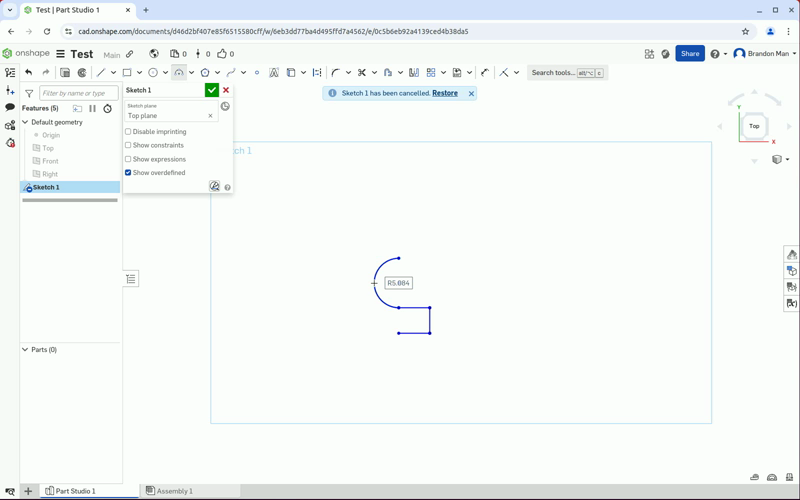
key(esc)
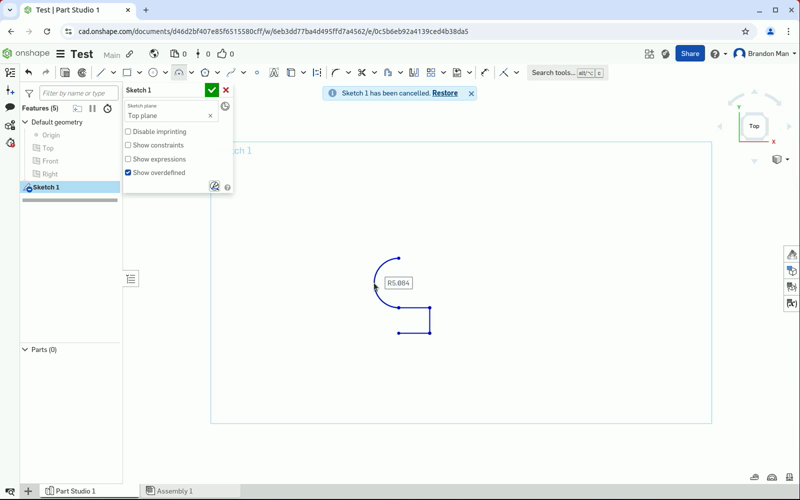
key(l)
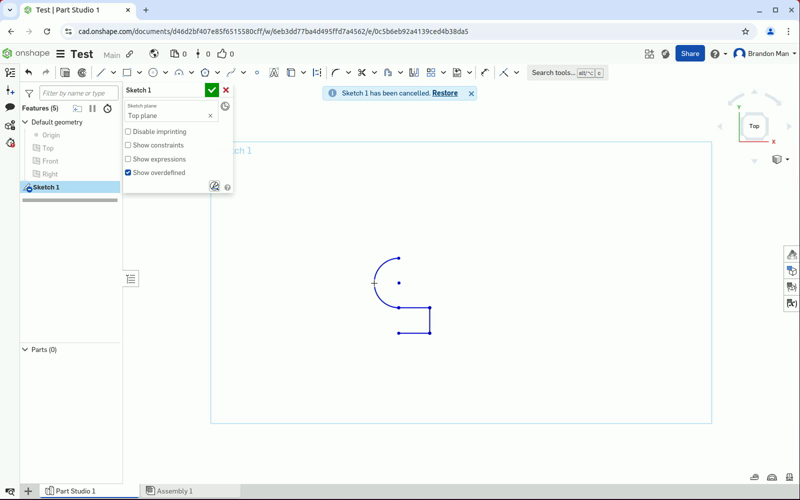
mouse_move(398, 258)
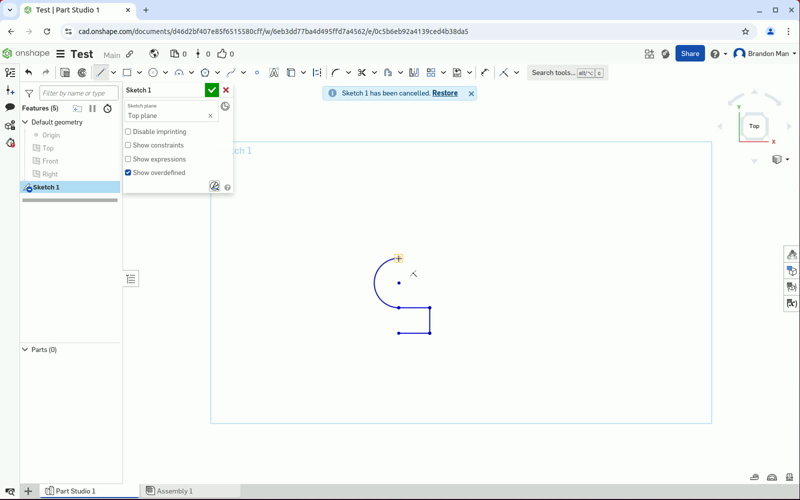
click(398, 258)
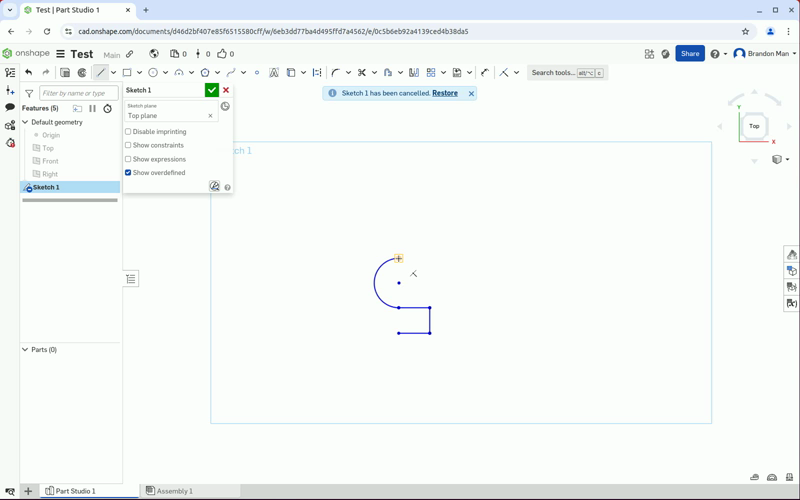
key_down(shift)
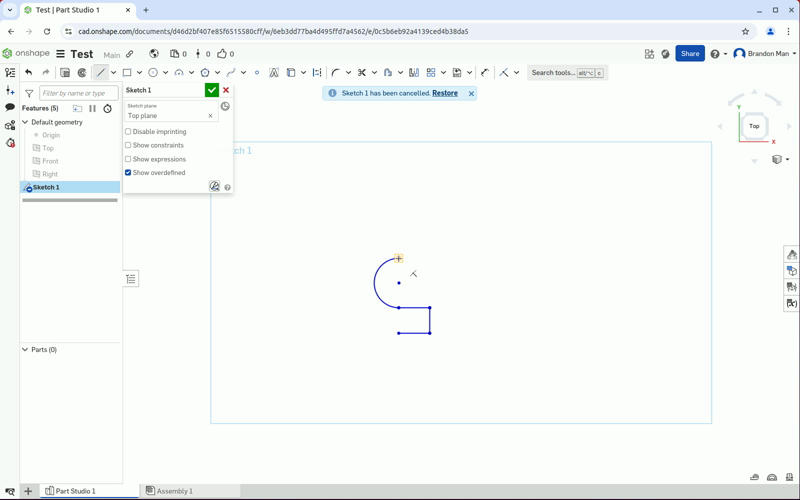
mouse_move(461, 258)
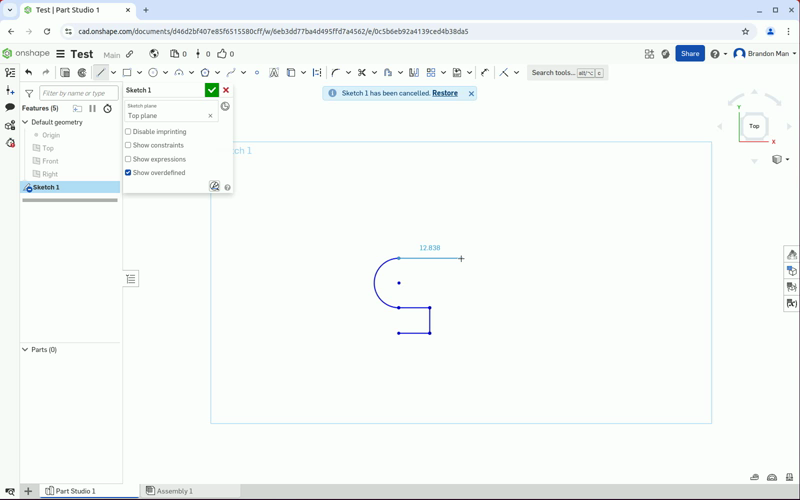
click(461, 258)
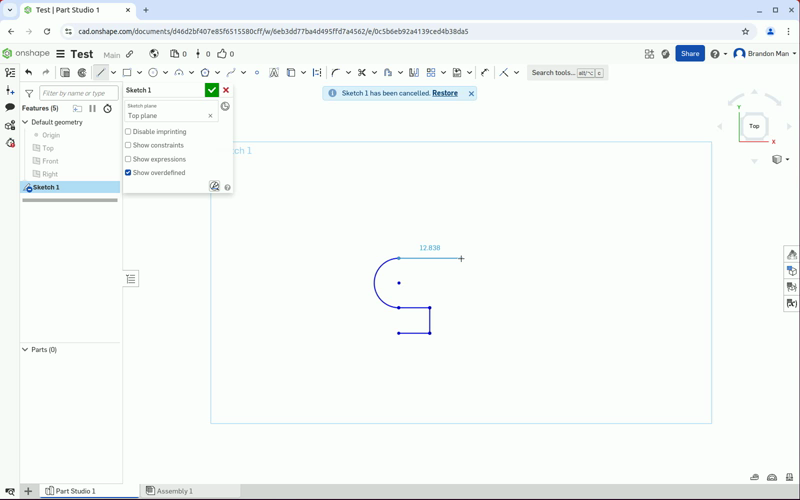
key_up(shift)
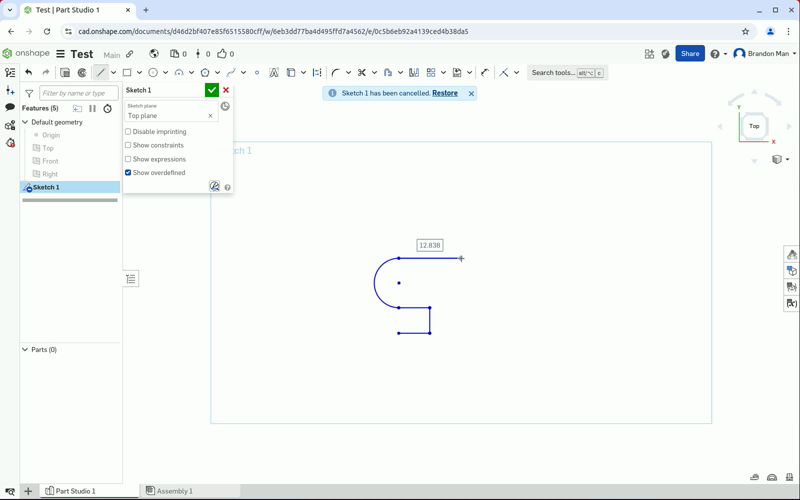
key_down(shift)
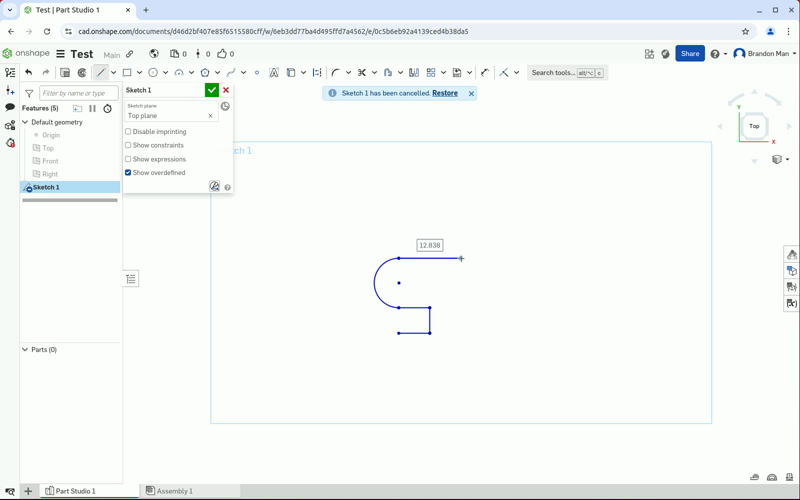
mouse_move(523, 258)
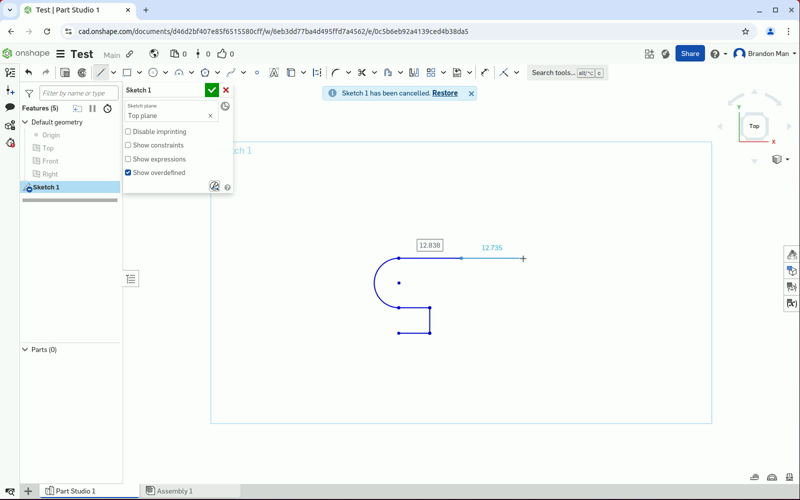
click(523, 258)
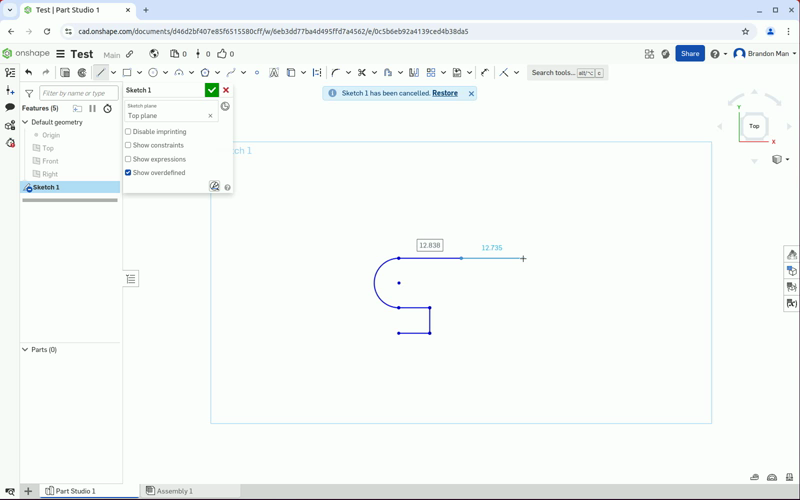
key_up(shift)
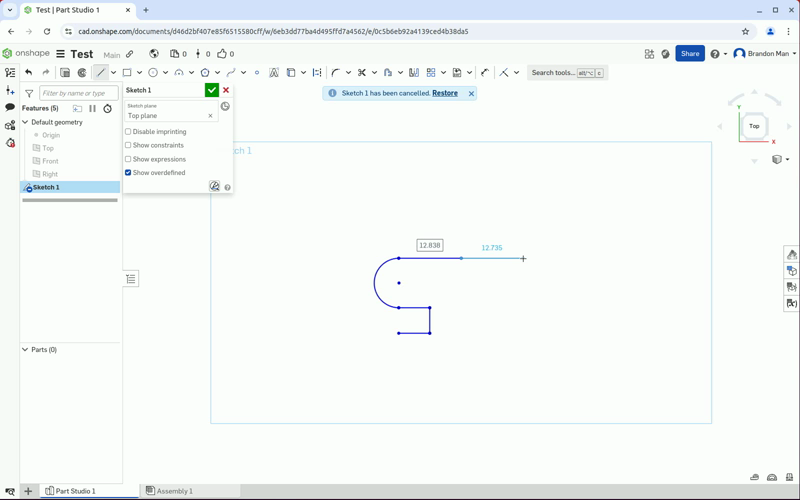
key(esc)
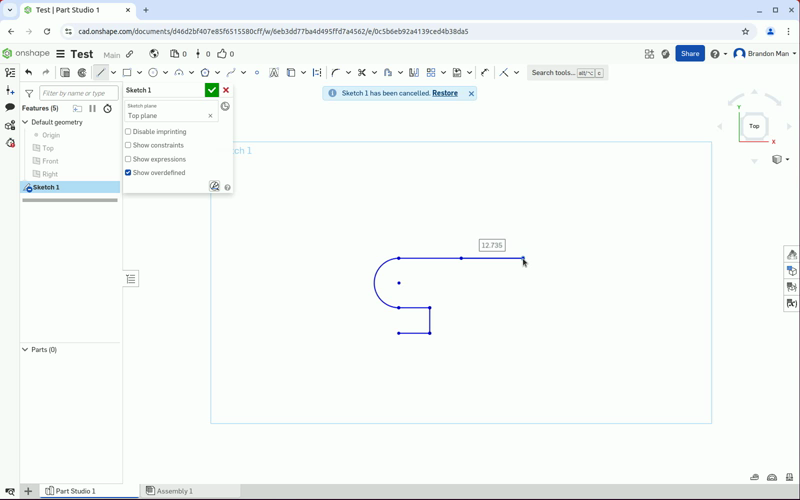
key(a)
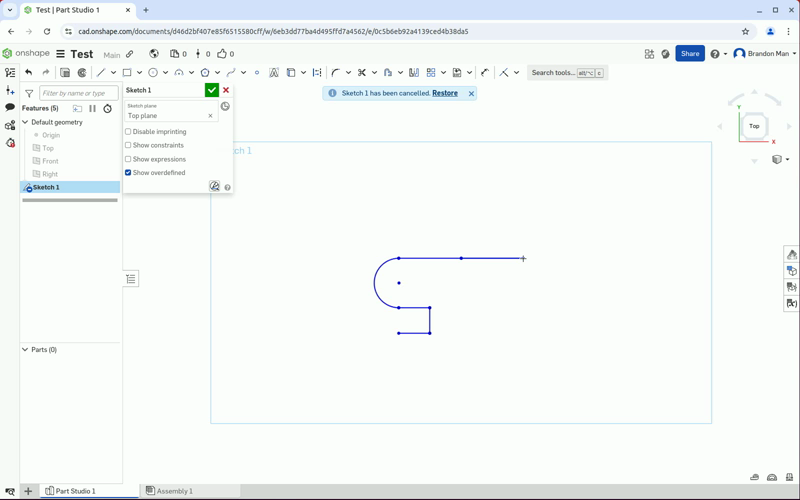
mouse_move(523, 258)
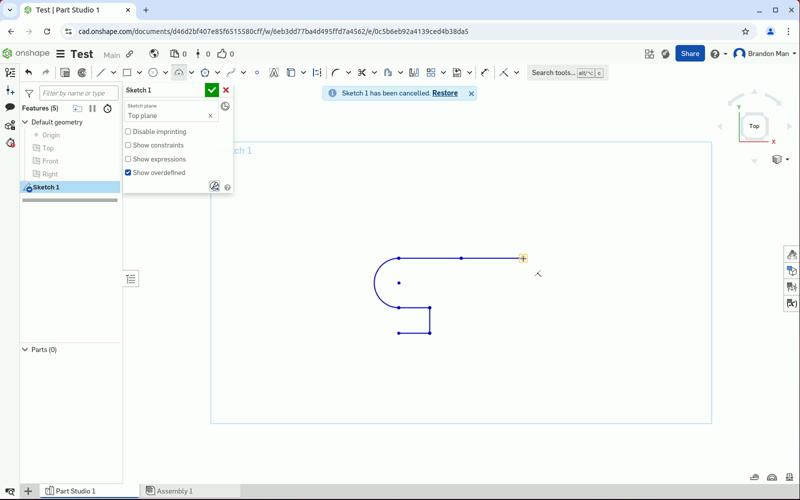
click(523, 258)
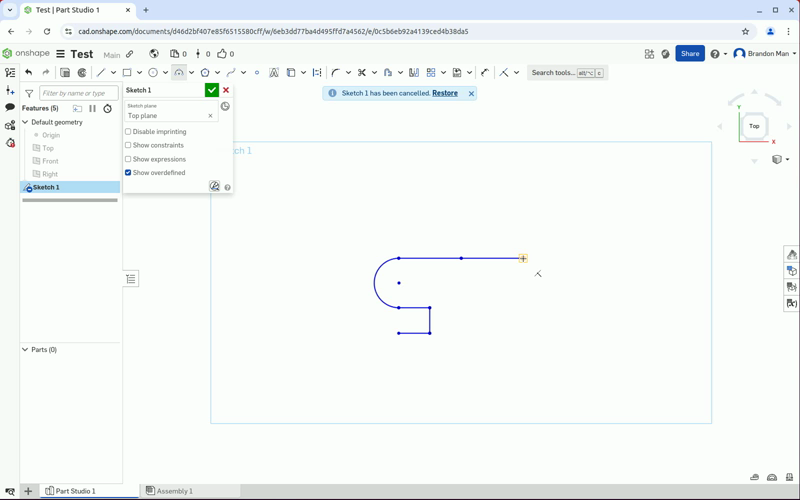
key_down(shift)
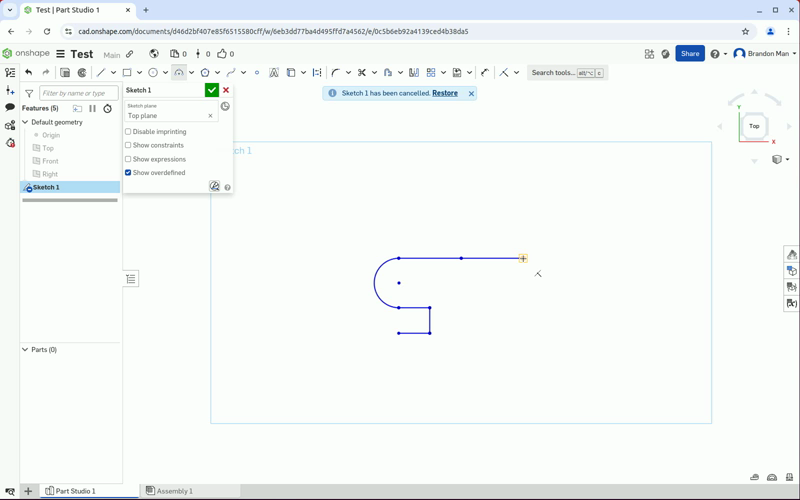
mouse_move(523, 307)
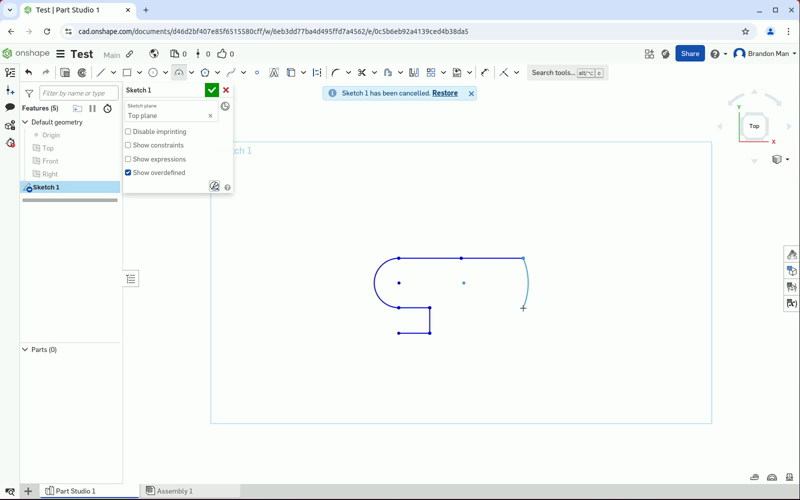
click(523, 307)
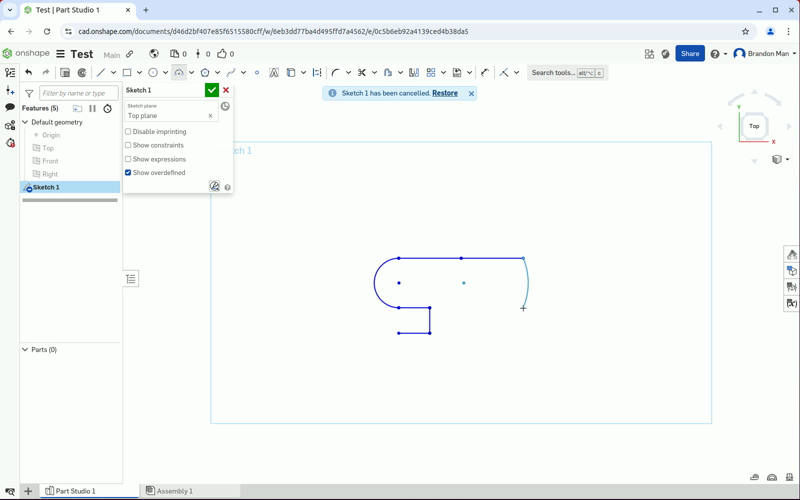
mouse_move(547, 282)
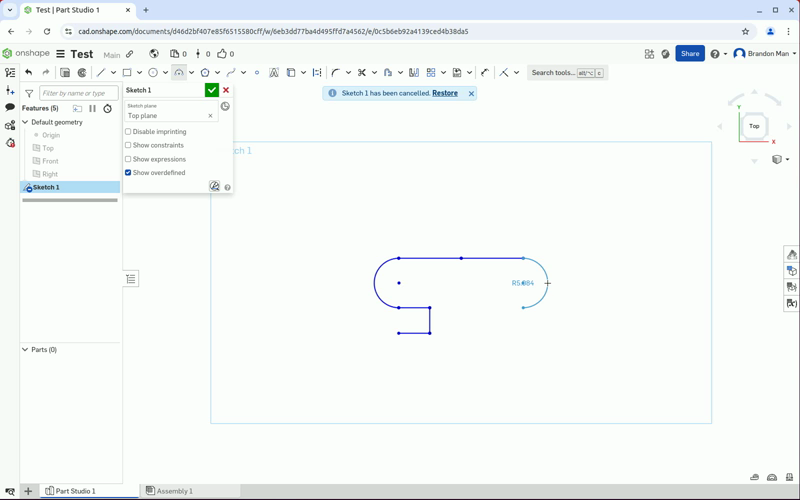
click(547, 282)
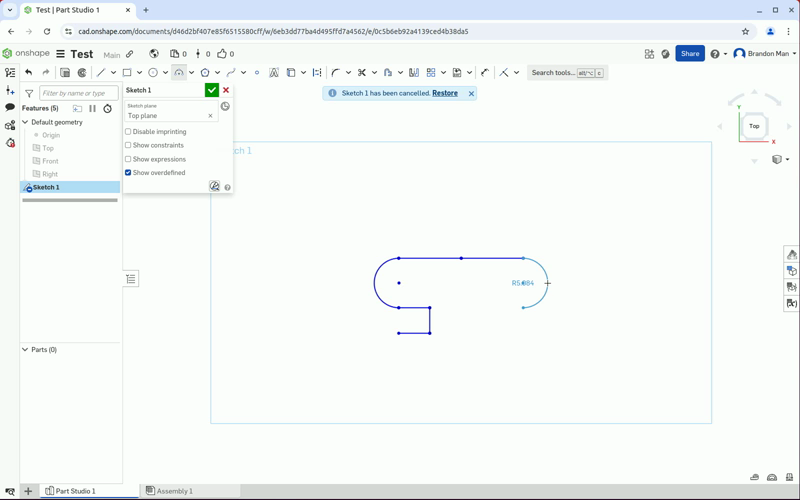
key_up(shift)
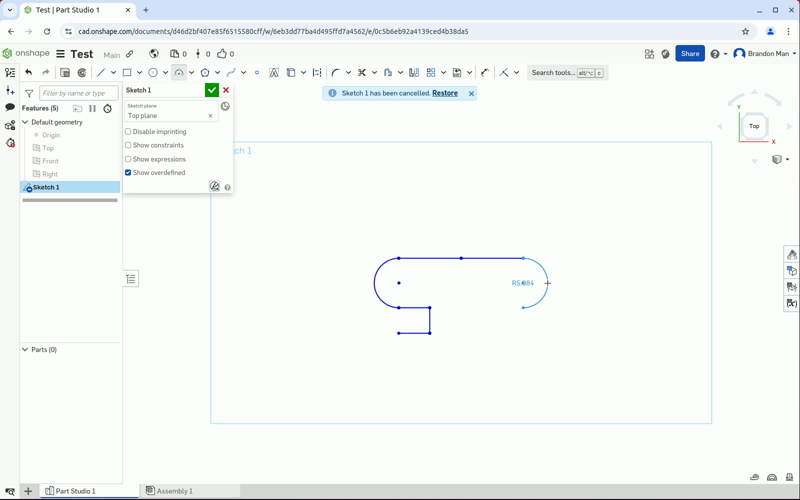
key(esc)
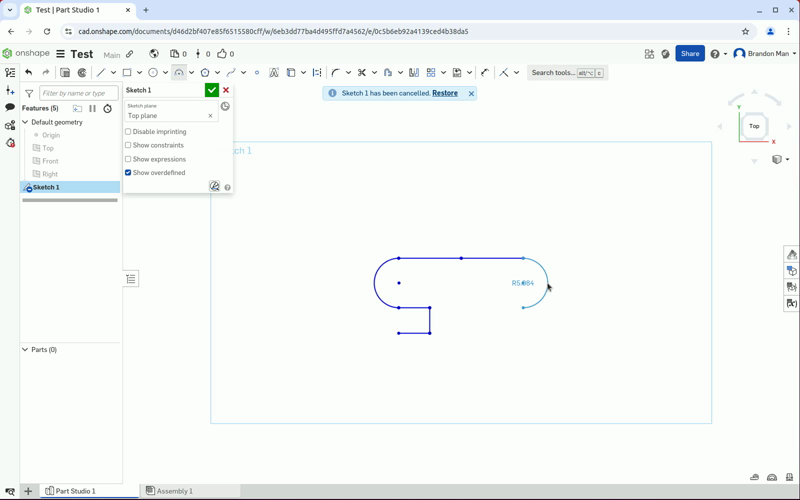
key(l)
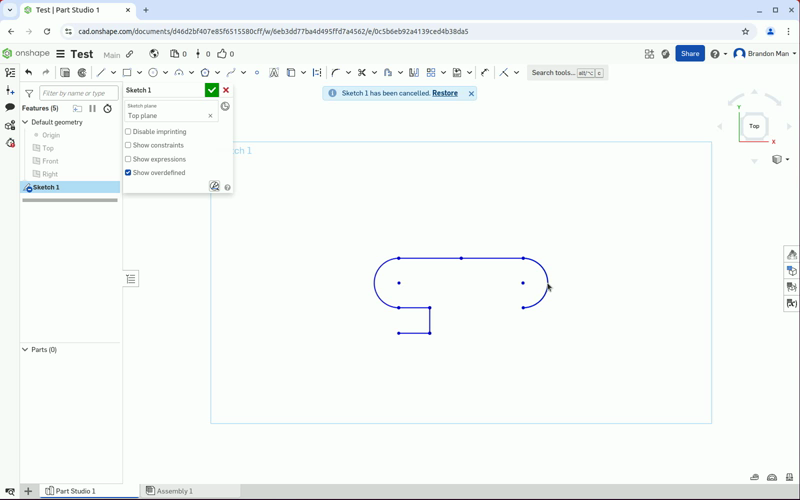
mouse_move(523, 307)
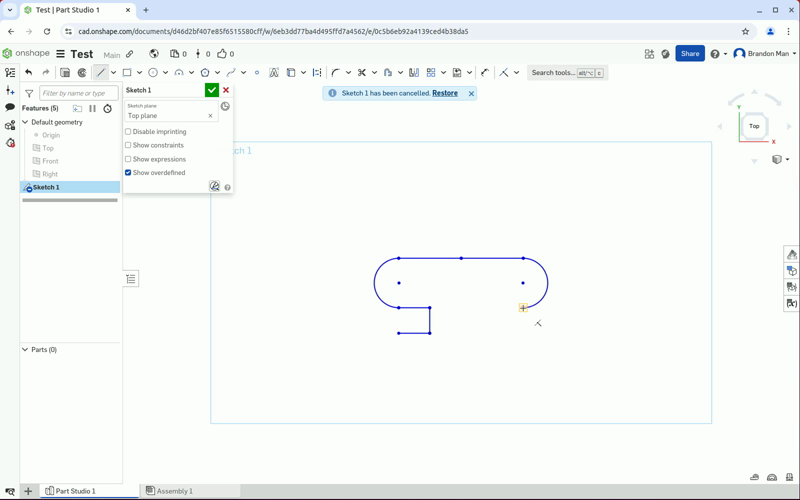
click(523, 307)
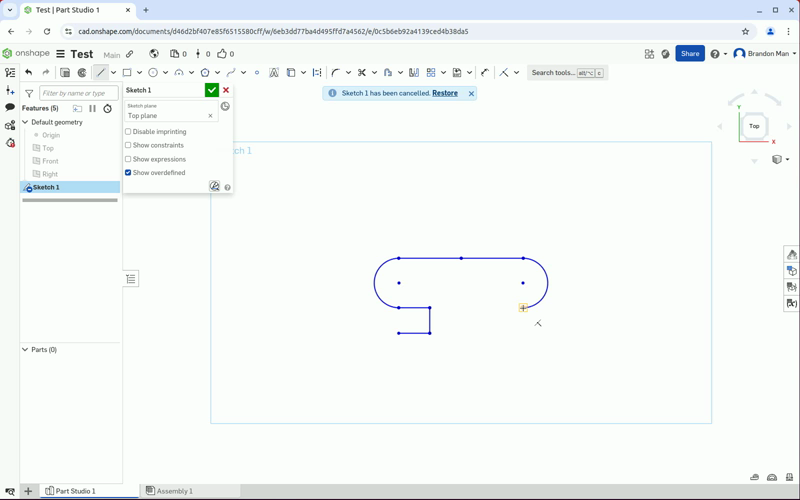
key_down(shift)
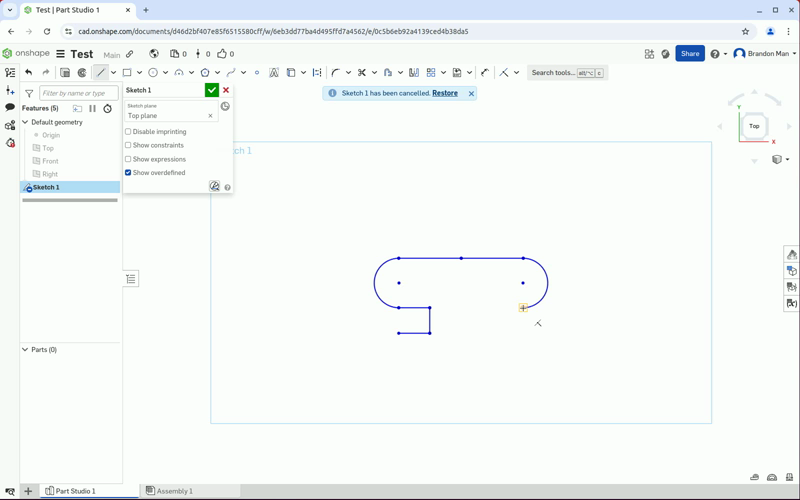
mouse_move(553, 307)
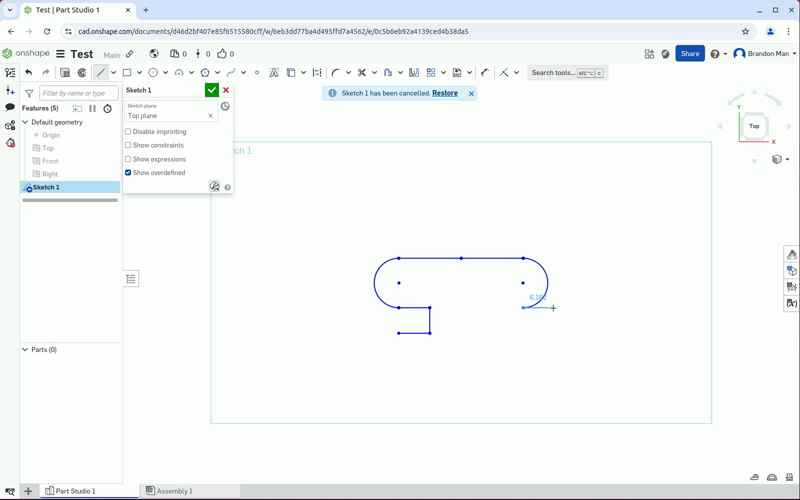
mouse_move(492, 307)
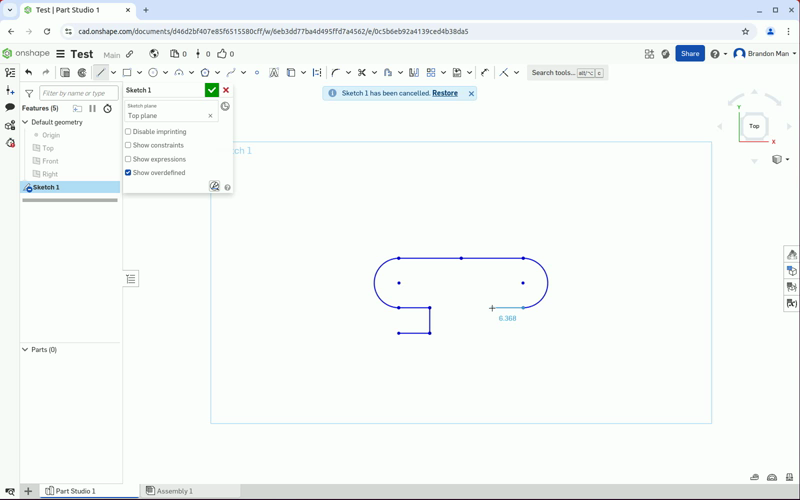
click(492, 307)
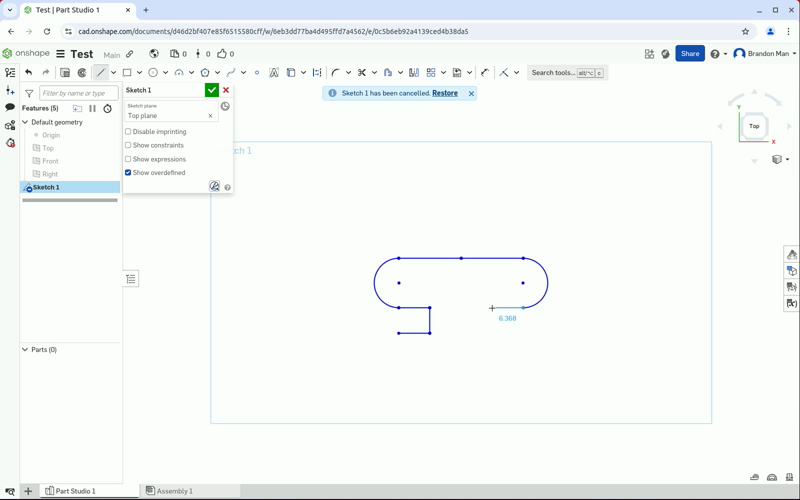
key_up(shift)
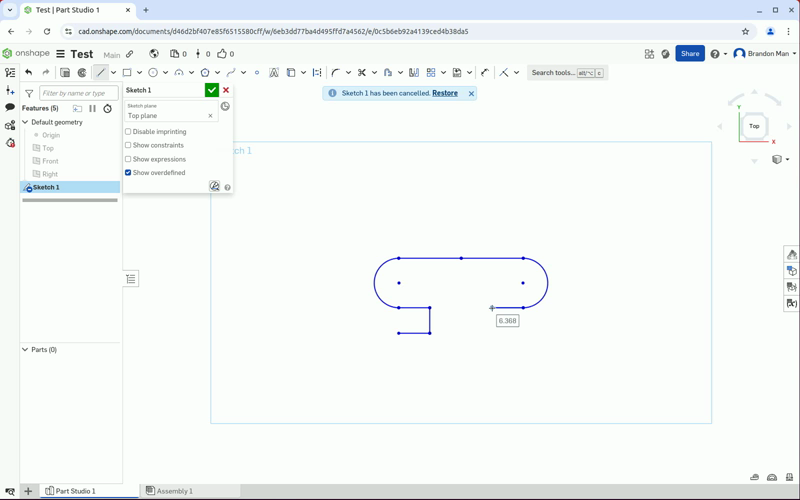
key_down(shift)
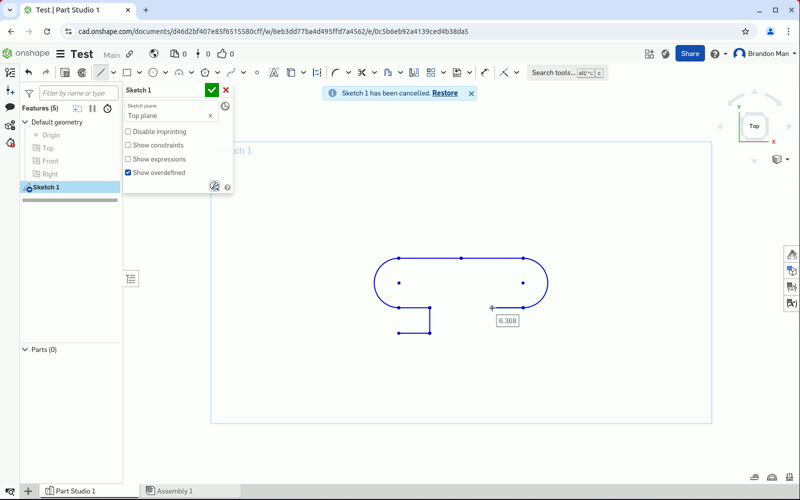
mouse_move(522, 307)
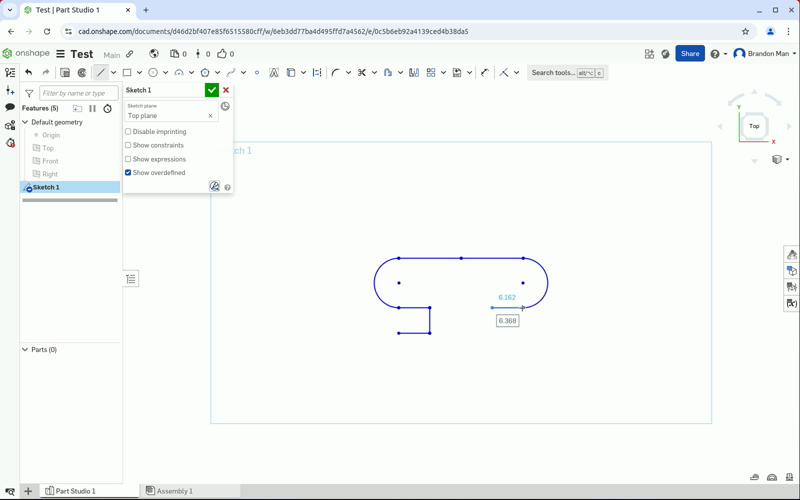
mouse_move(492, 333)
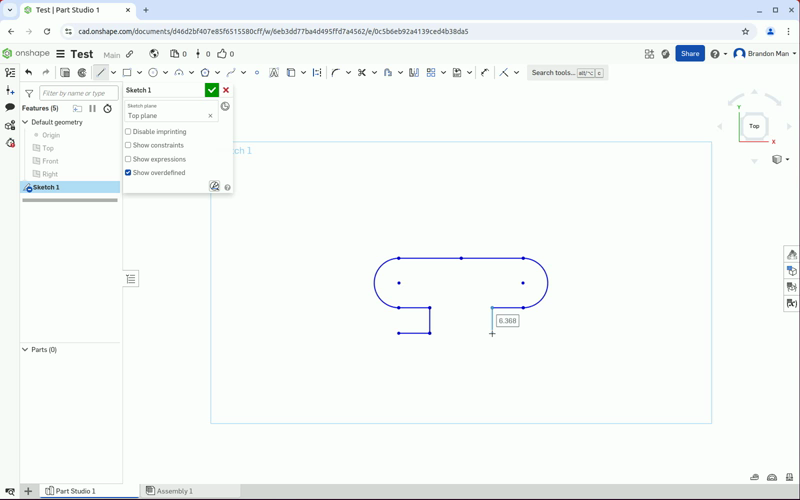
click(492, 333)
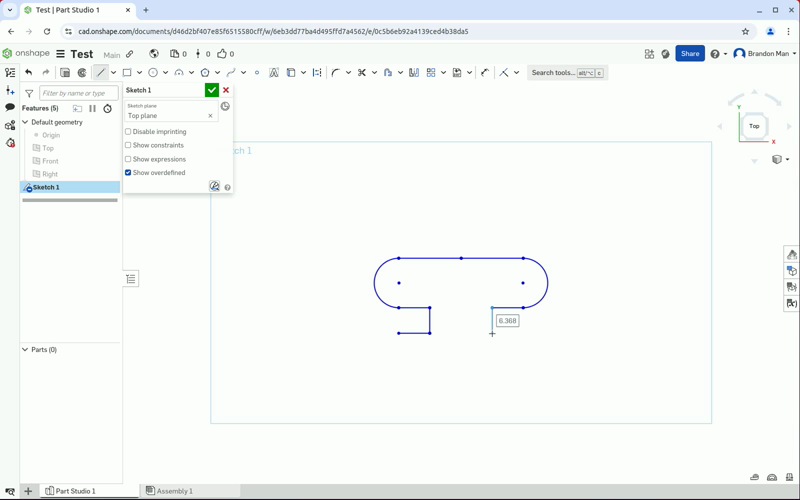
key_up(shift)
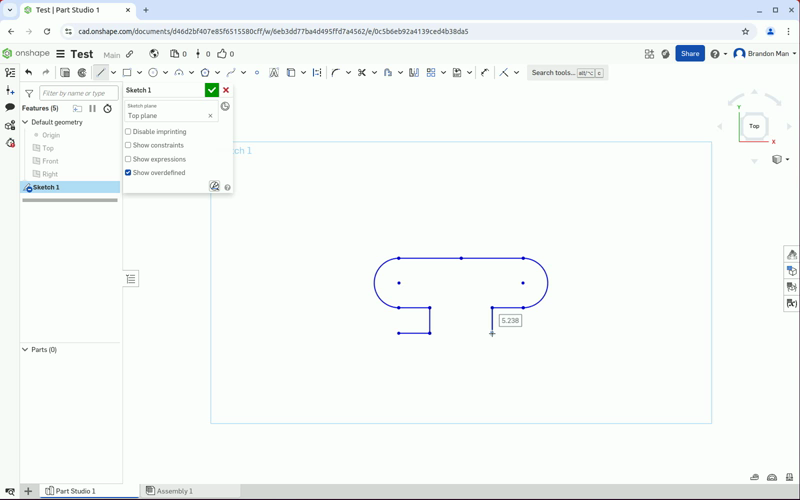
key_down(shift)
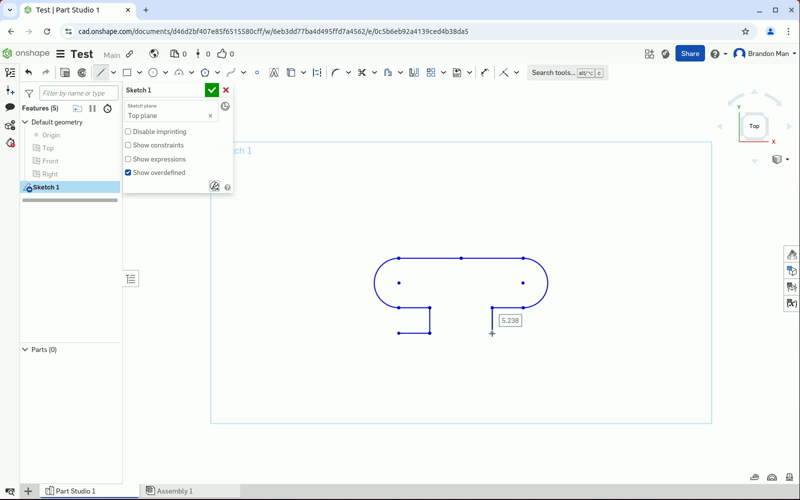
mouse_move(522, 333)
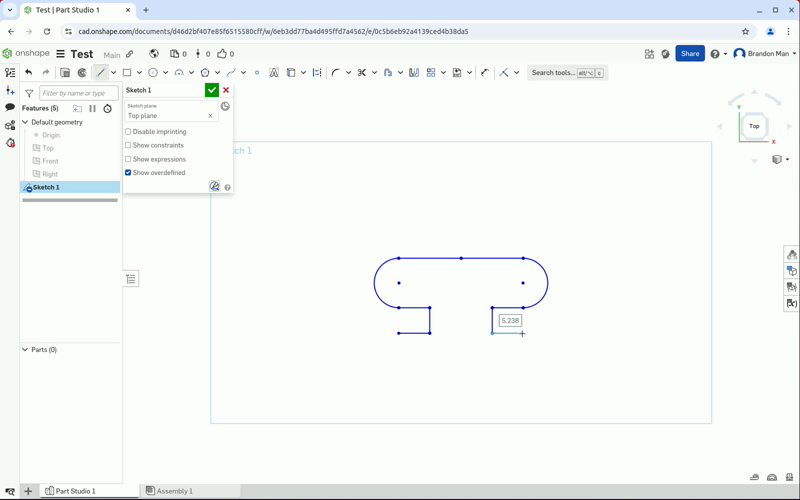
mouse_move(523, 333)
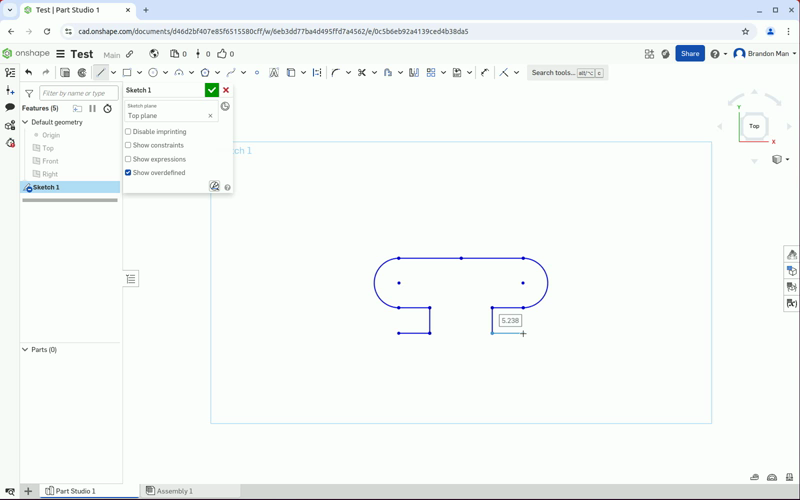
click(523, 333)
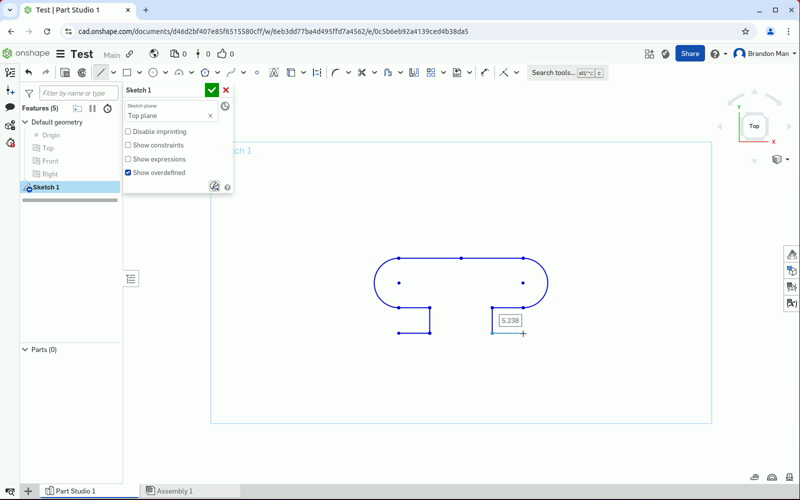
key_up(shift)
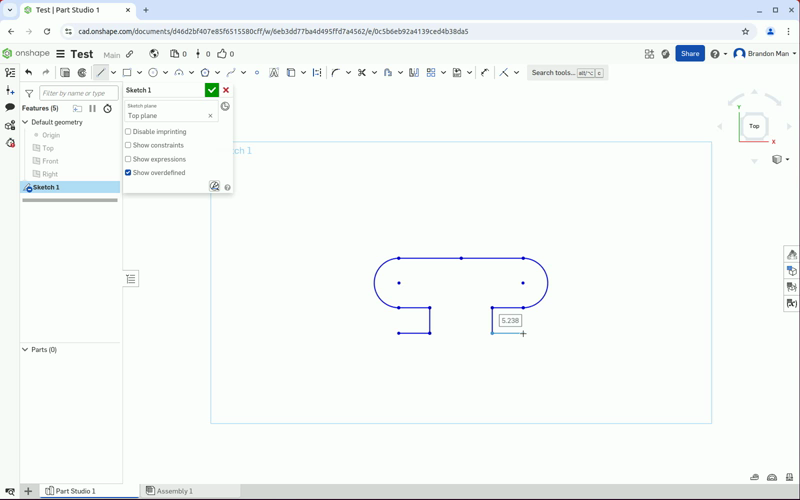
key(esc)
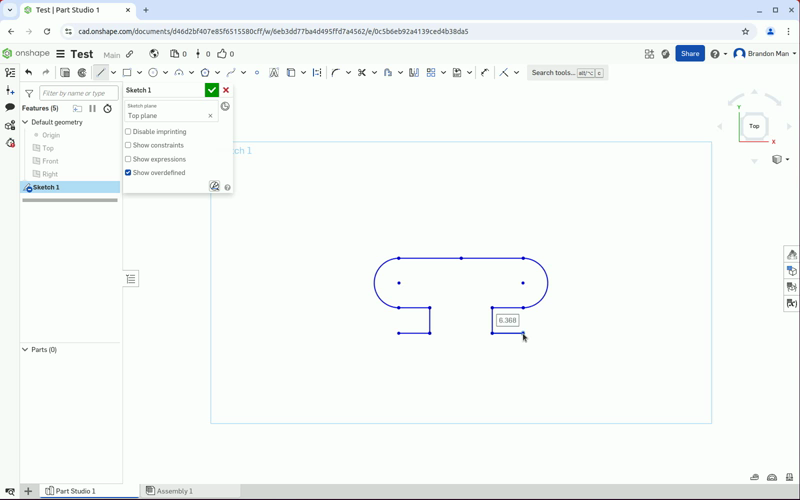
key(a)
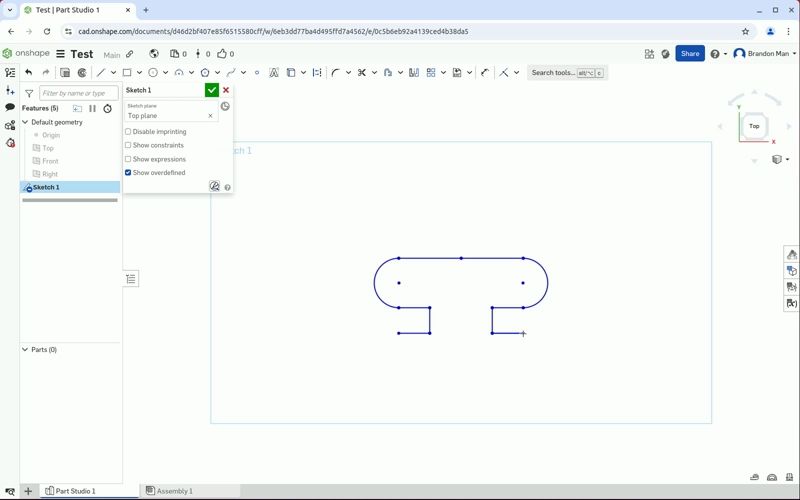
mouse_move(523, 333)
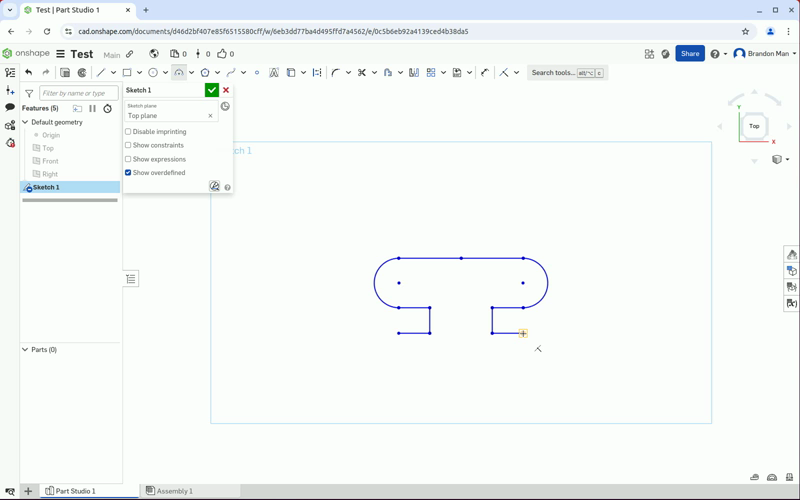
click(523, 333)
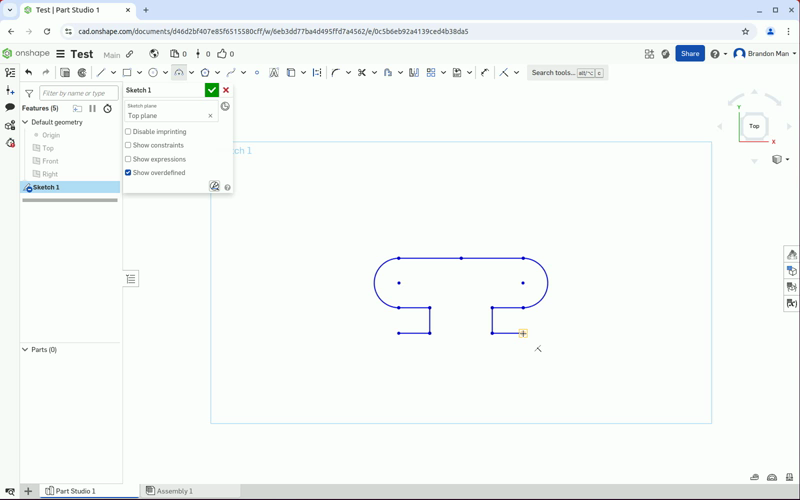
key_down(shift)
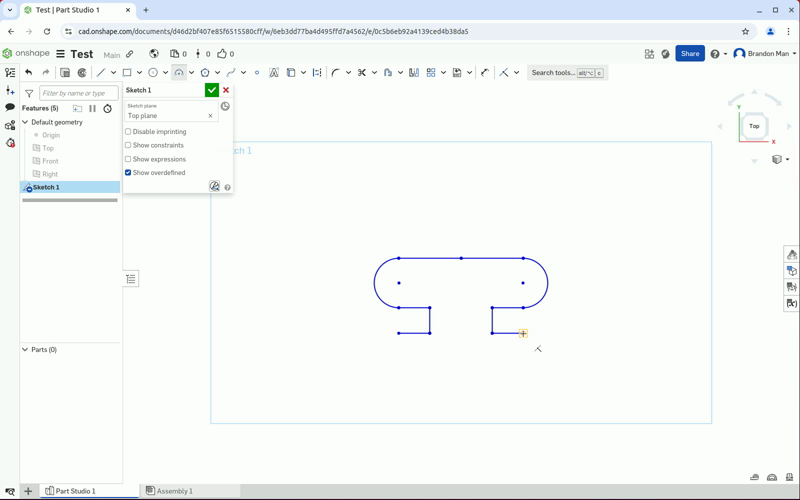
mouse_move(523, 234)
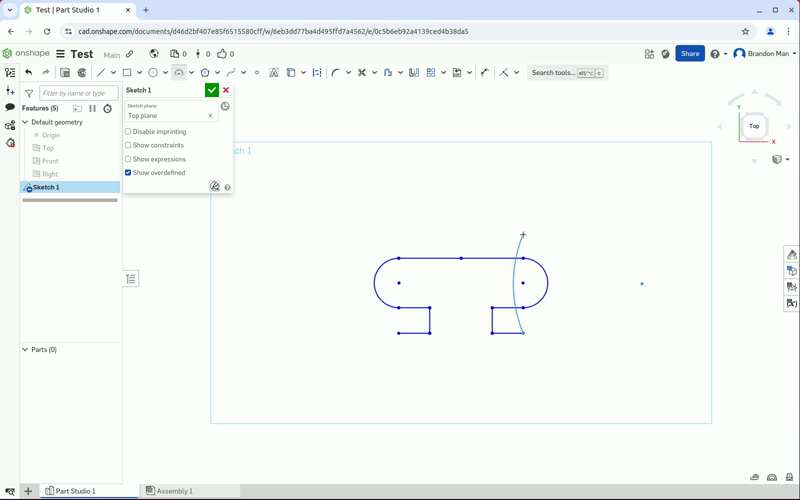
click(523, 234)
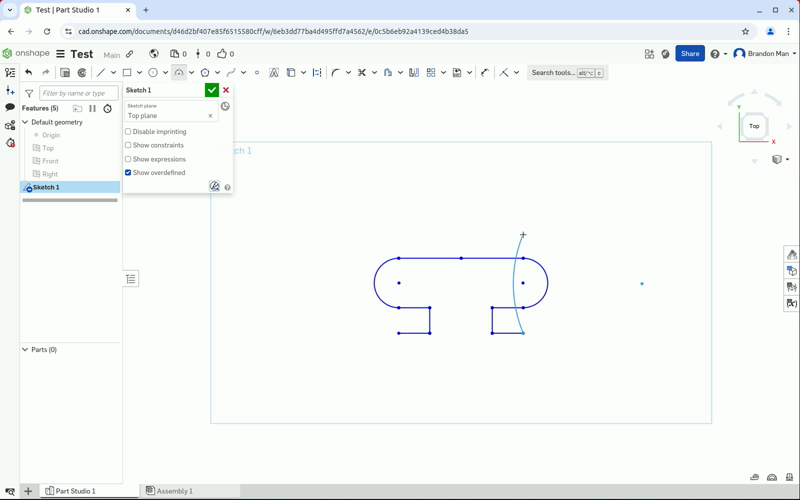
mouse_move(572, 283)
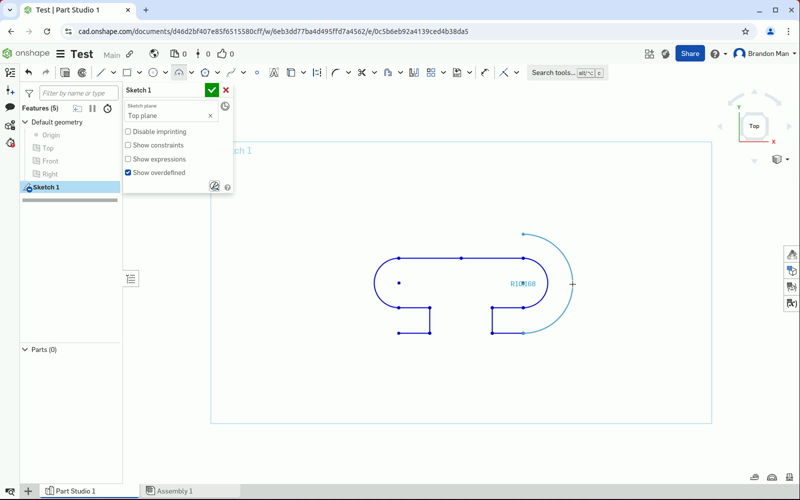
click(572, 283)
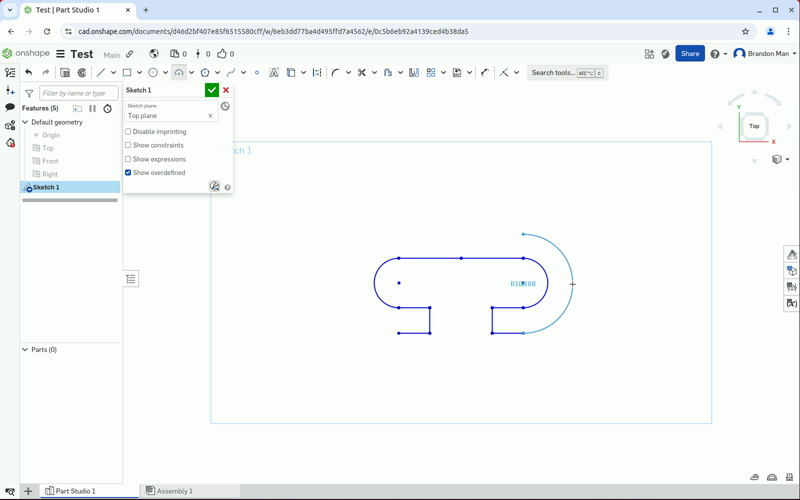
key_up(shift)
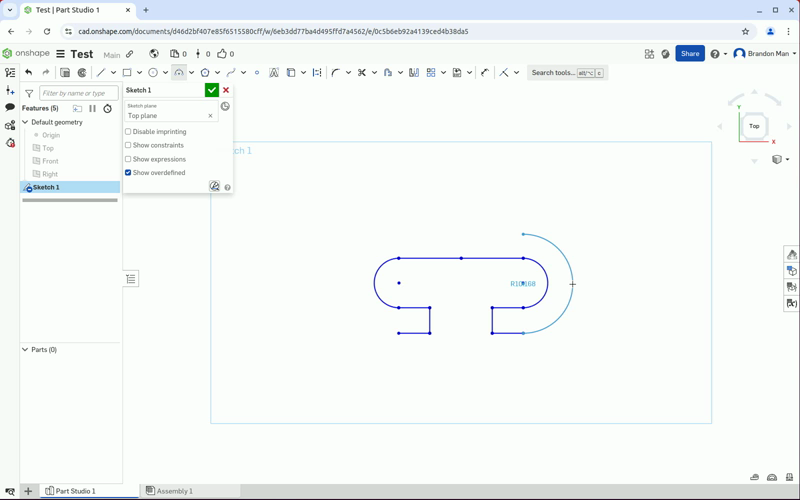
key(esc)
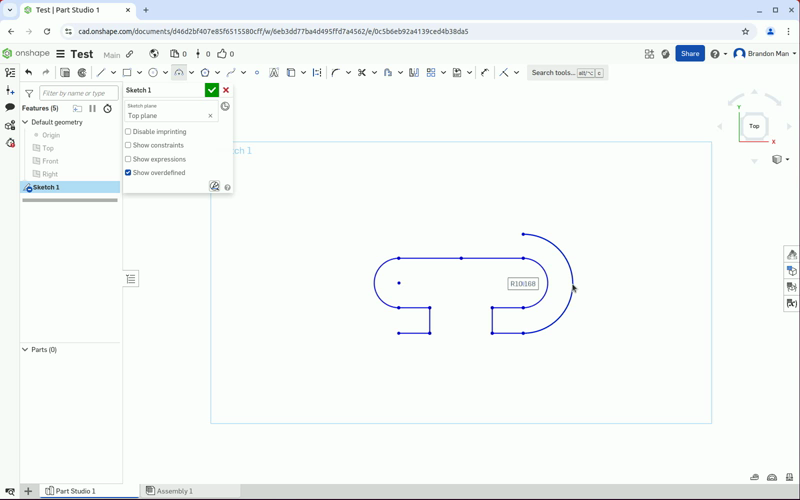
key(l)
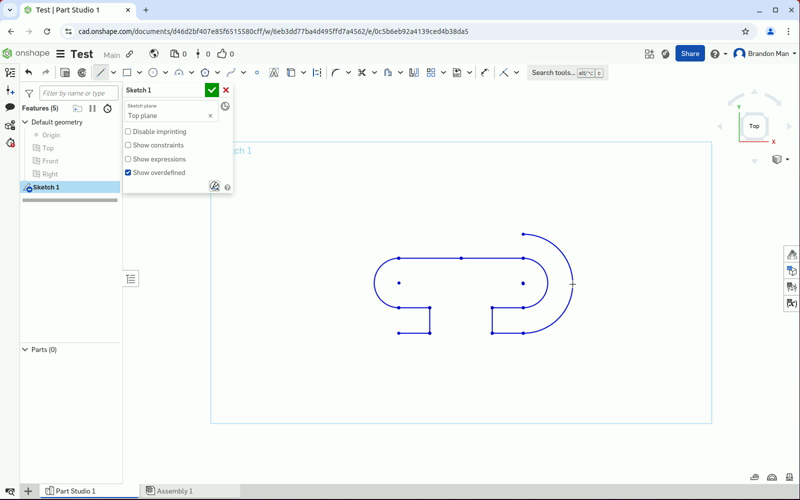
mouse_move(523, 234)
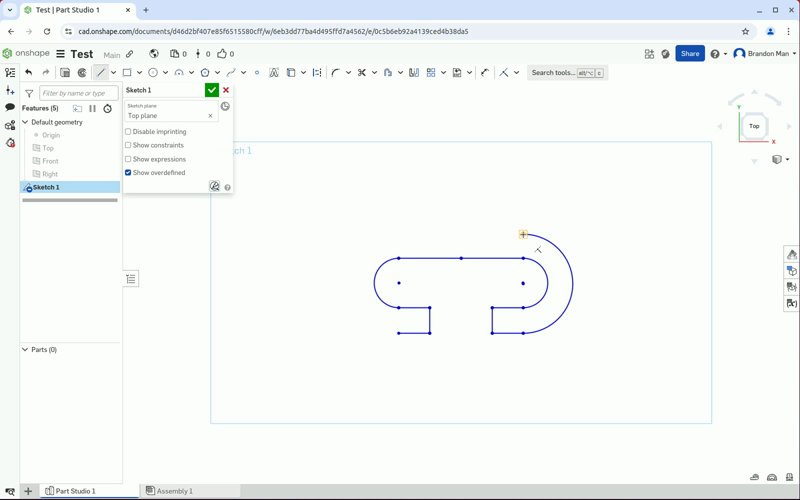
click(523, 234)
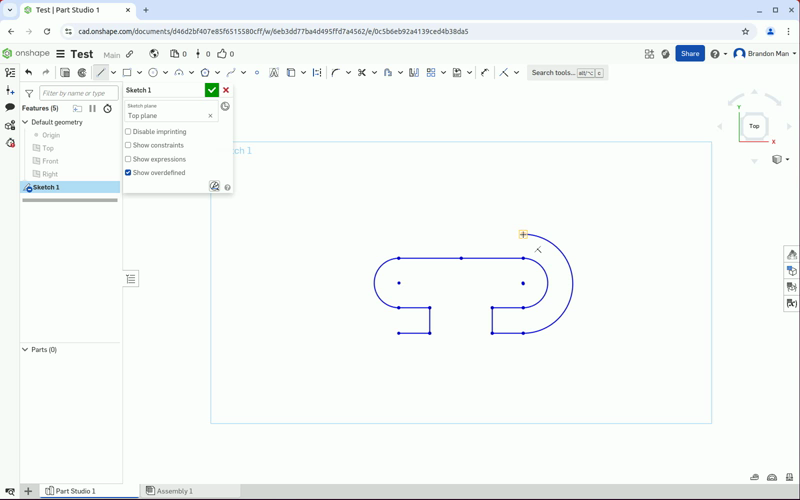
key_down(shift)
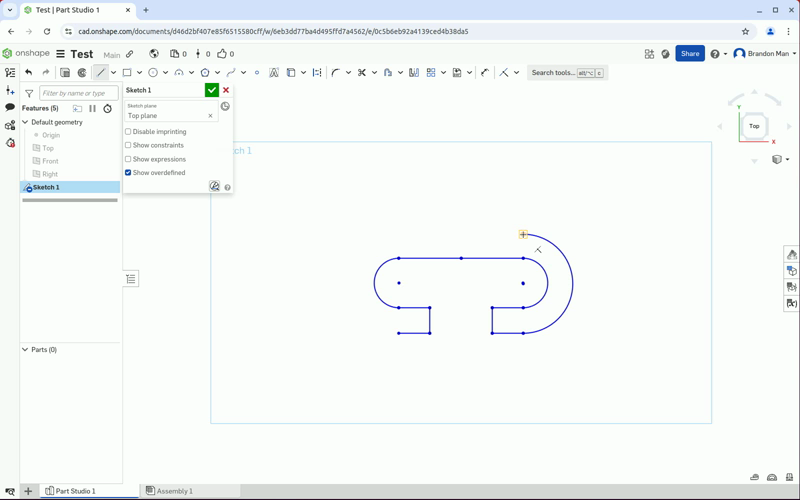
mouse_move(461, 234)
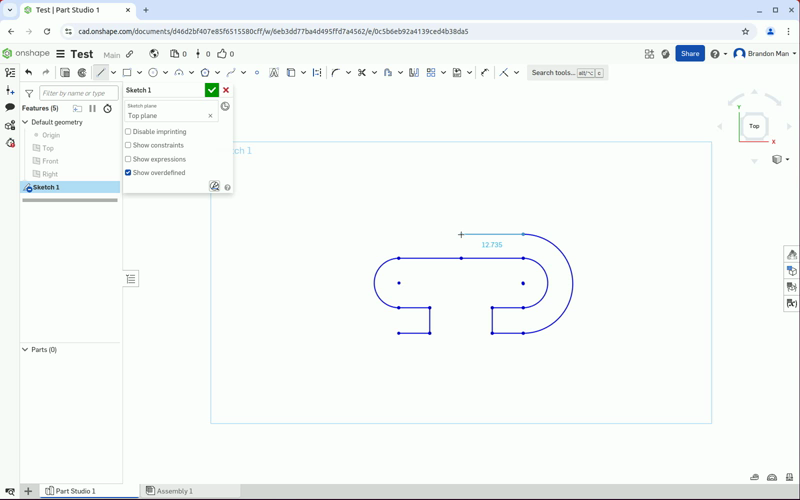
click(461, 234)
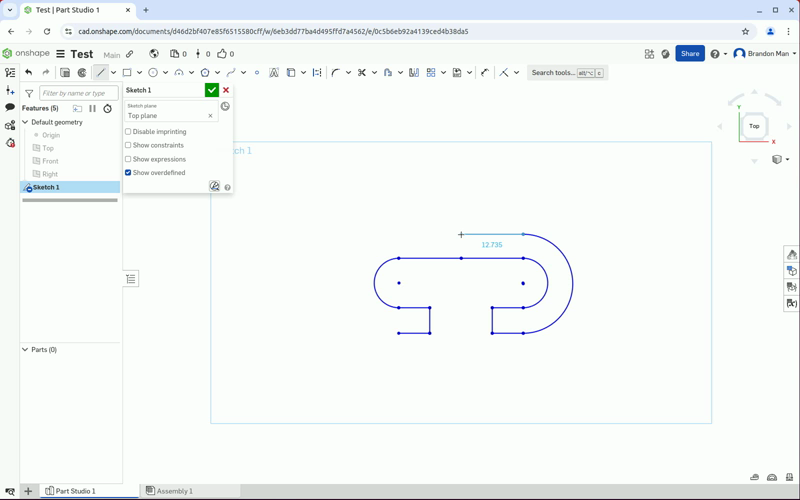
key_up(shift)
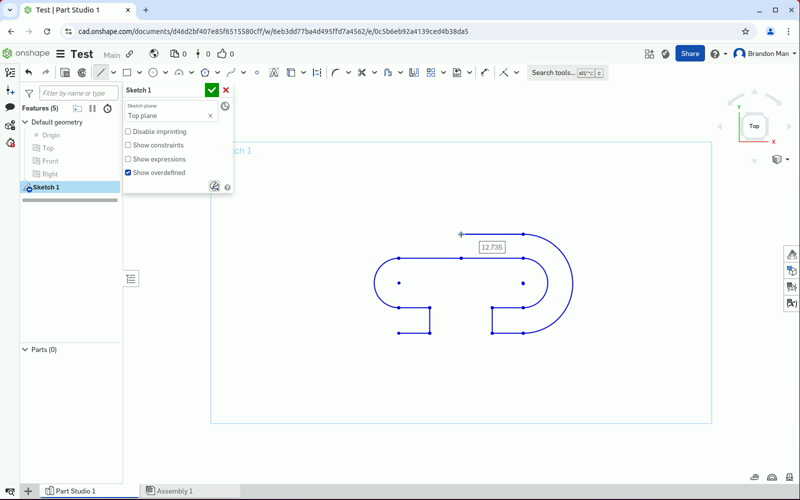
key_down(shift)
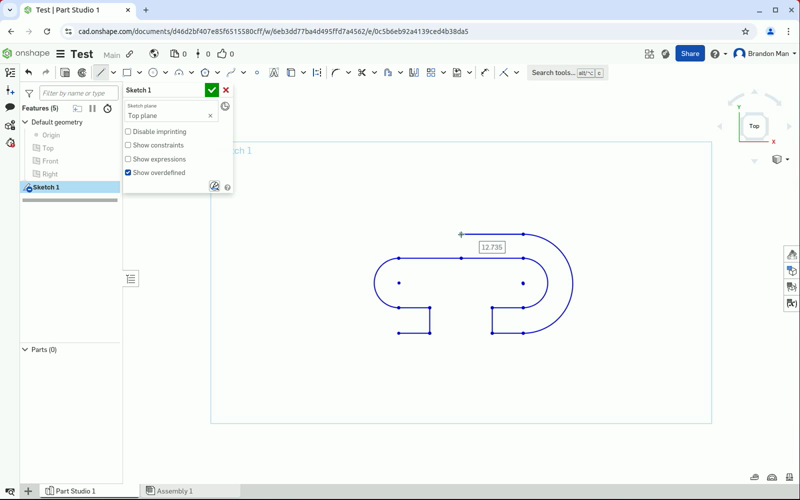
mouse_move(398, 234)
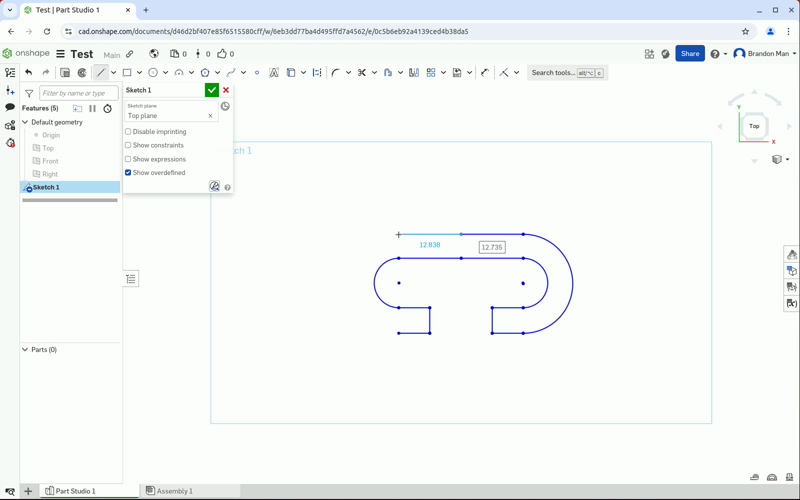
click(398, 234)
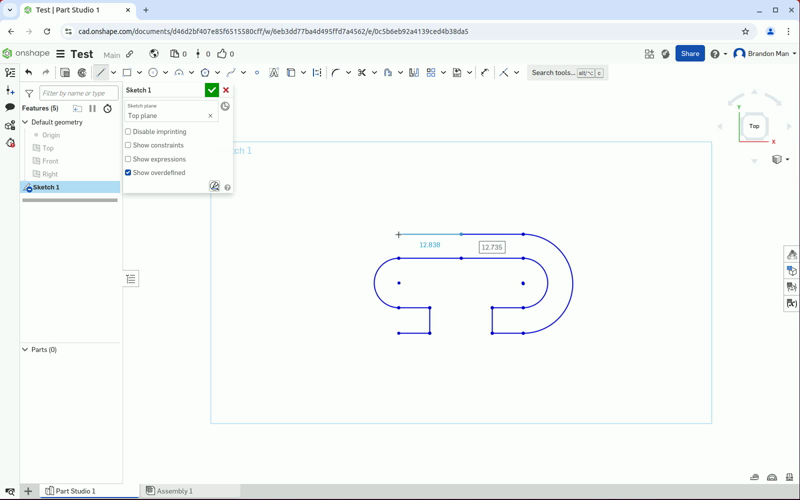
key_up(shift)
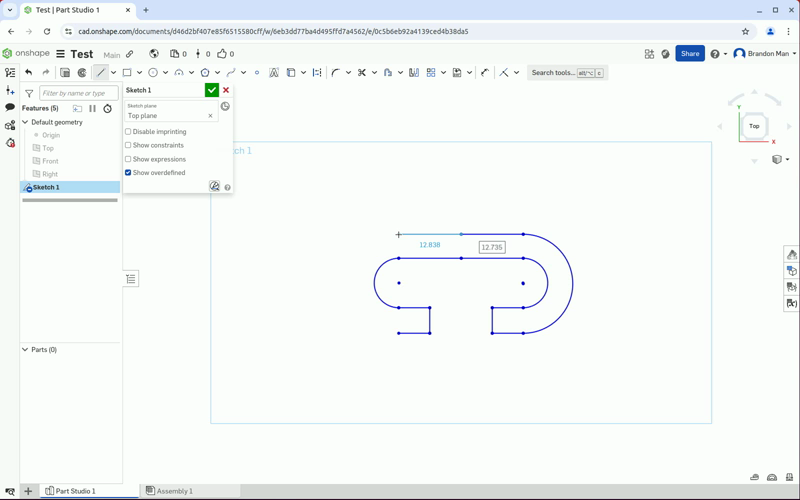
key(esc)
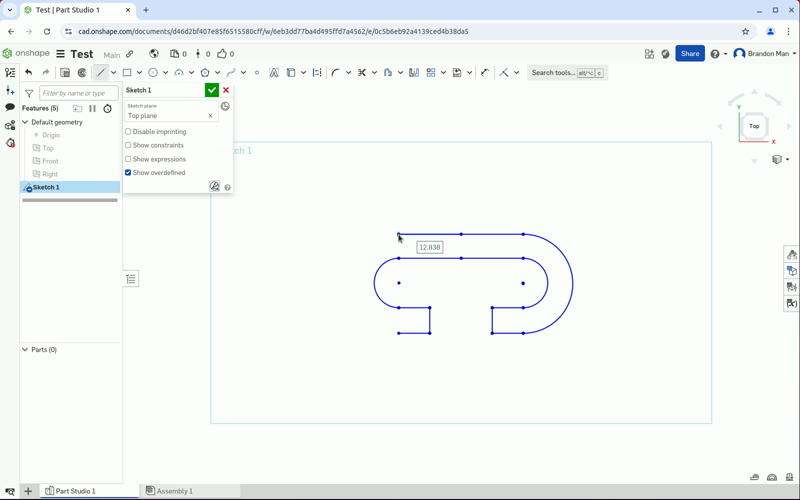
key(a)
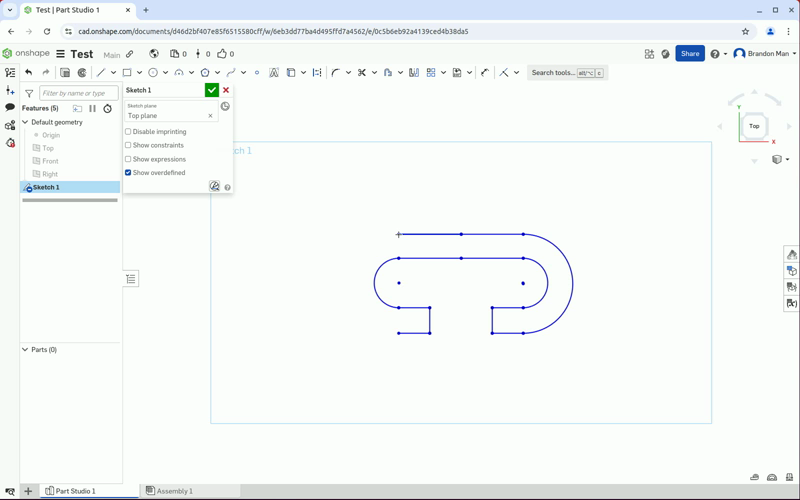
mouse_move(398, 234)
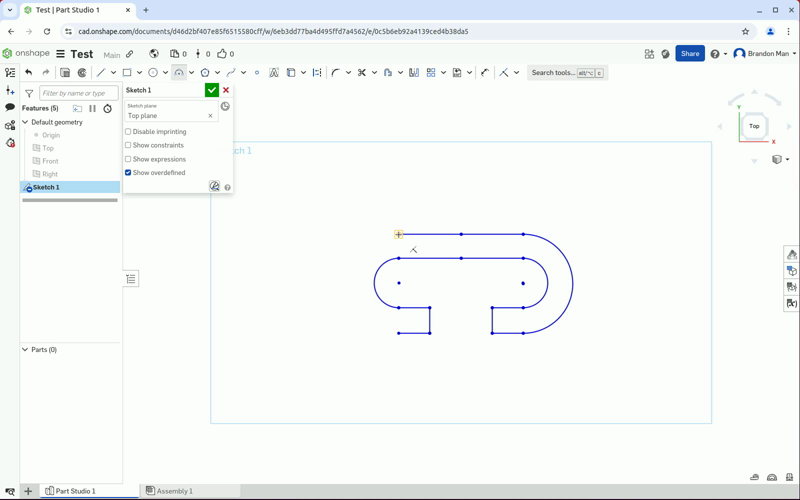
click(398, 234)
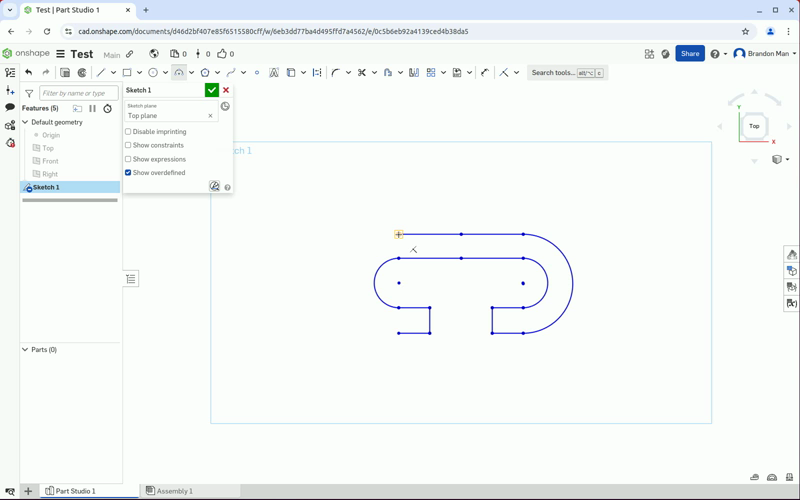
mouse_move(398, 333)
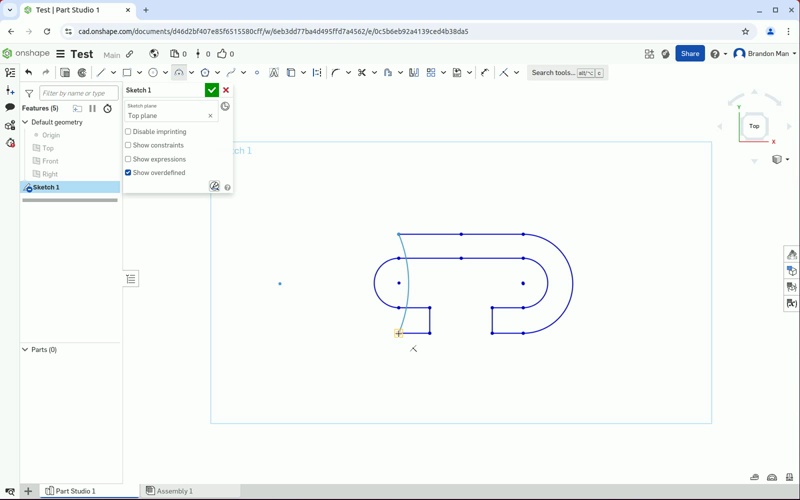
click(398, 333)
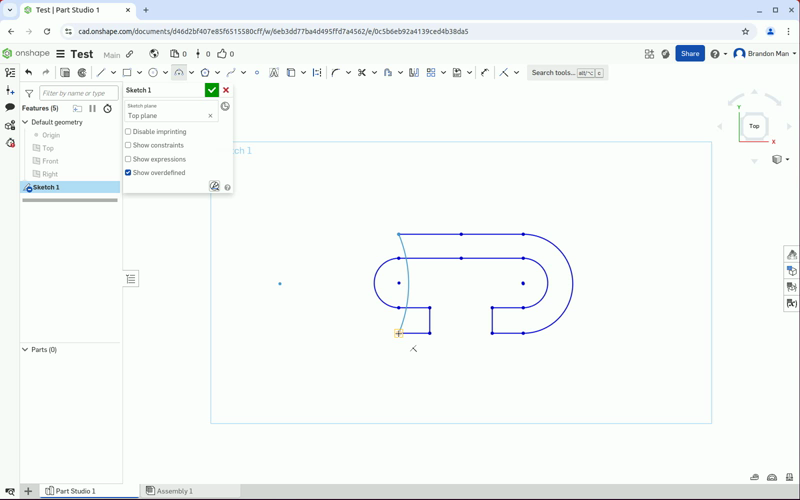
key_down(shift)
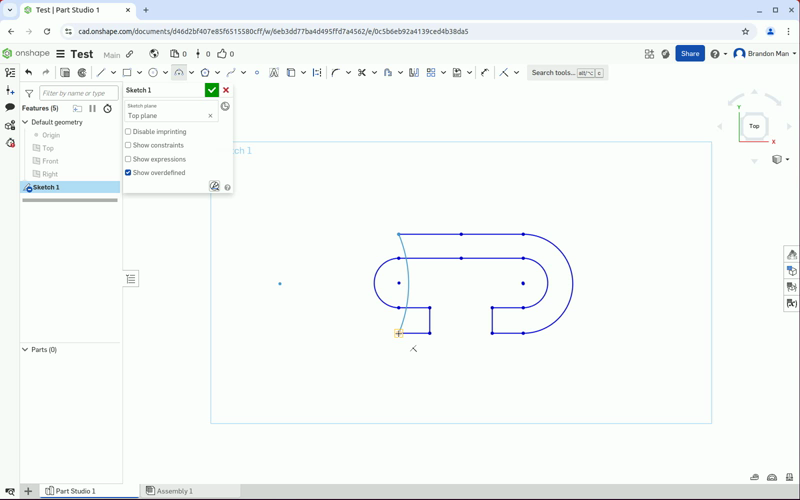
mouse_move(349, 283)
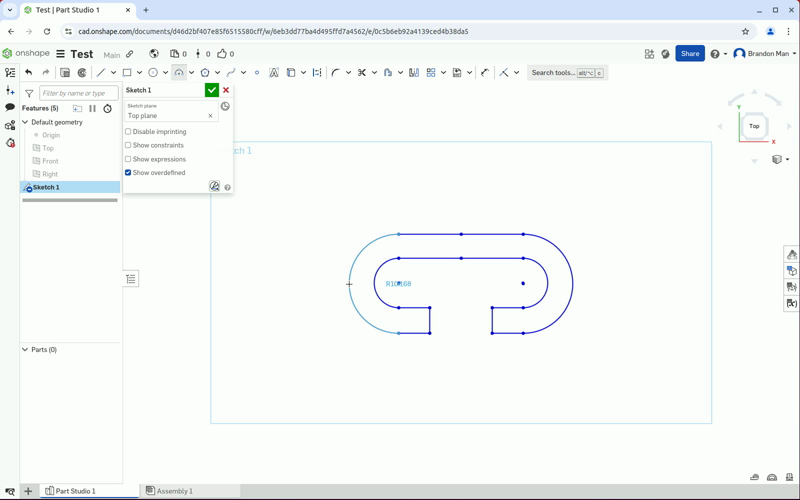
click(349, 283)
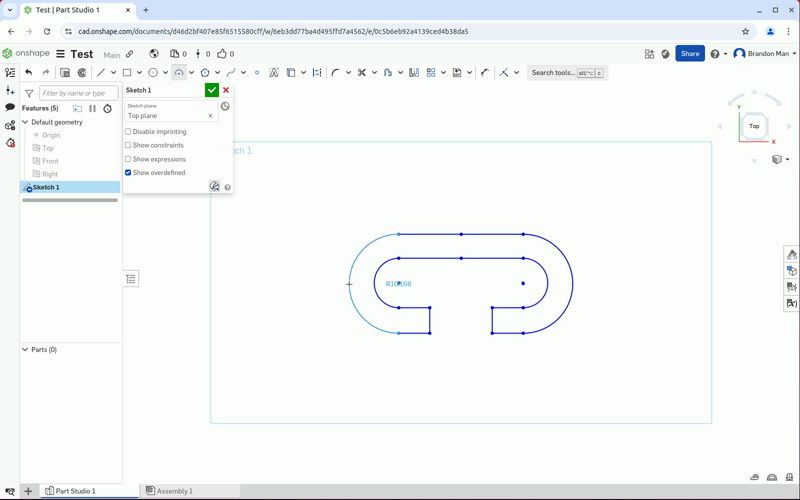
key_up(shift)
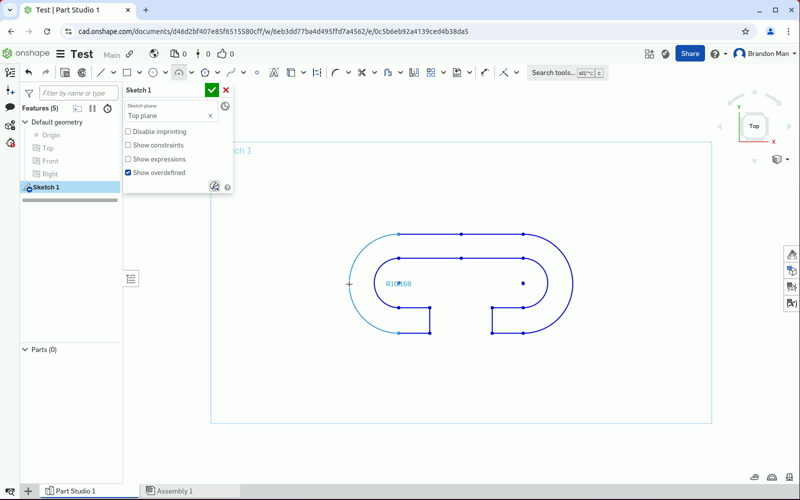
key(esc)
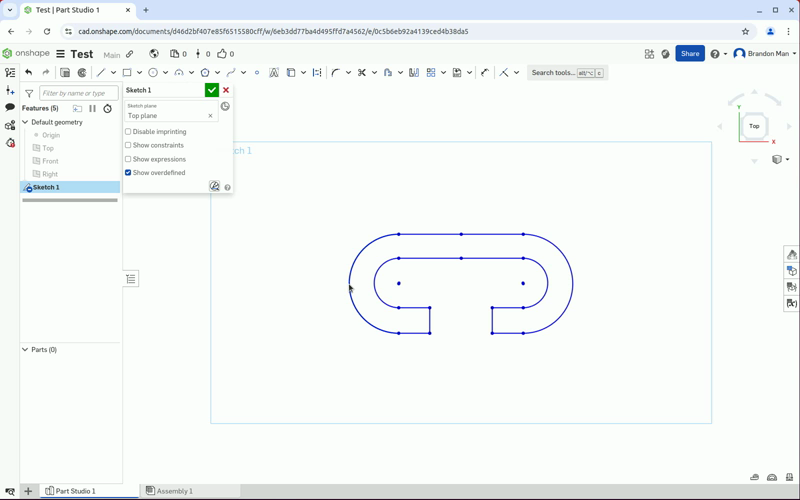
mouse_move(554, 278)
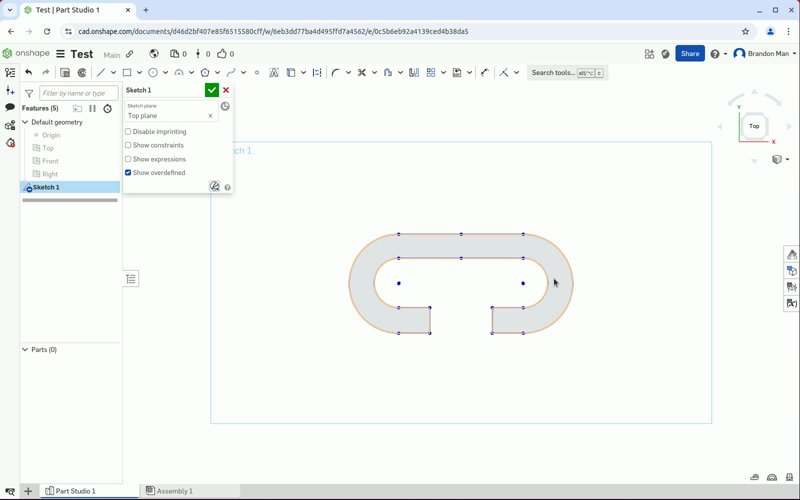
scroll(6)
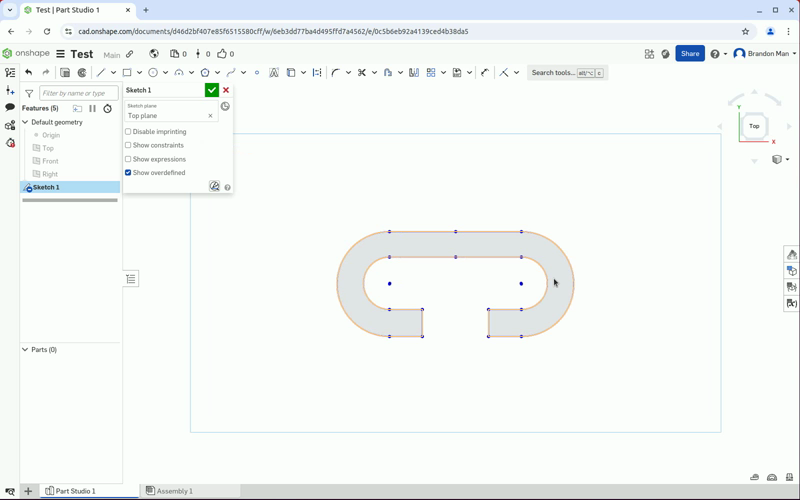
scroll(6)
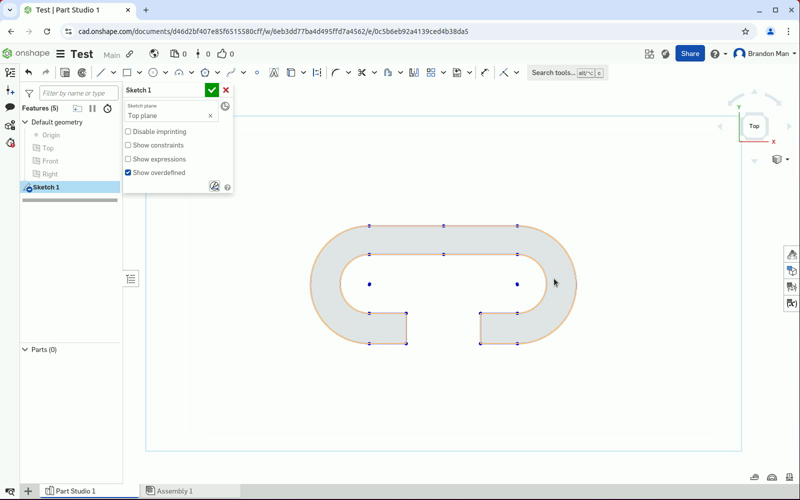
scroll(6)
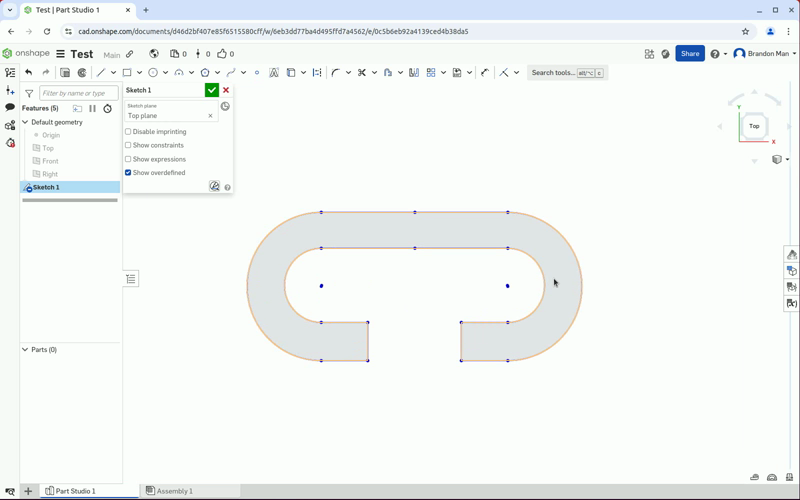
scroll(6)
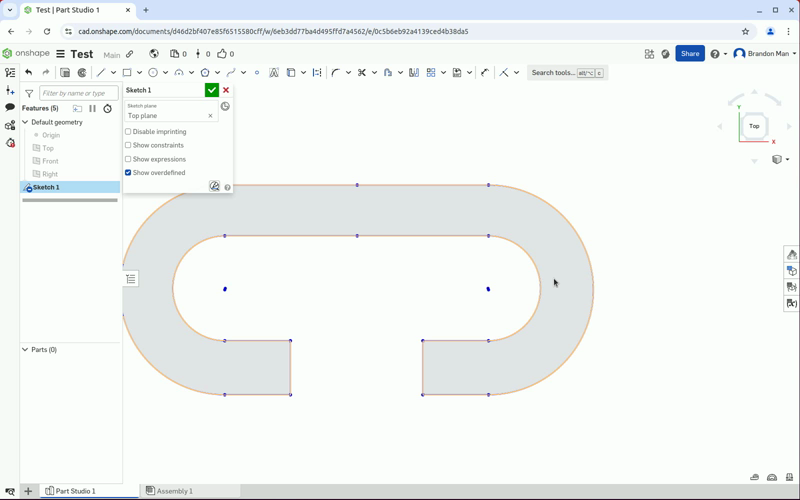
scroll(6)
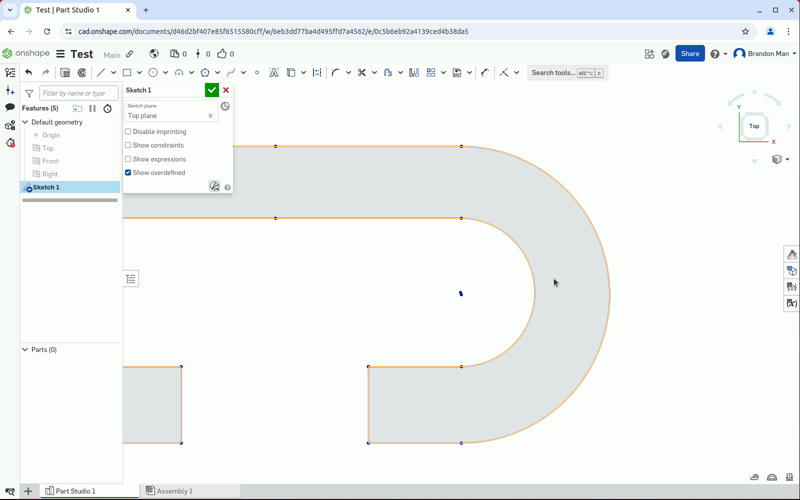
scroll(6)
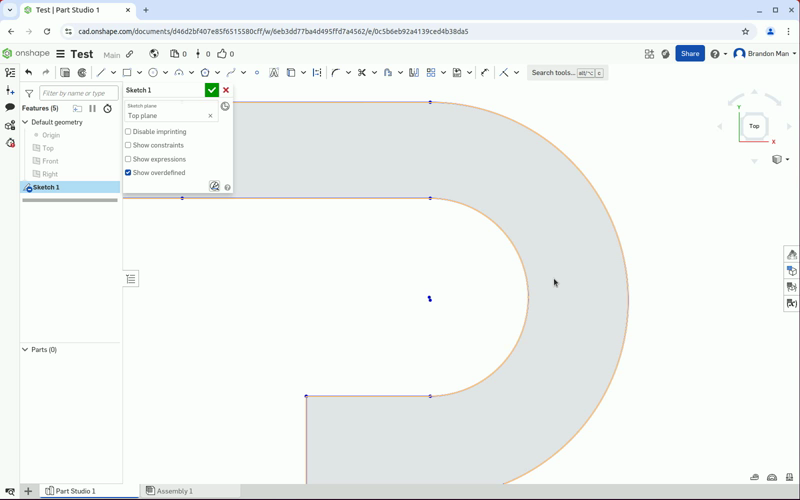
scroll(6)
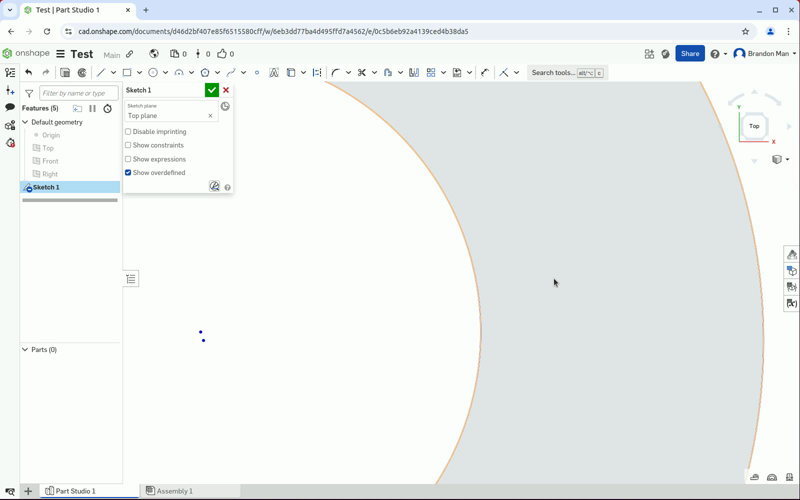
click(554, 278)
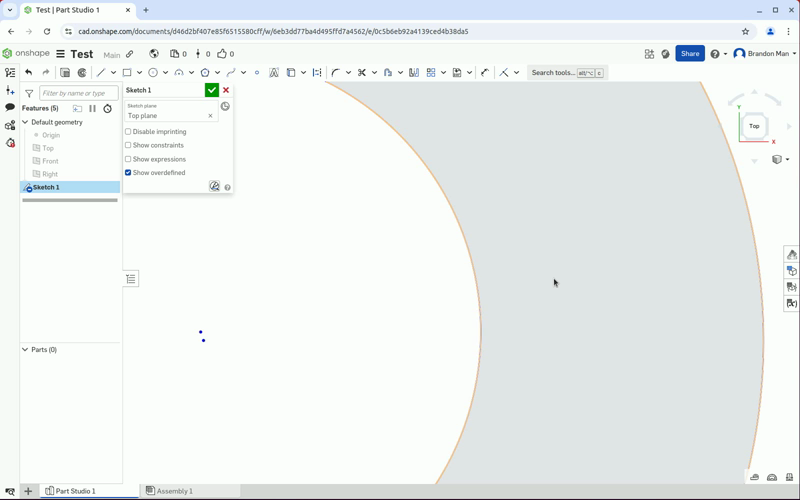
scroll(-6)
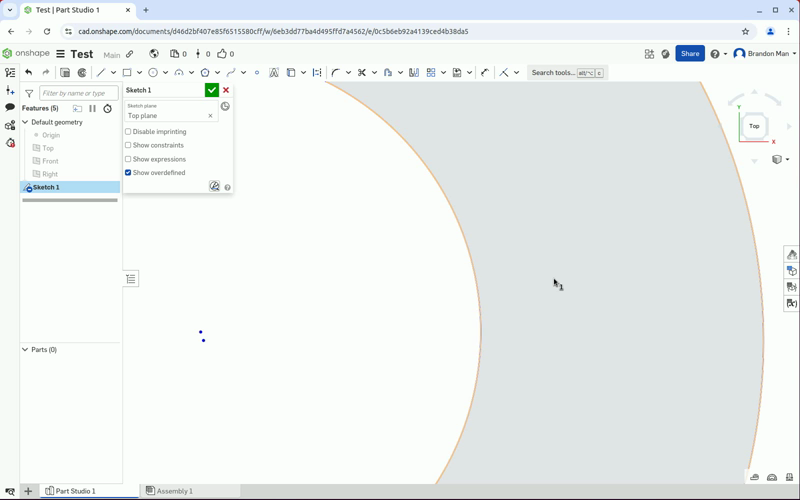
scroll(-6)
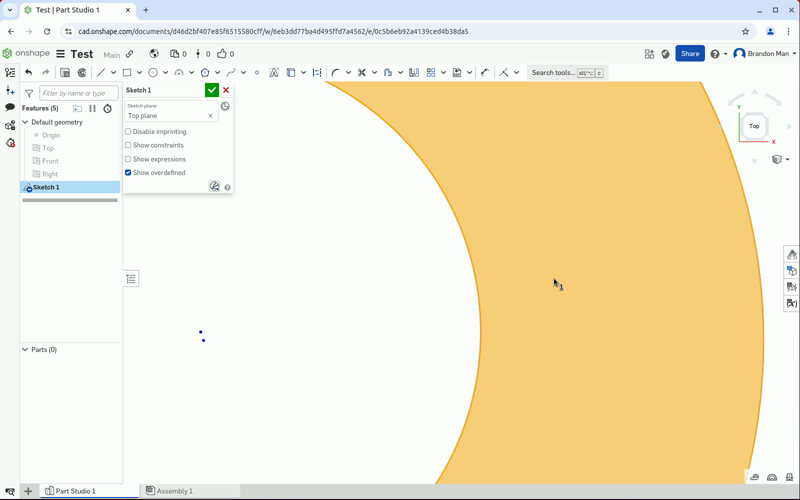
scroll(-6)
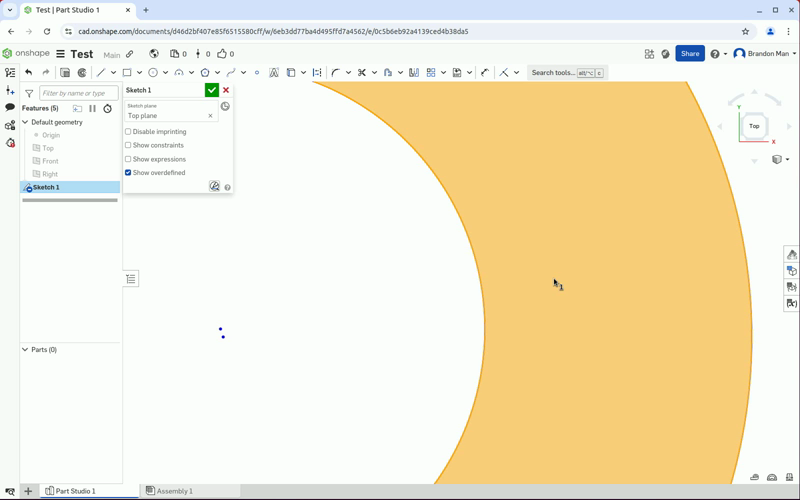
scroll(-6)
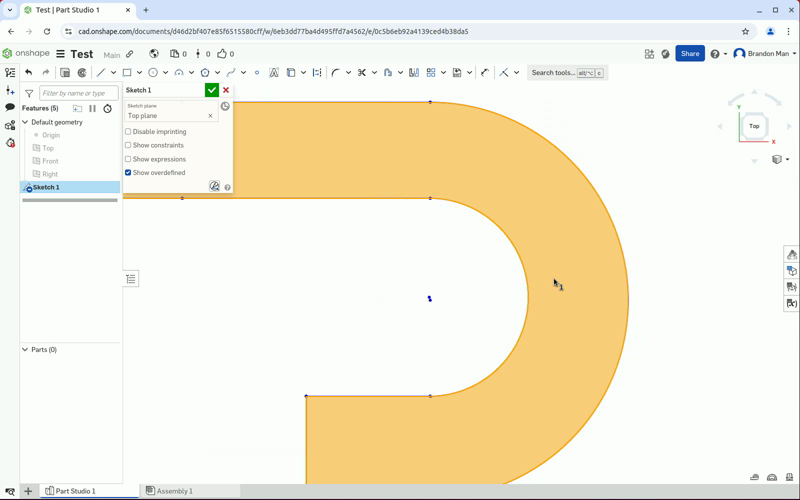
scroll(-6)
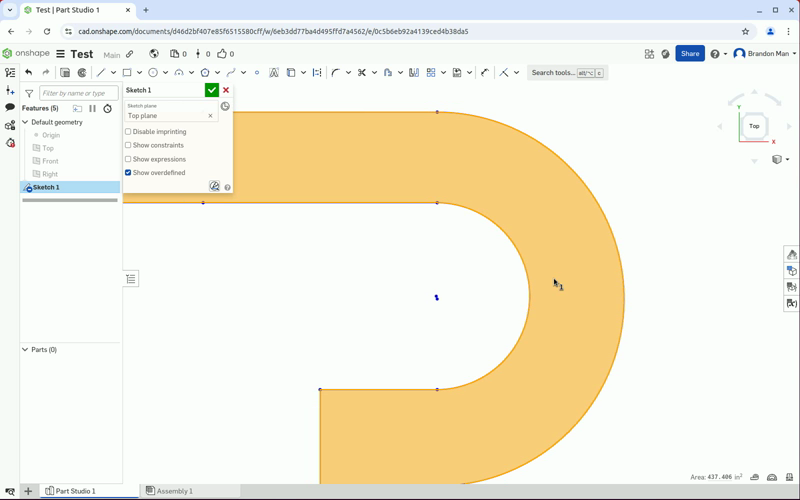
scroll(-6)
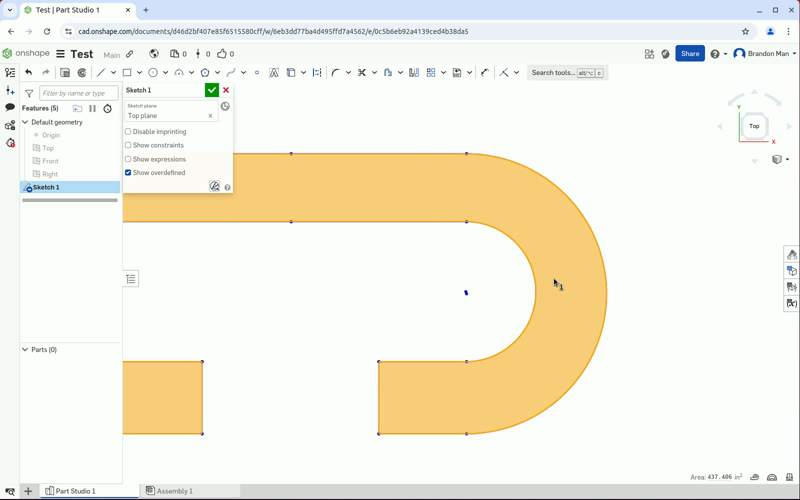
scroll(-6)
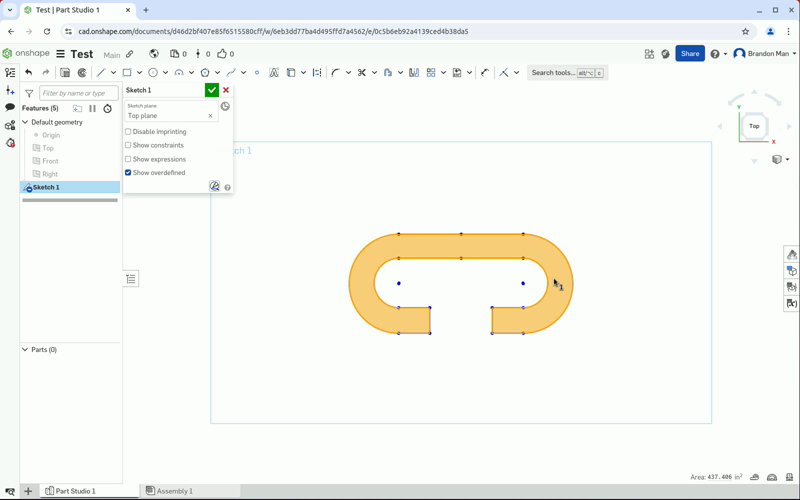
mouse_move(73, 352)
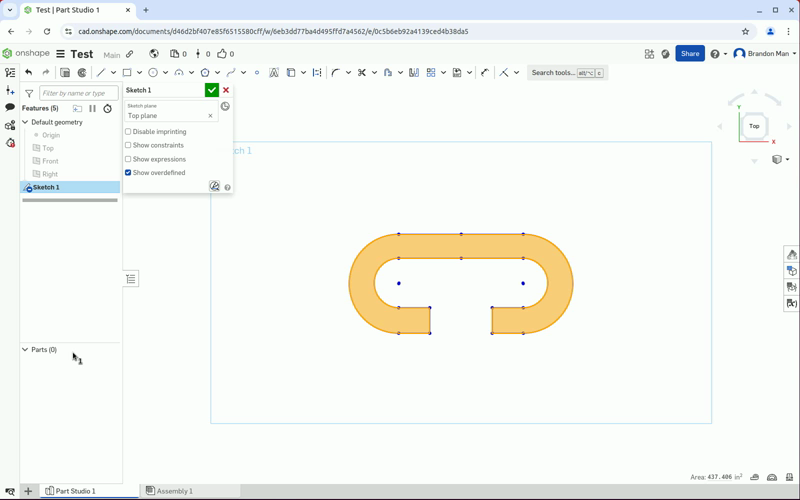
key(shift+y)
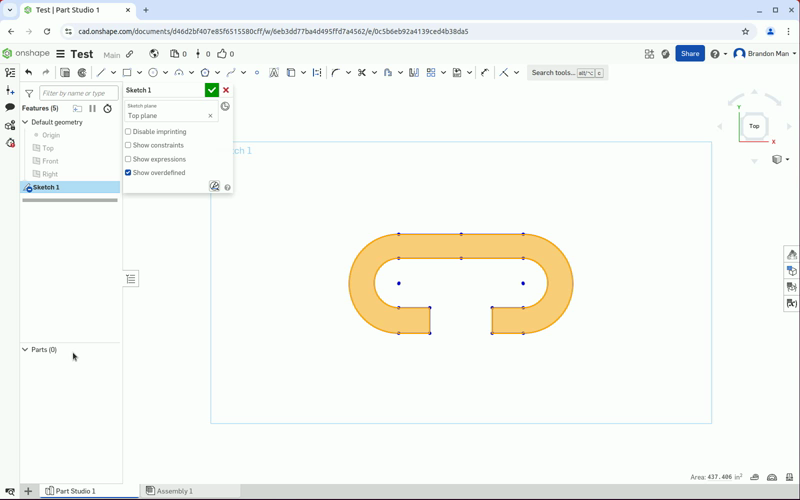
key(shift+e)
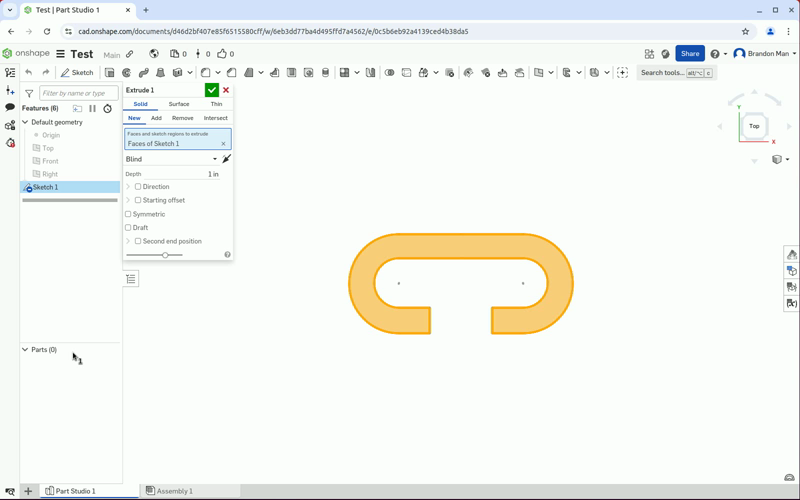
mouse_move(143, 106)
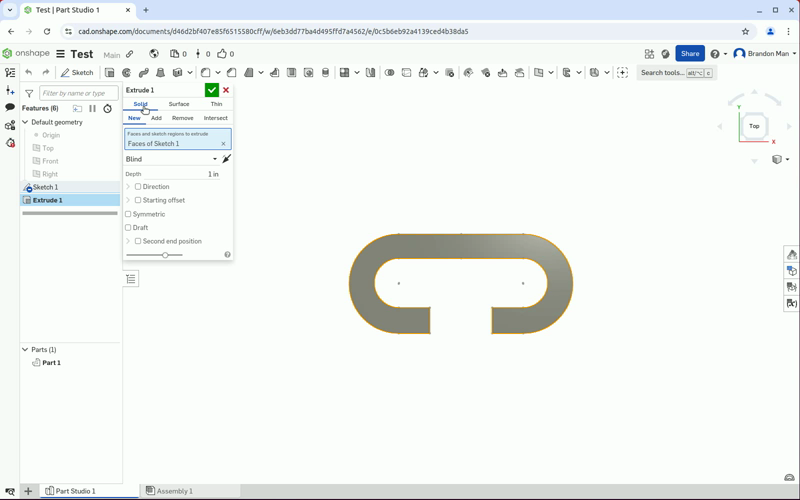
click(143, 106)
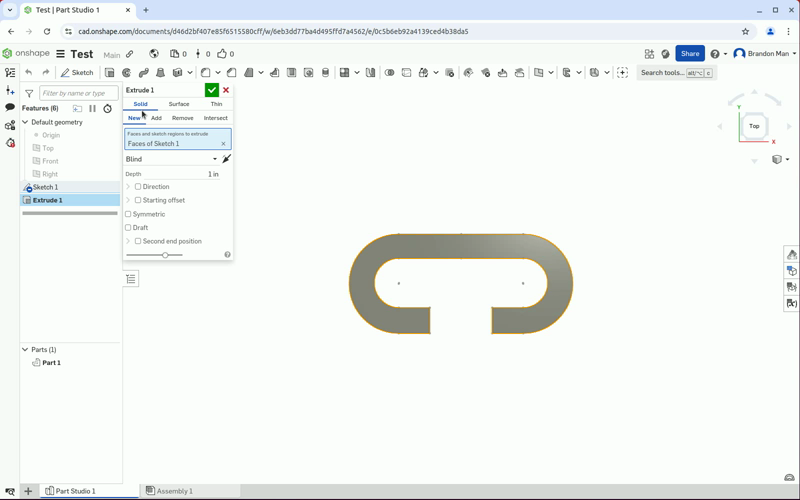
mouse_move(137, 120)
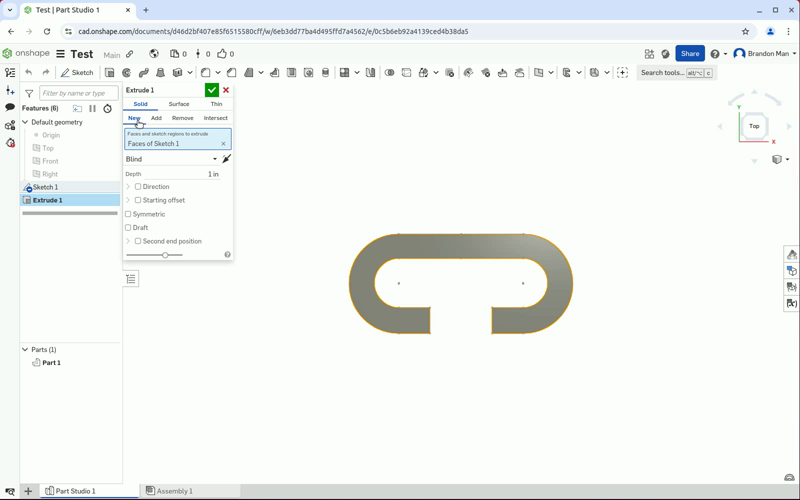
click(137, 120)
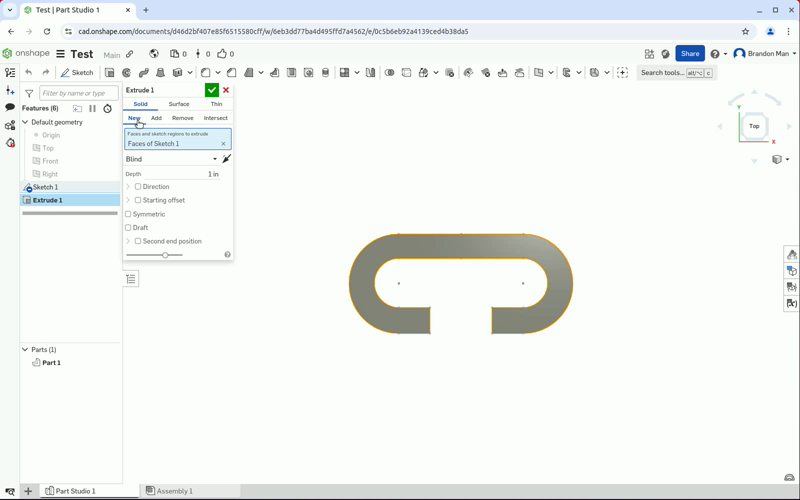
key(tab, 4)
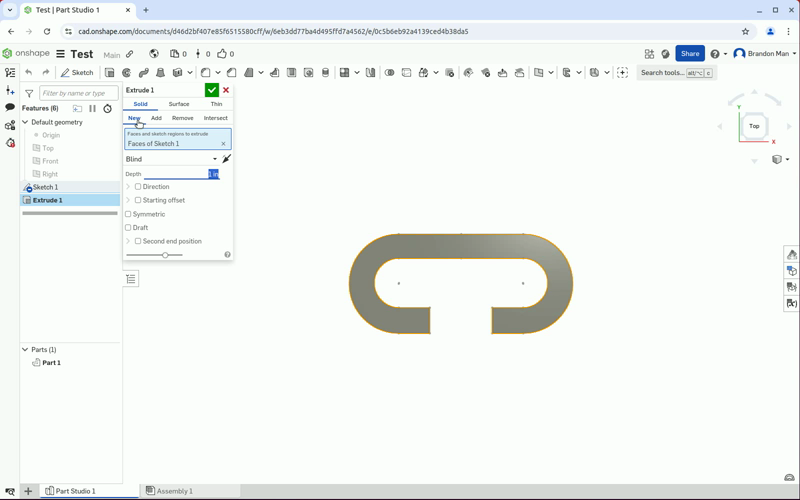
text(5.055)
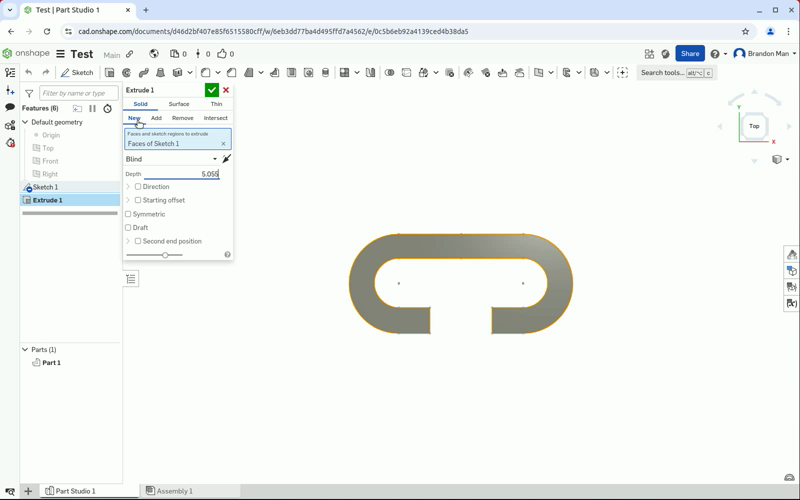
key(enter)
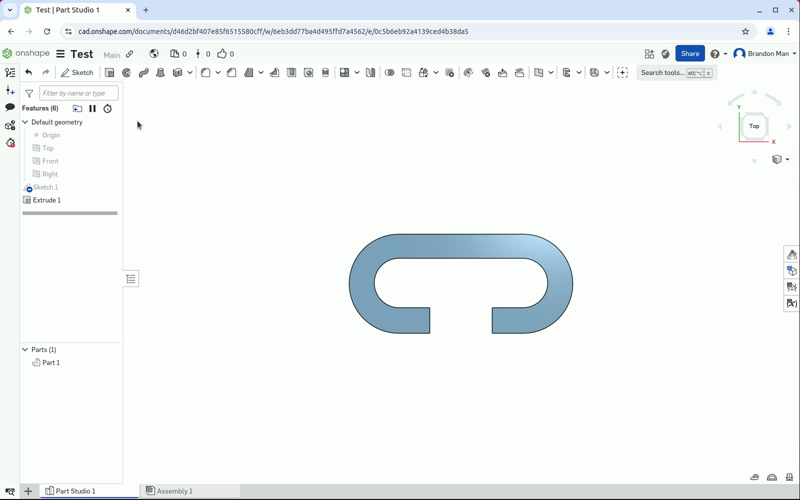
key(shift+h)
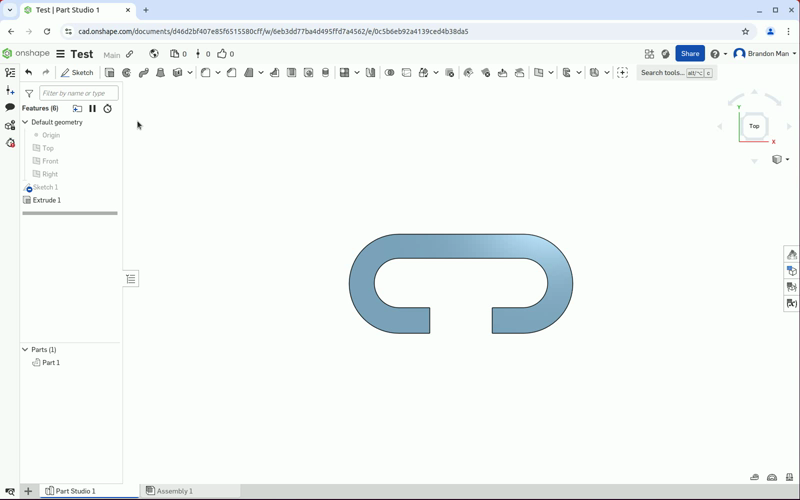
key(shift+h)
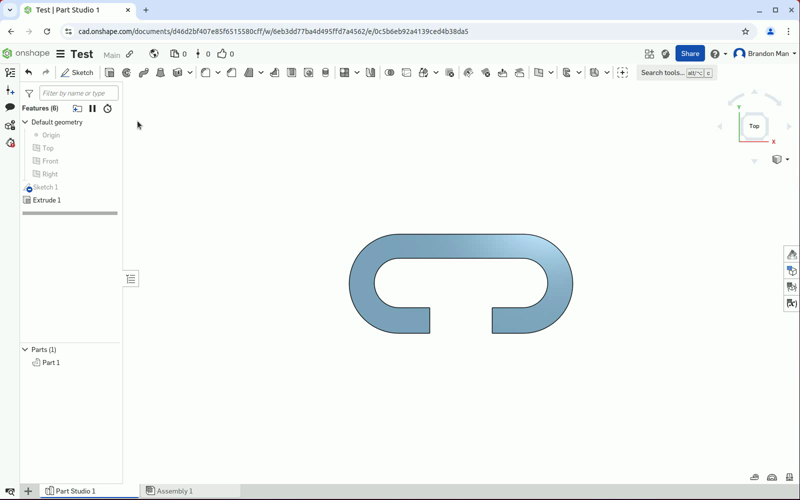
mouse_move(73, 189)
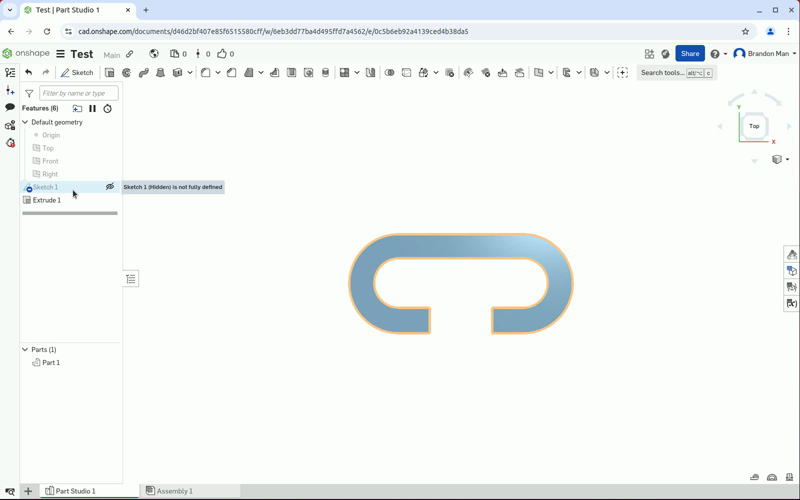
click(73, 189)
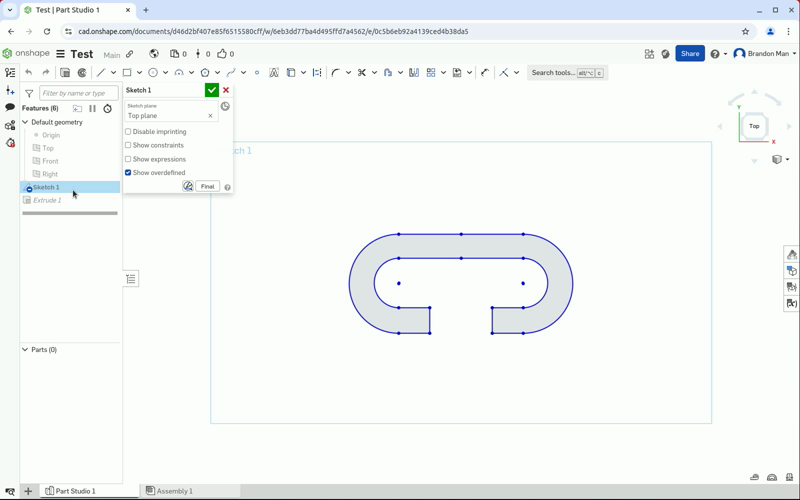
mouse_move(229, 92)
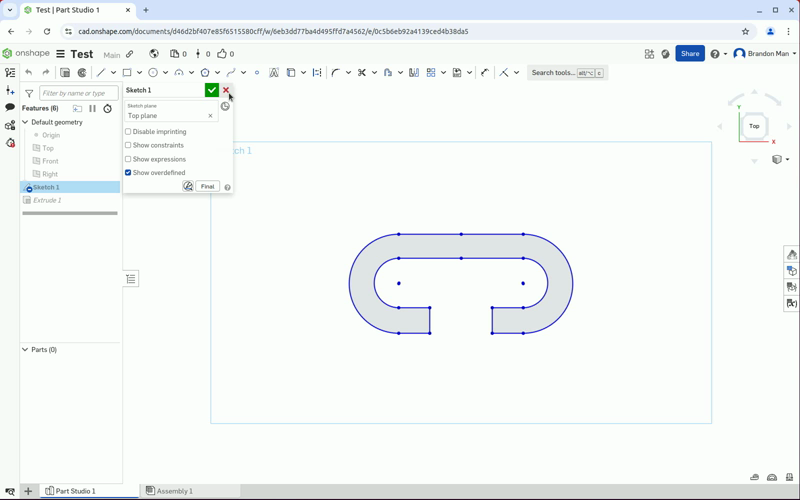
click(229, 92)
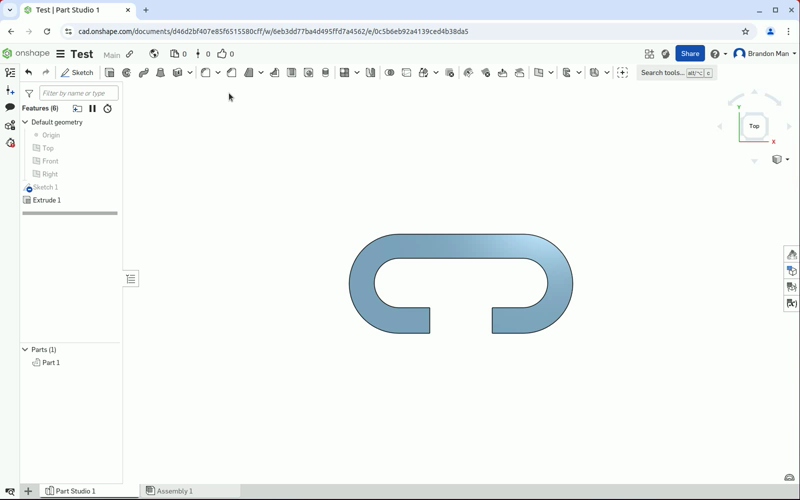
mouse_move(73, 352)
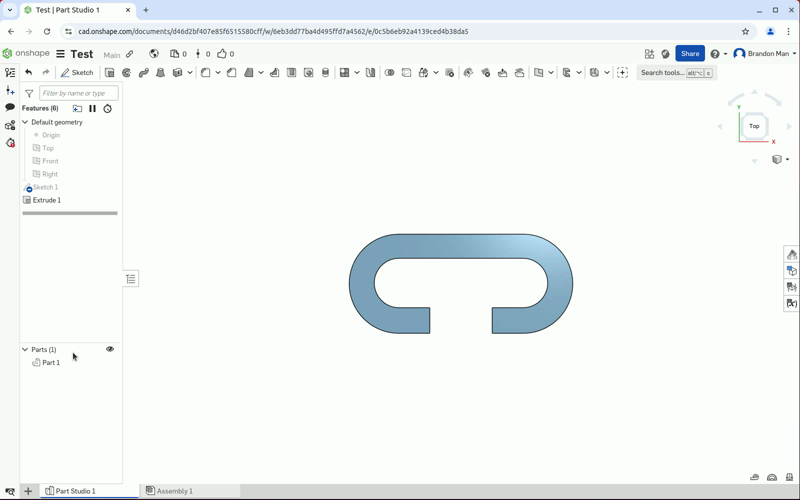
key(y)
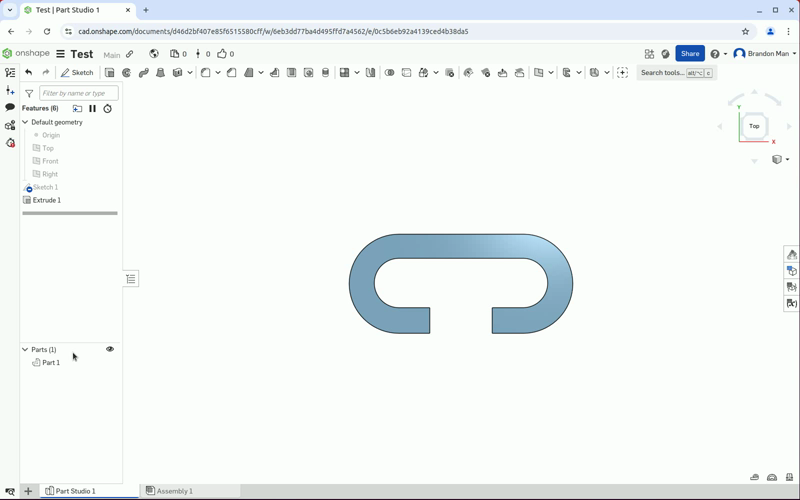
key(shift+p)
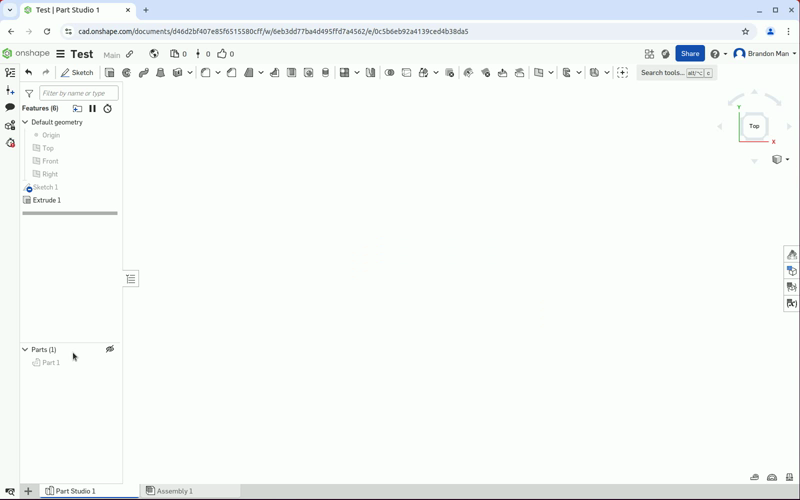
key(space)
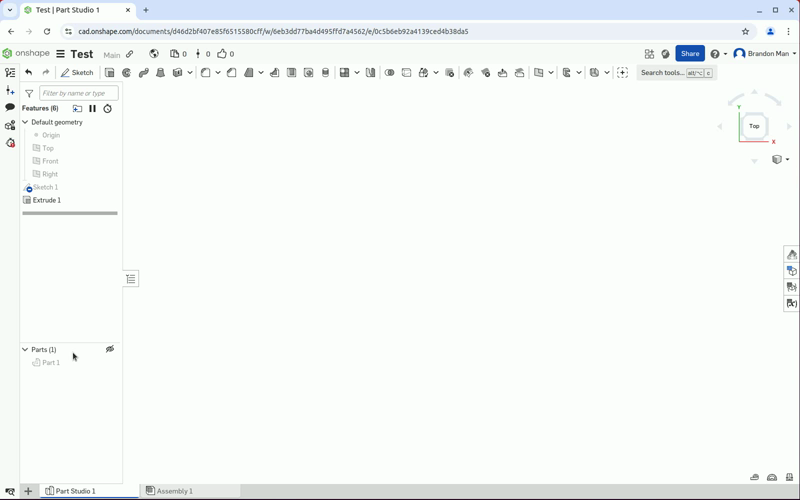
key_down(shift)
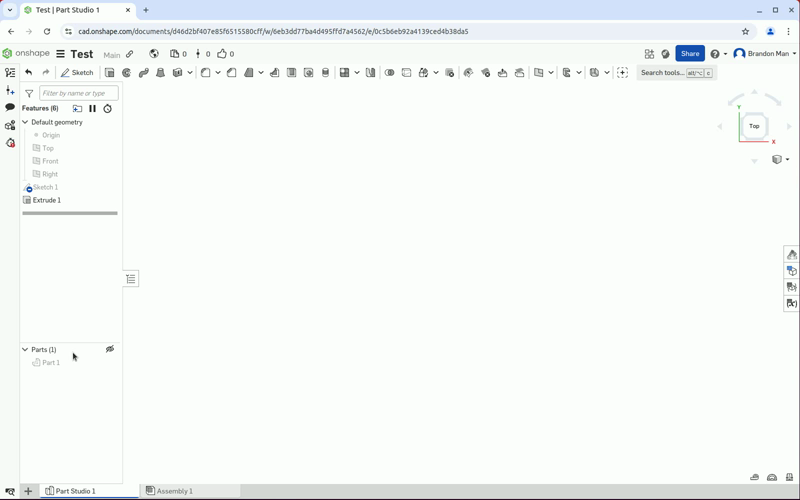
key(up)
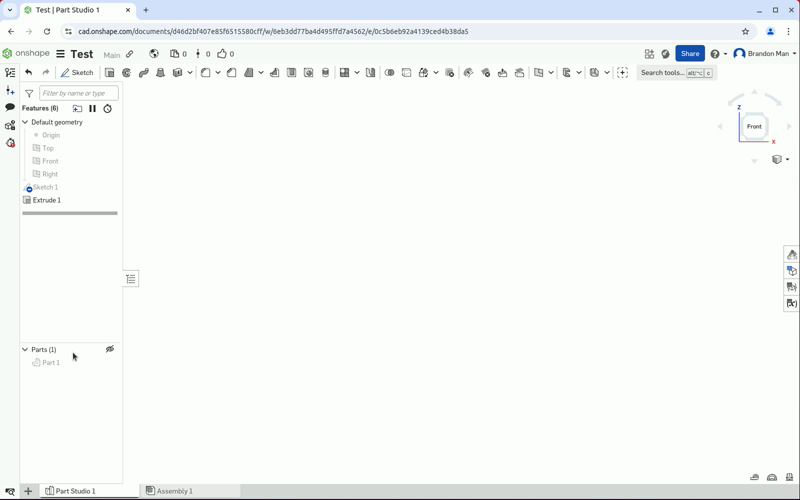
key_up(shift)
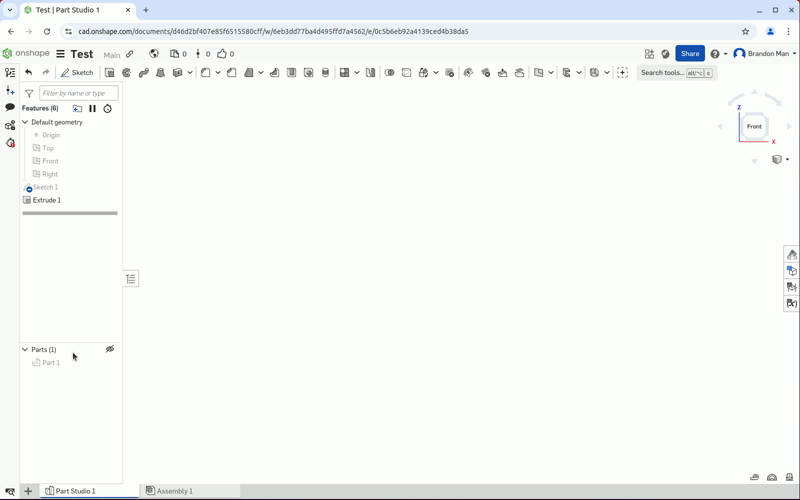
mouse_move(73, 352)
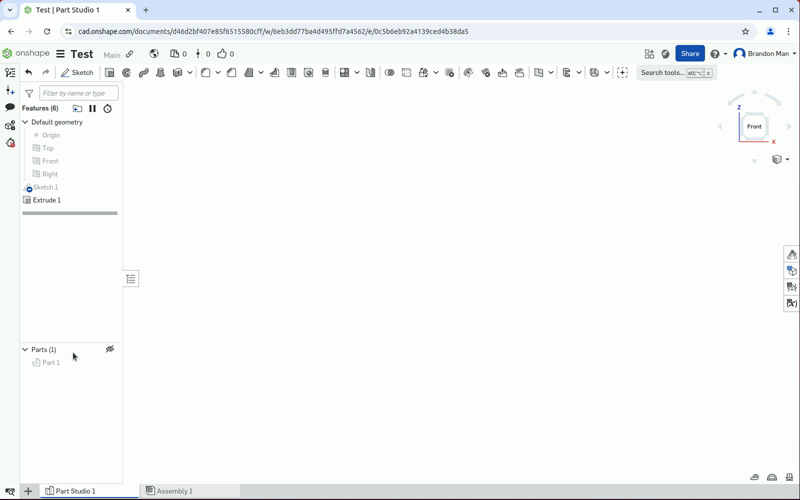
key(shift+y)
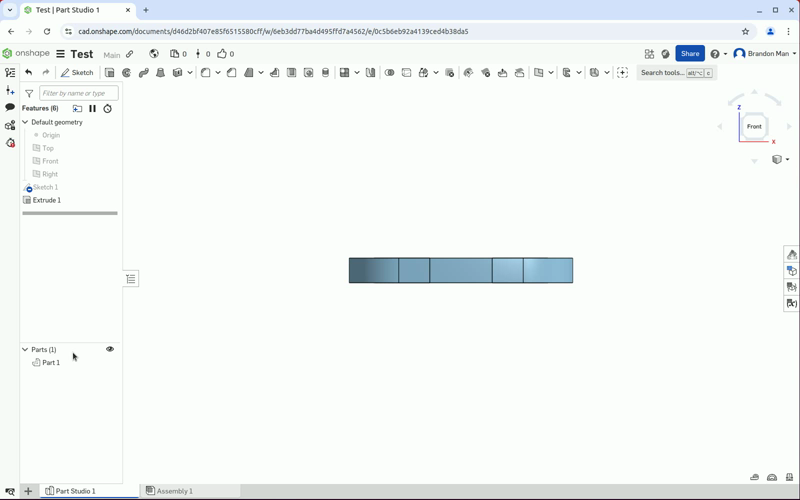
mouse_move(541, 75)
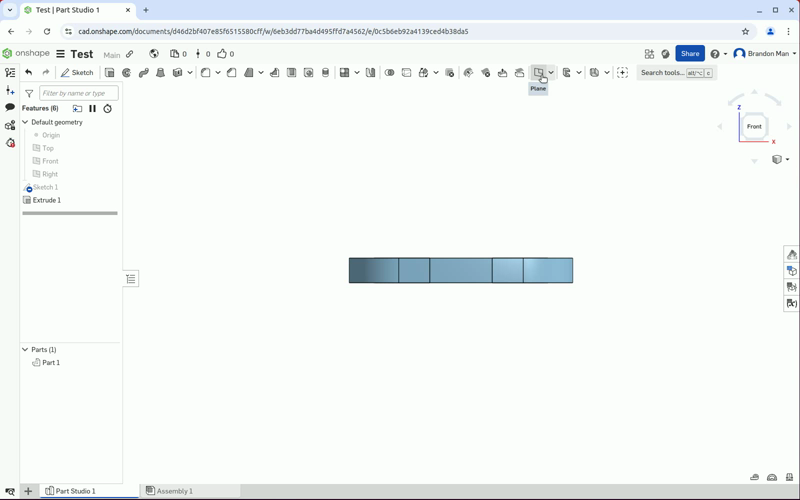
click(541, 75)
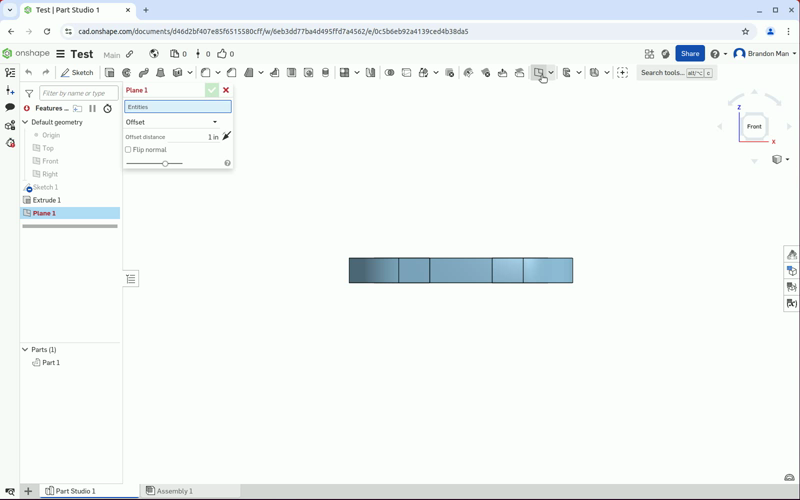
mouse_move(73, 163)
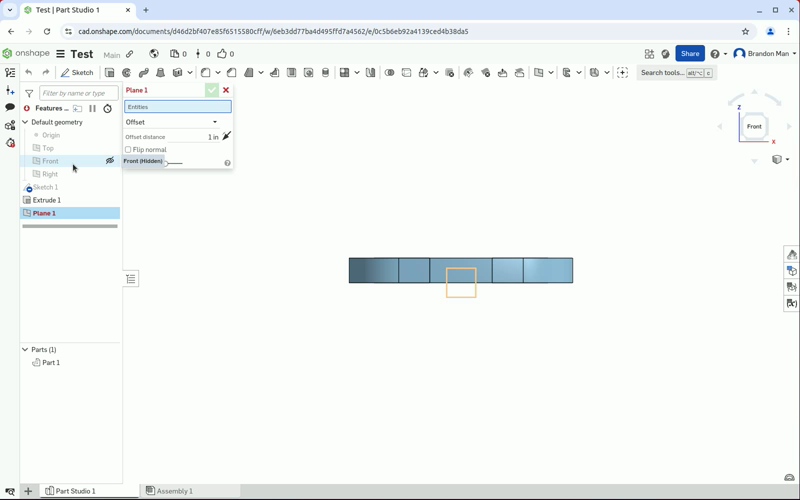
click(73, 163)
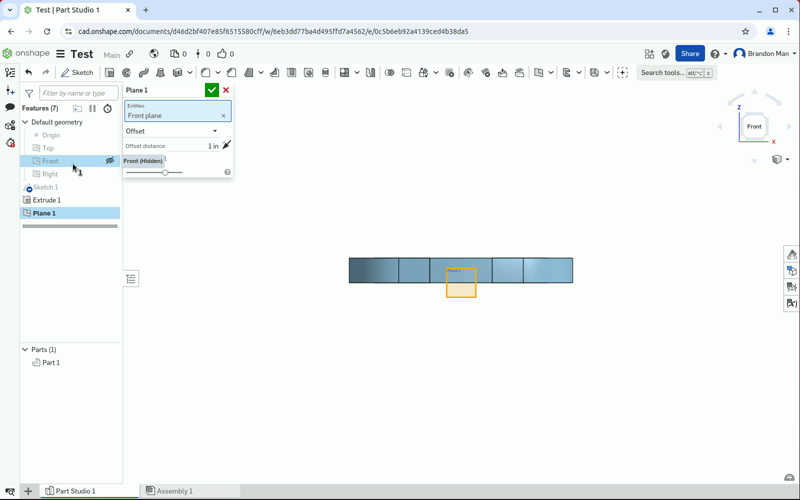
key(tab, 2)
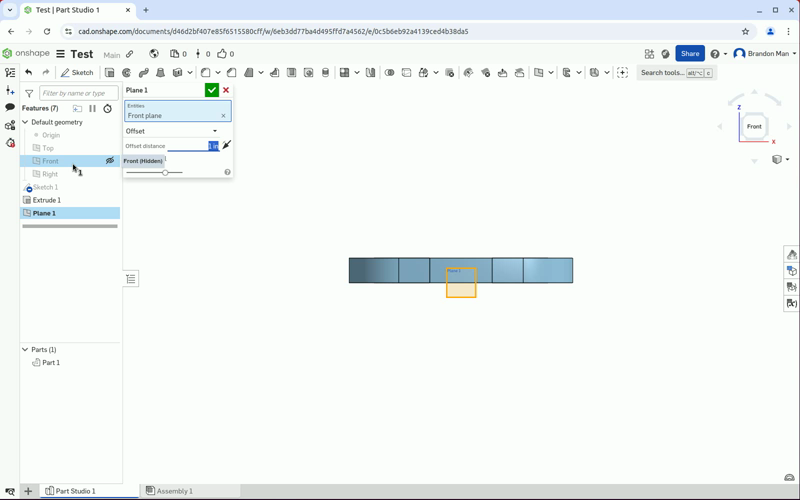
text(5.053)
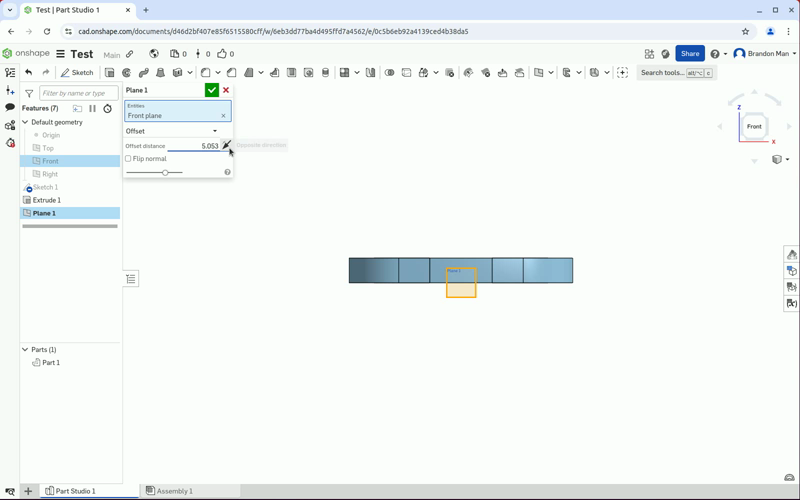
mouse_move(229, 147)
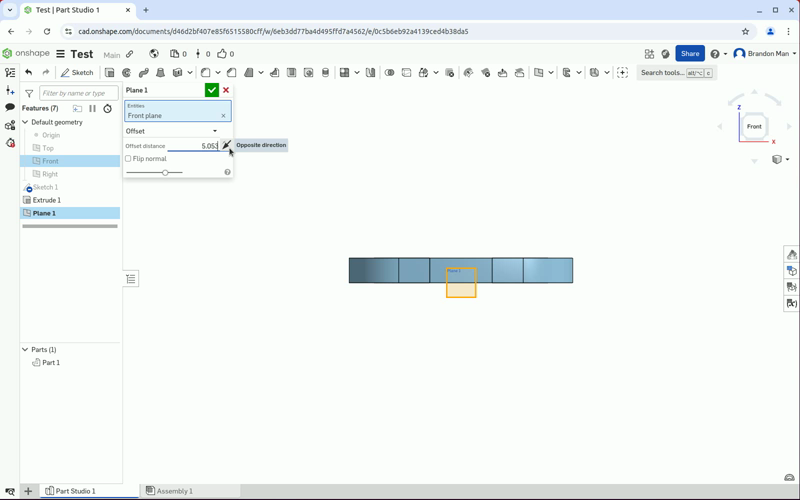
click(229, 147)
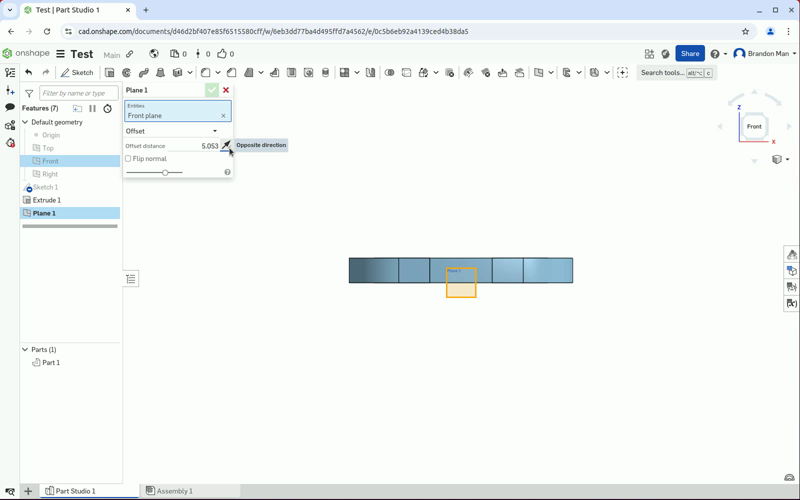
key(enter, 2)
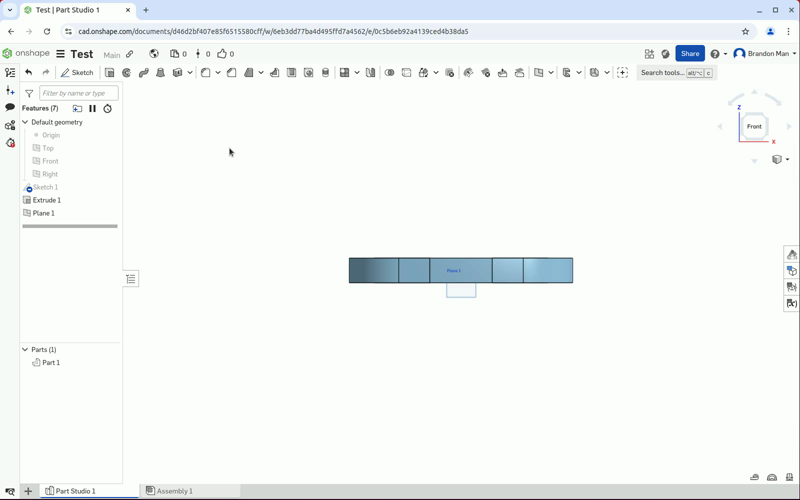
key(shift+s)
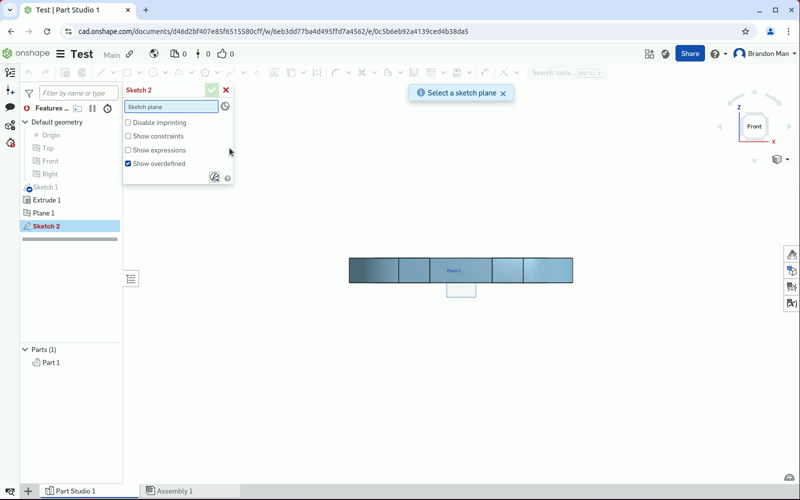
mouse_move(73, 215)
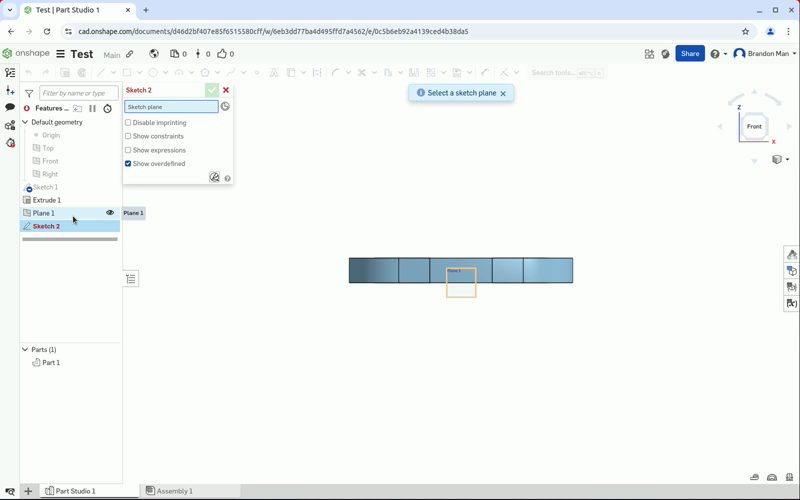
click(73, 215)
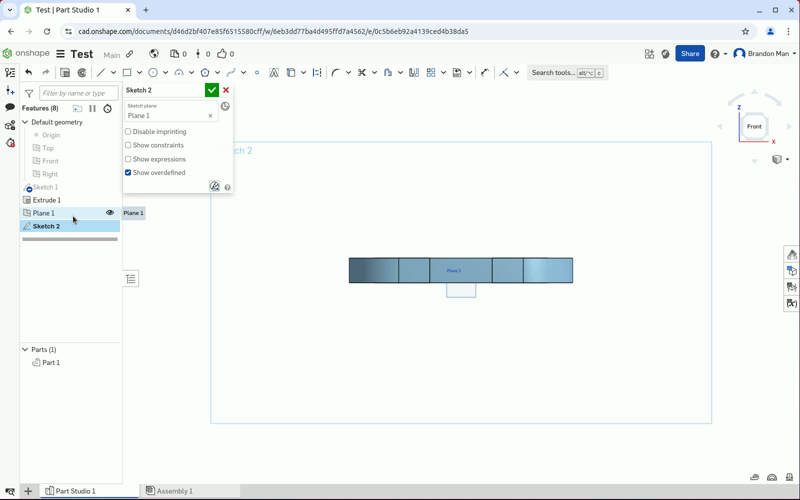
mouse_move(73, 352)
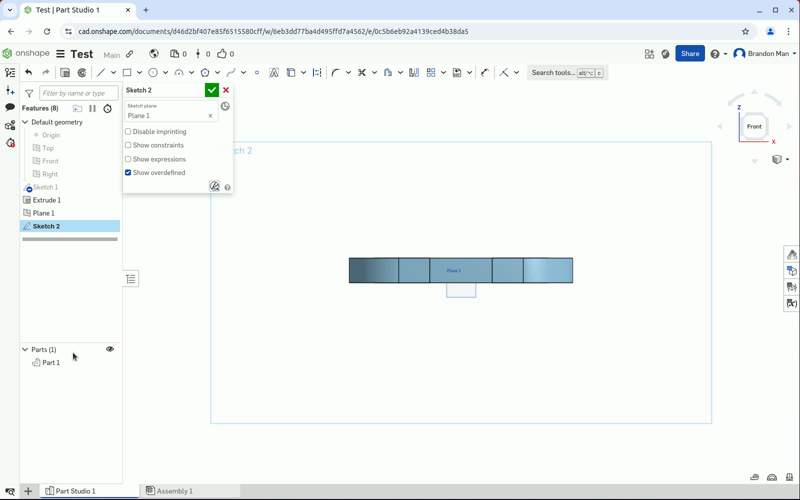
key(y)
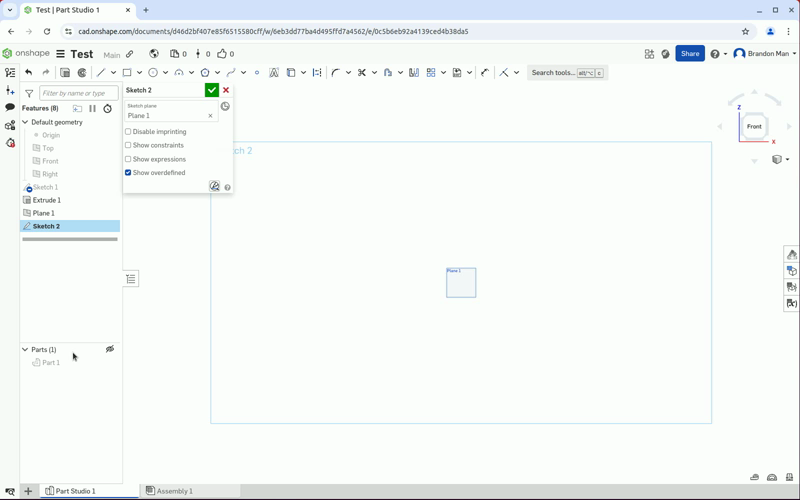
key(l)
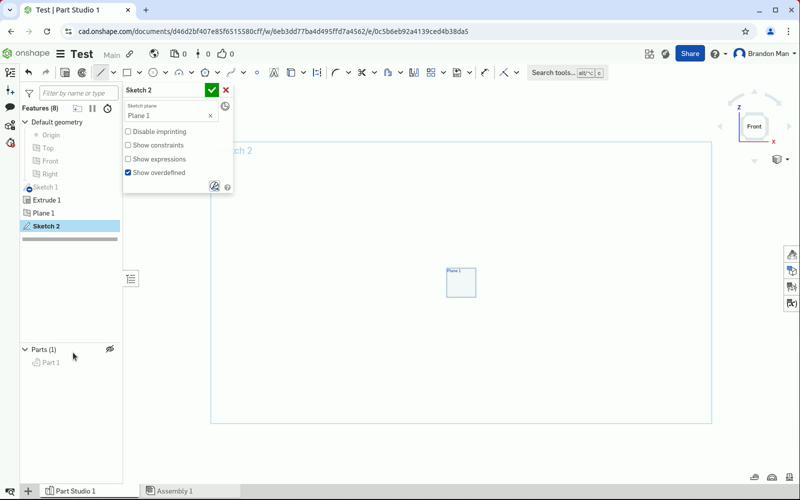
key_down(shift)
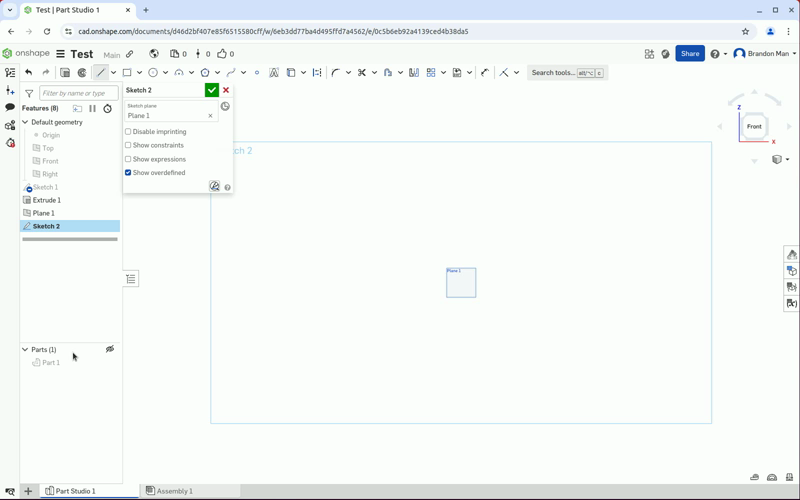
mouse_move(432, 258)
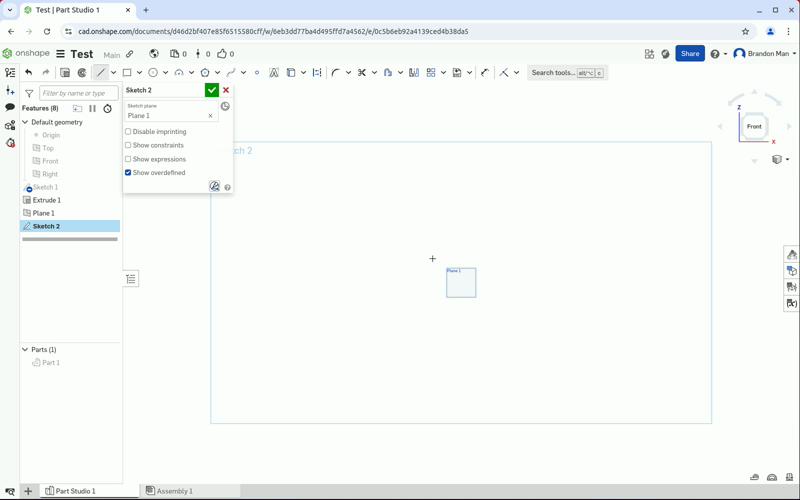
click(432, 258)
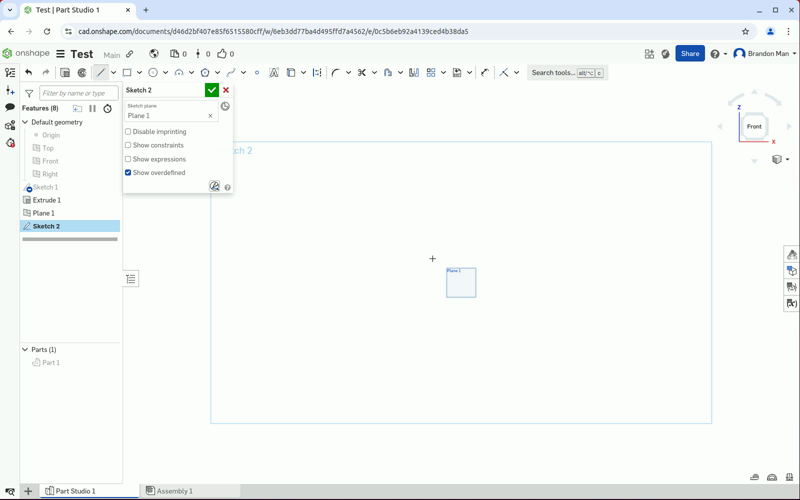
key_up(shift)
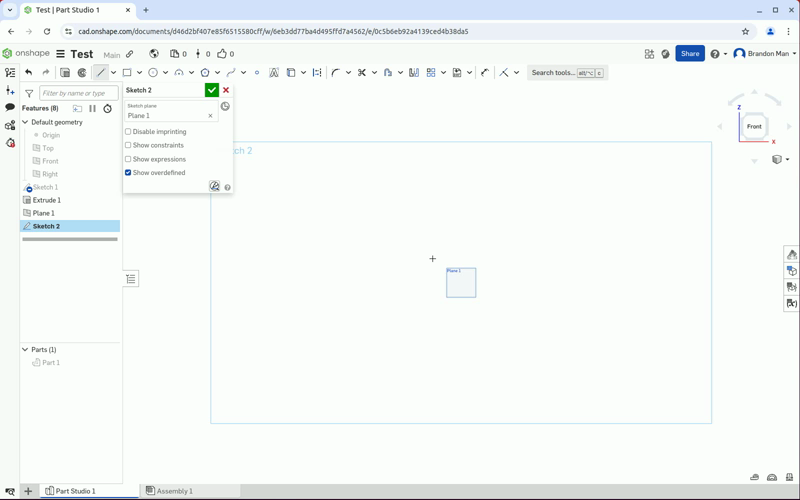
key_down(shift)
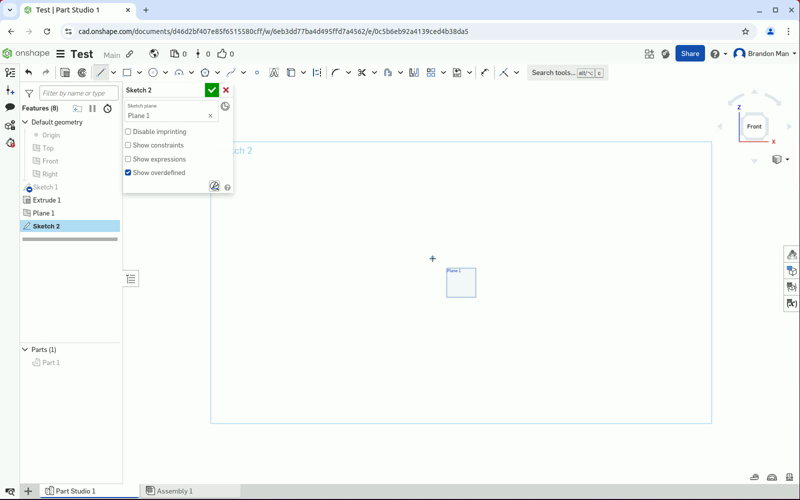
mouse_move(462, 258)
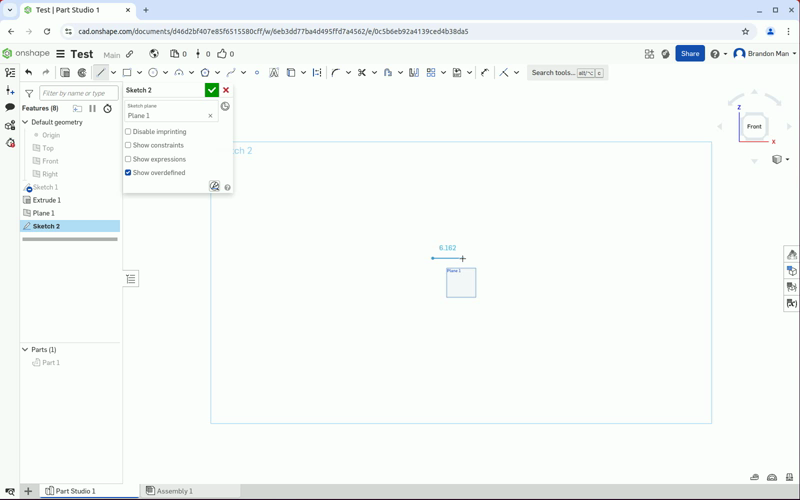
mouse_move(489, 258)
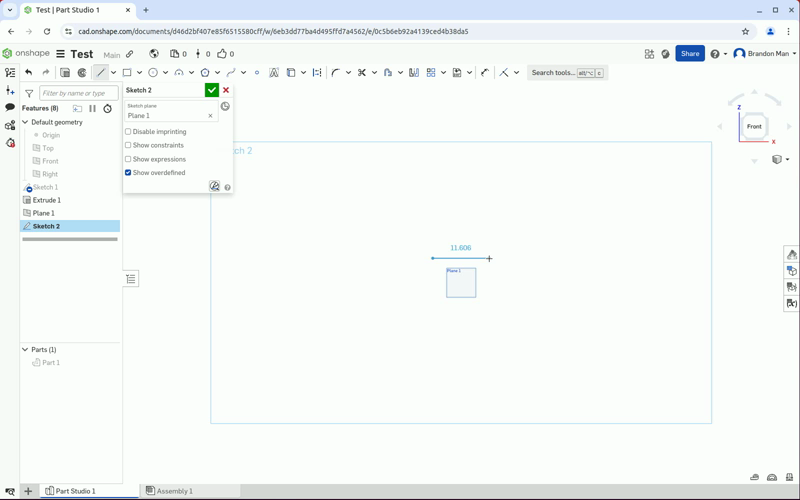
click(489, 258)
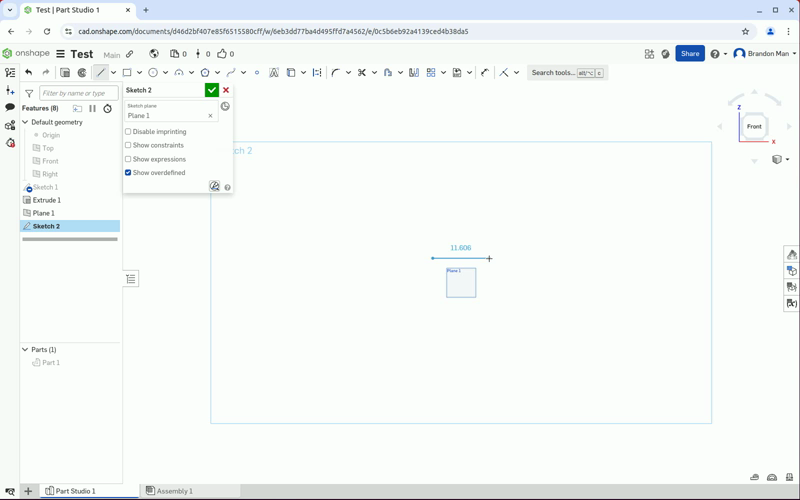
key_up(shift)
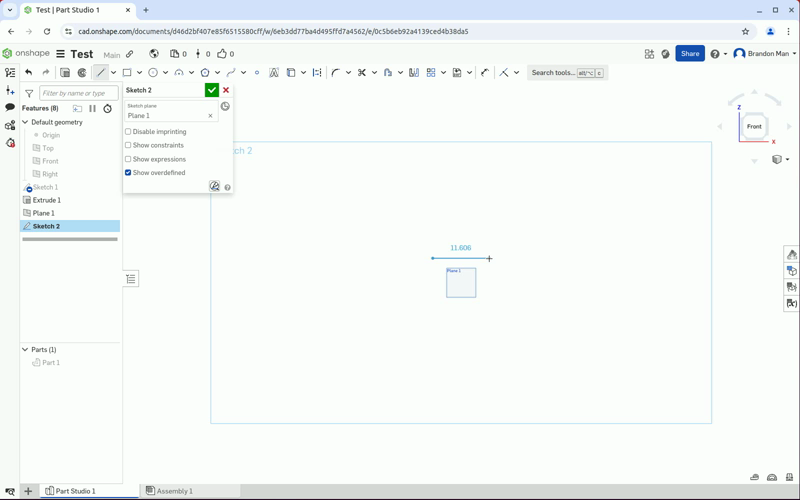
key_down(shift)
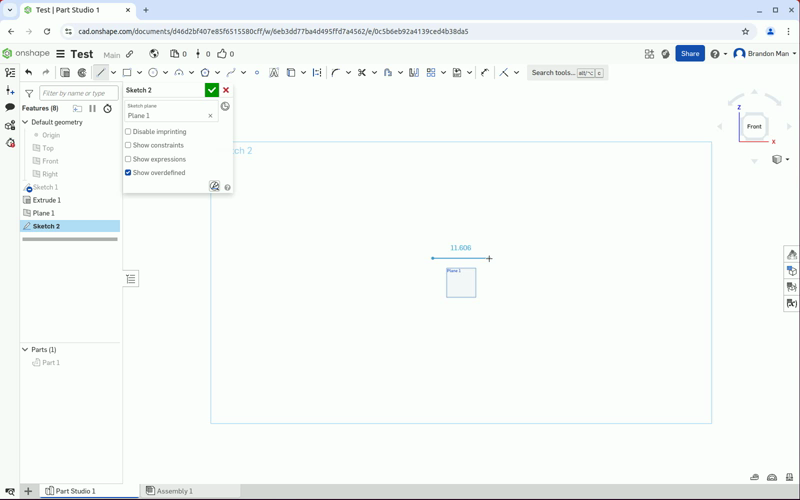
mouse_move(519, 258)
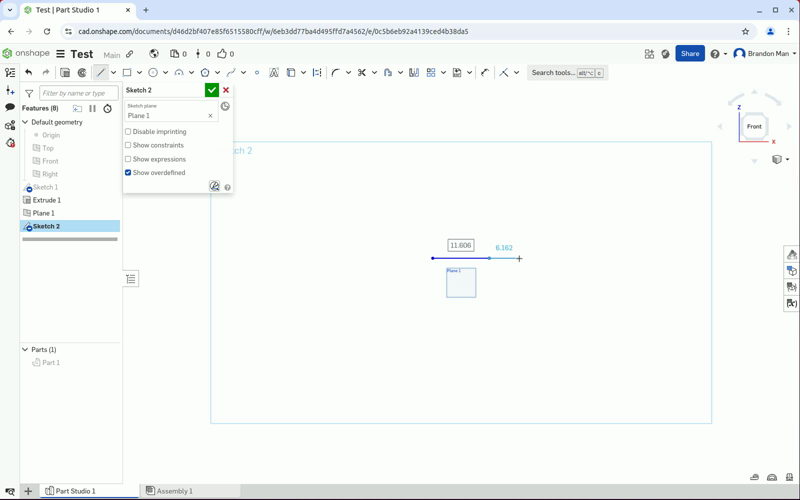
mouse_move(489, 233)
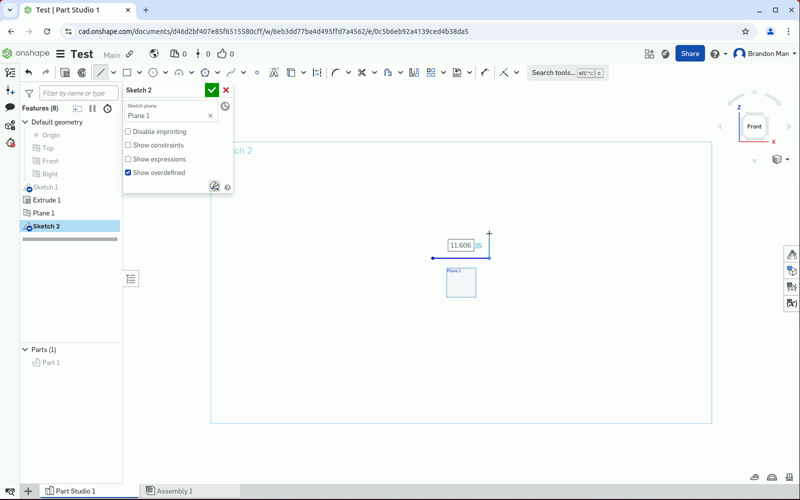
click(489, 233)
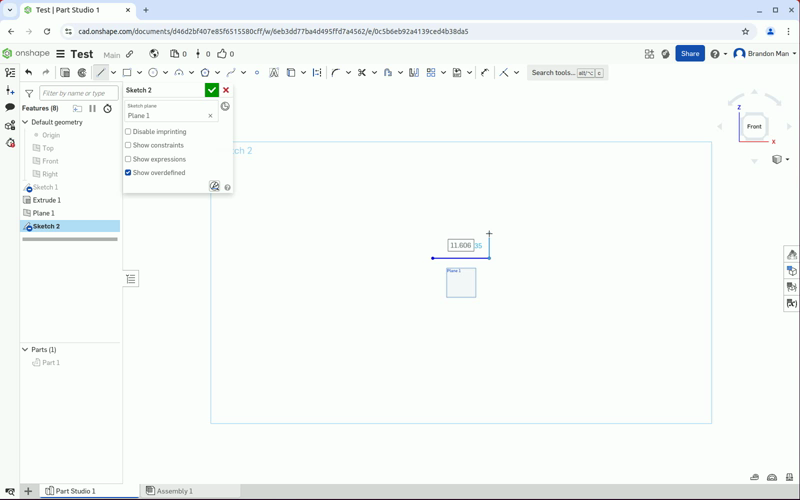
key_up(shift)
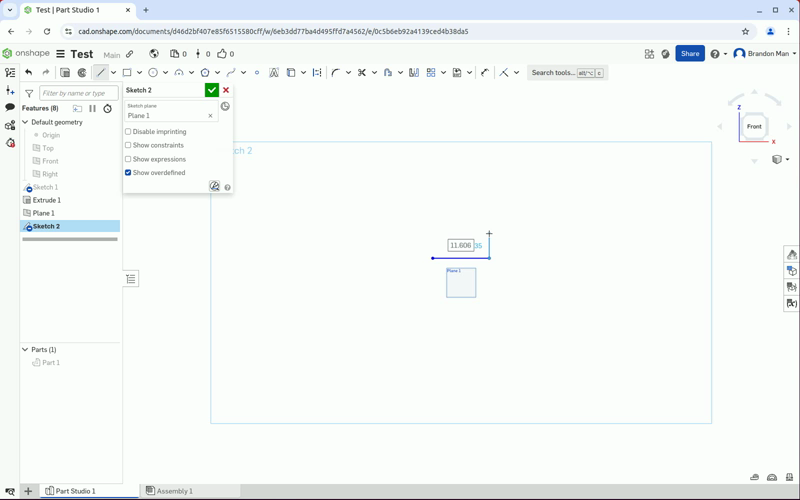
key(esc)
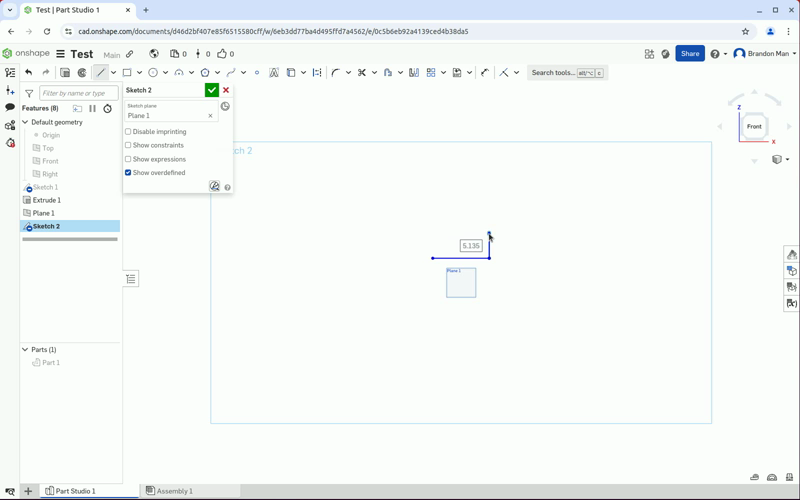
key(a)
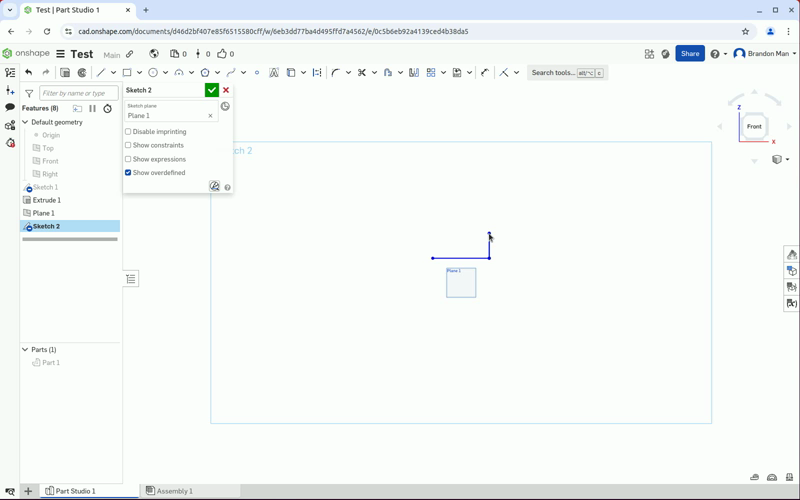
mouse_move(489, 233)
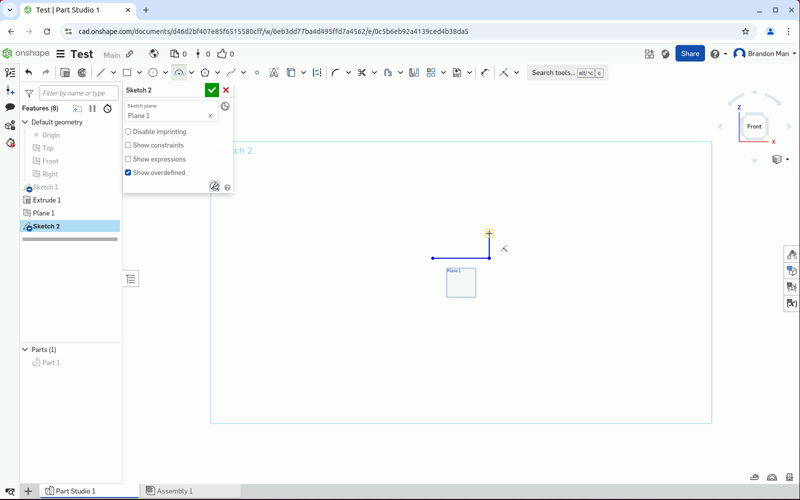
click(489, 233)
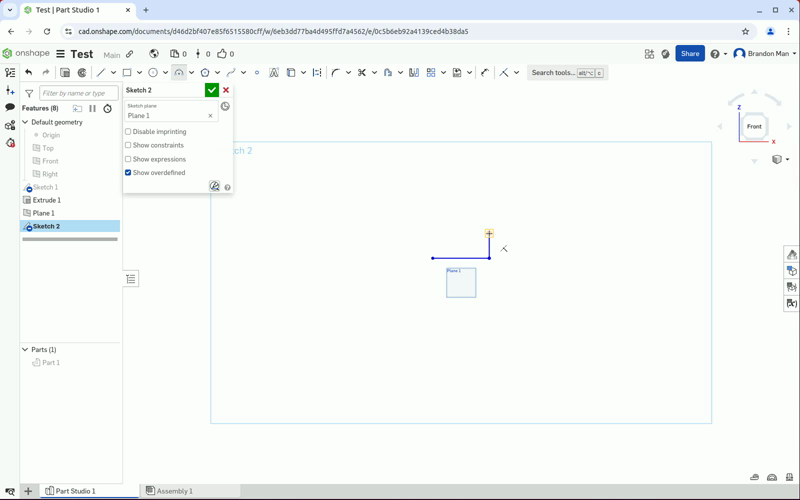
key_down(shift)
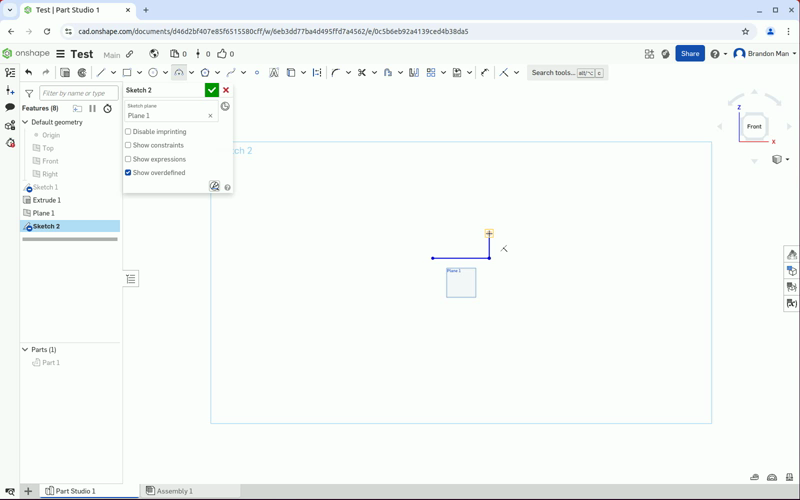
mouse_move(432, 233)
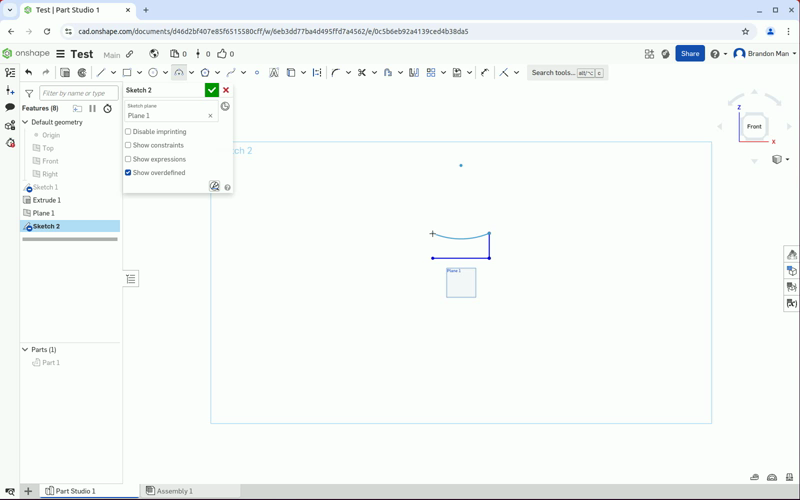
click(432, 233)
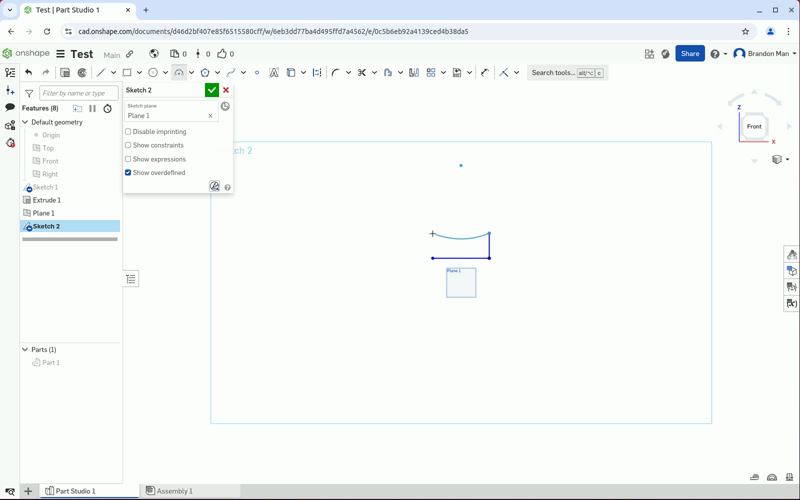
mouse_move(461, 204)
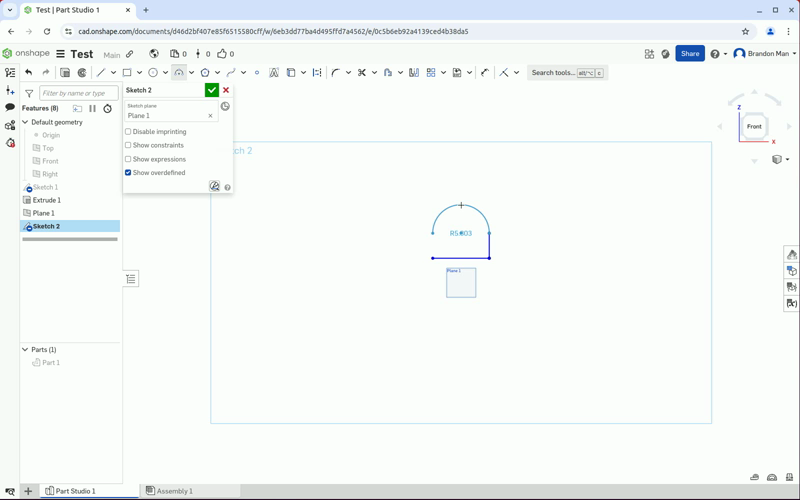
click(461, 204)
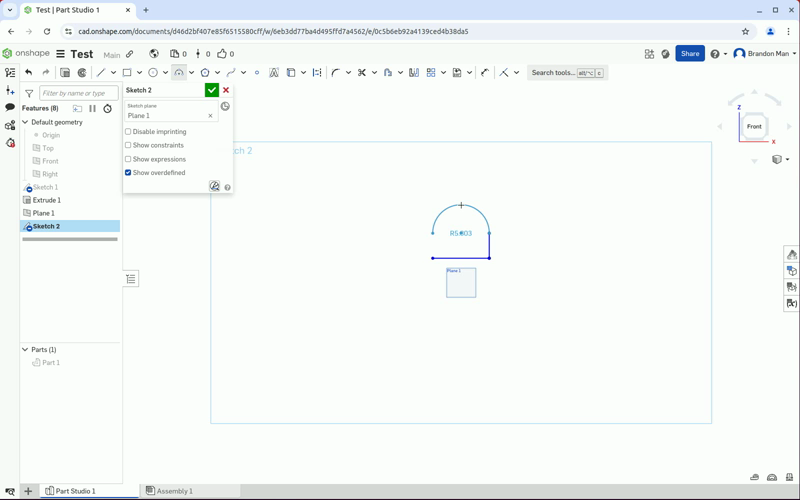
key_up(shift)
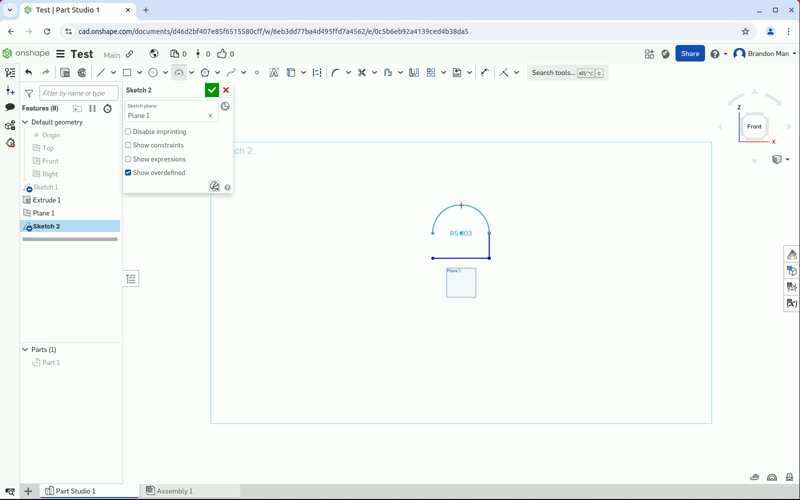
key(esc)
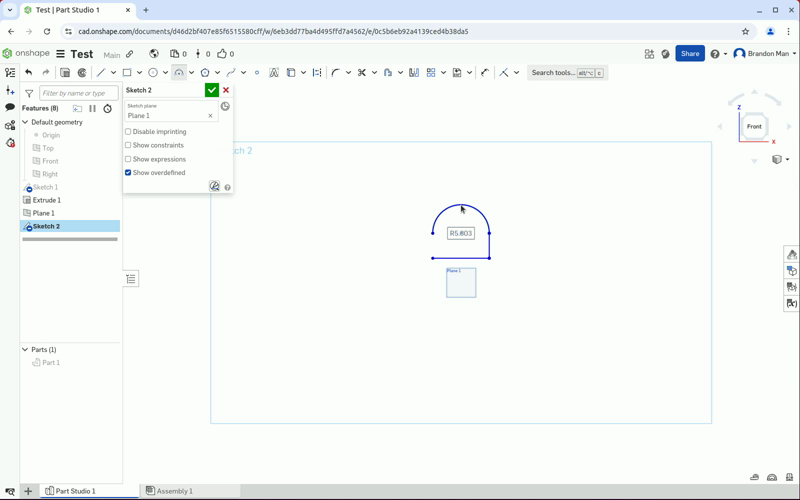
key(l)
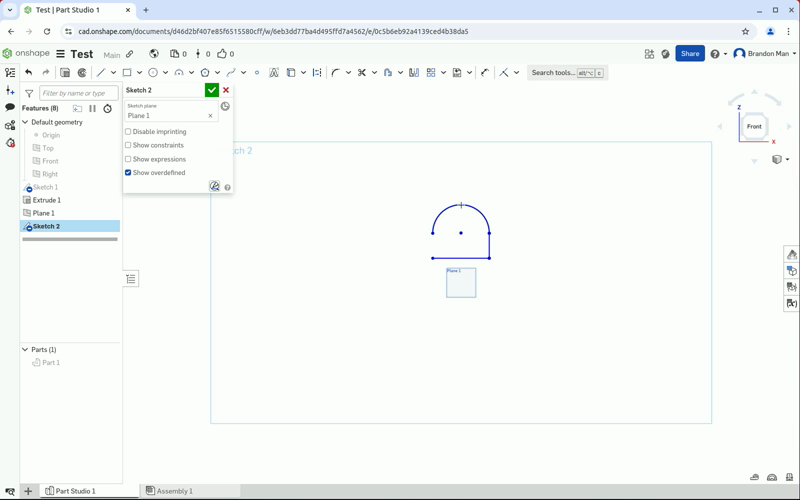
mouse_move(432, 233)
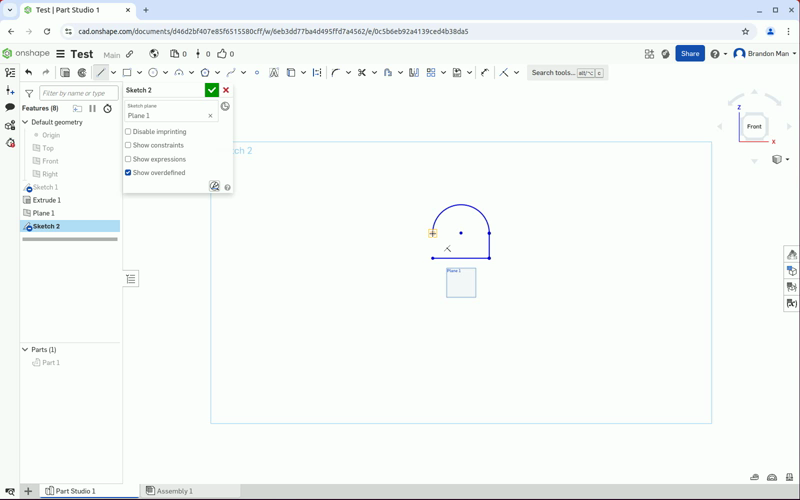
click(432, 233)
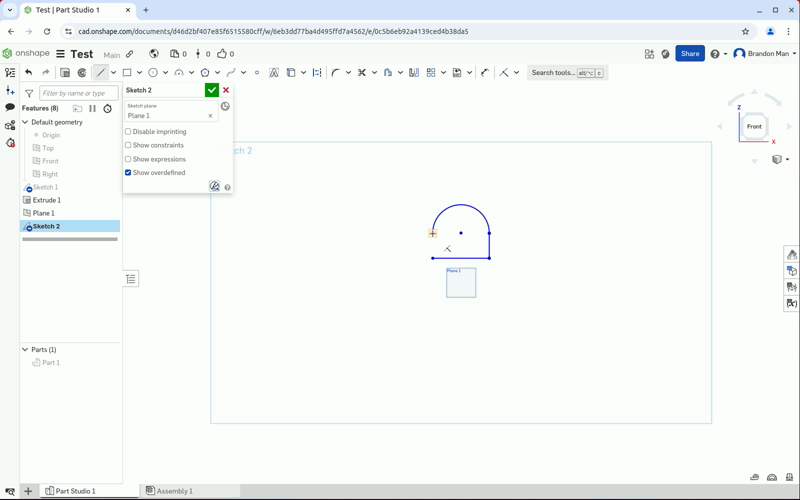
mouse_move(462, 233)
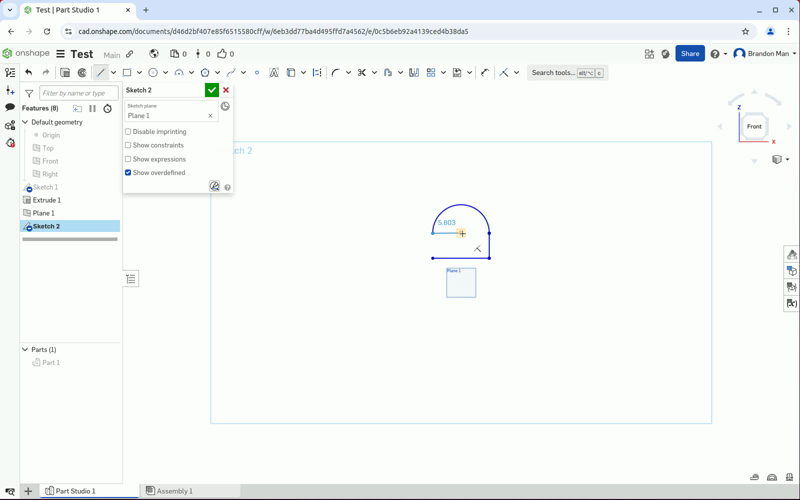
key_down(shift)
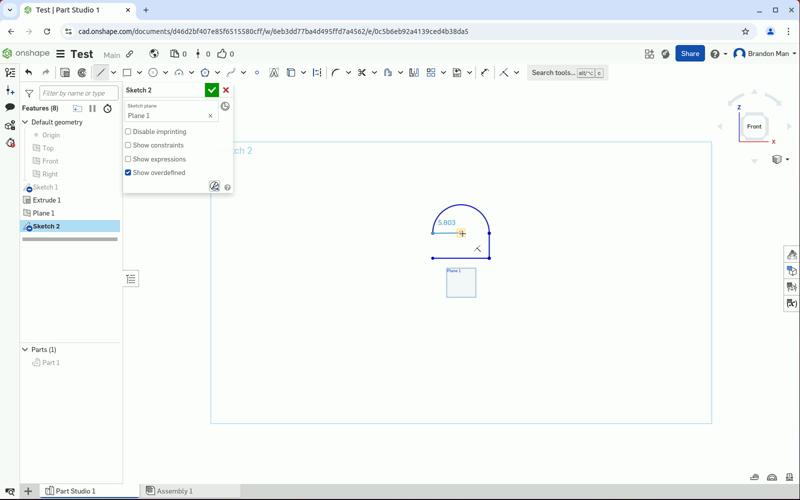
mouse_move(432, 258)
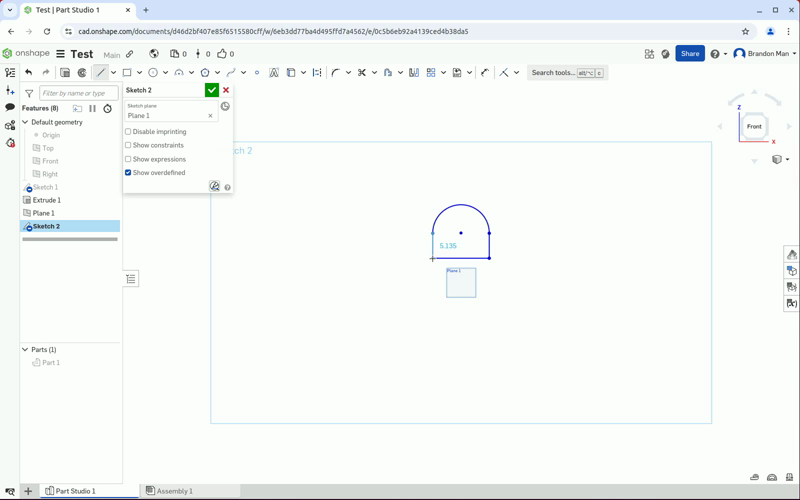
key_up(shift)
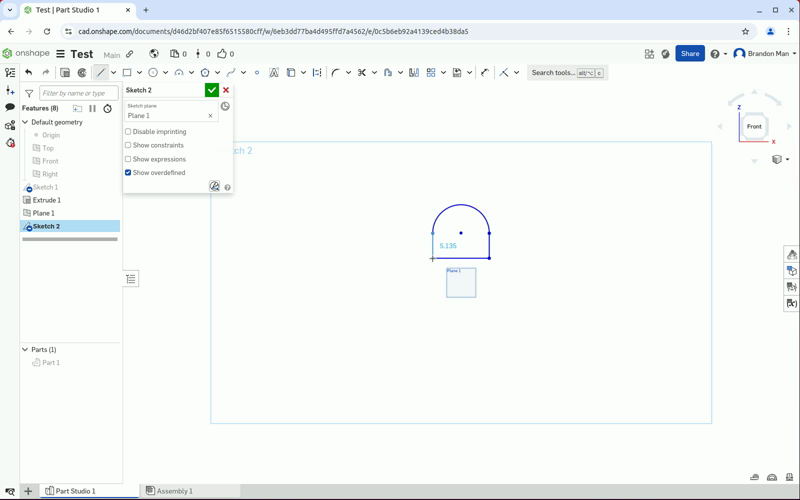
click(432, 258)
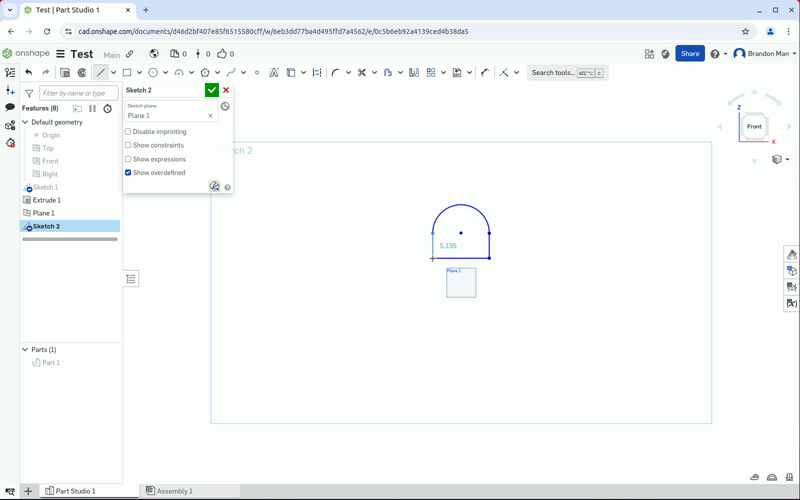
key(esc)
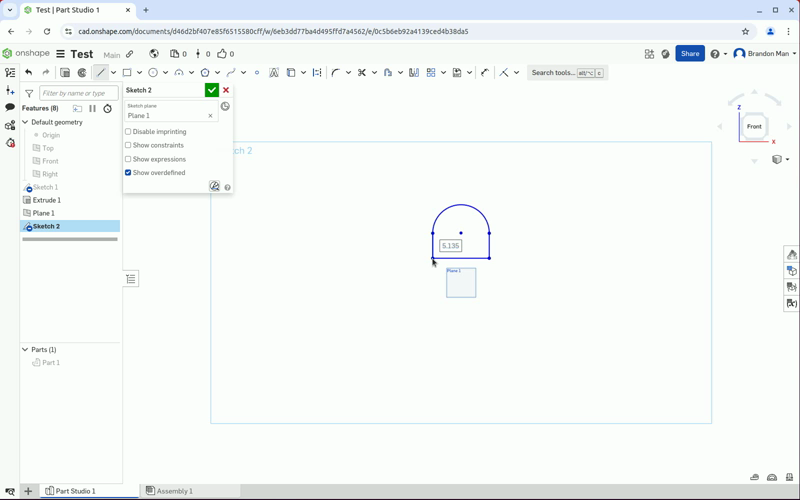
key(c)
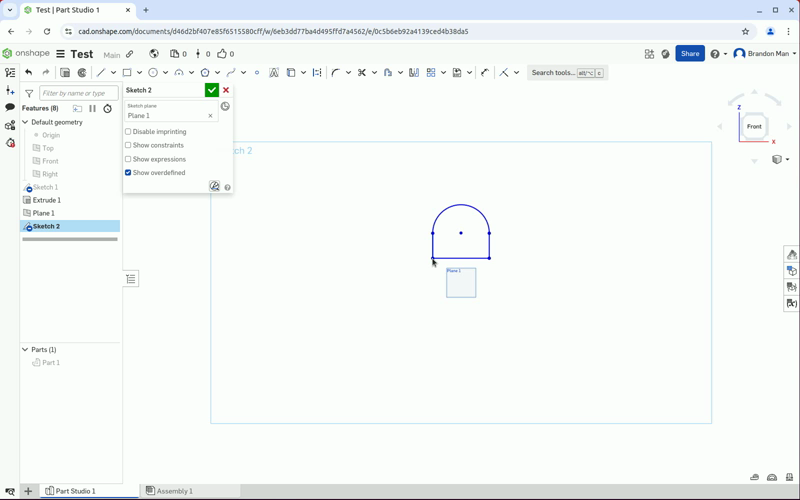
key_down(shift)
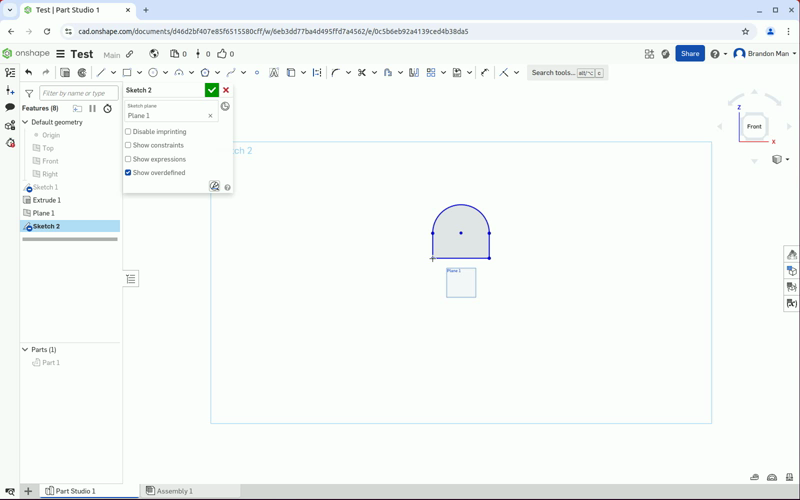
mouse_move(461, 233)
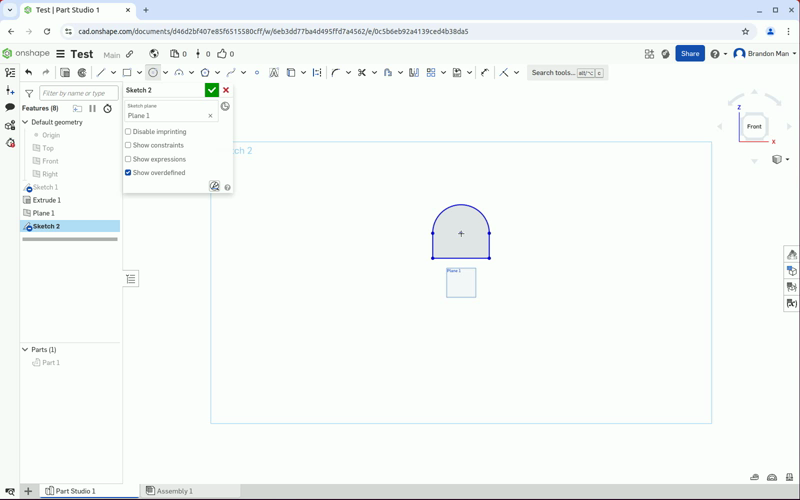
click(461, 233)
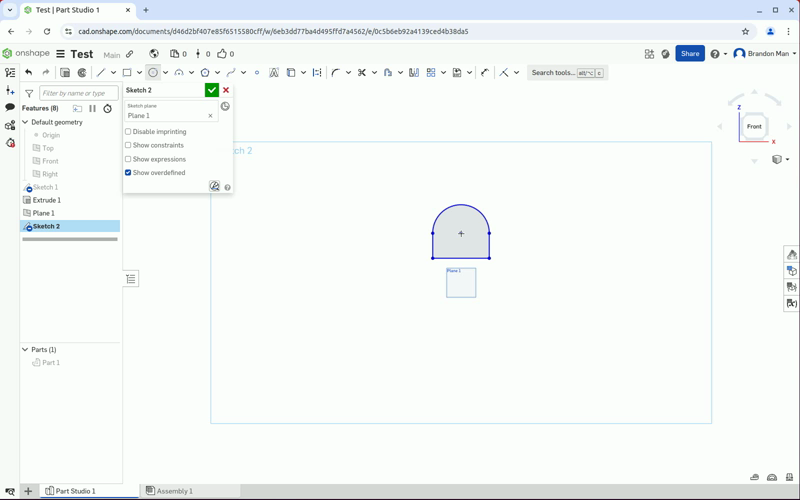
key_up(shift)
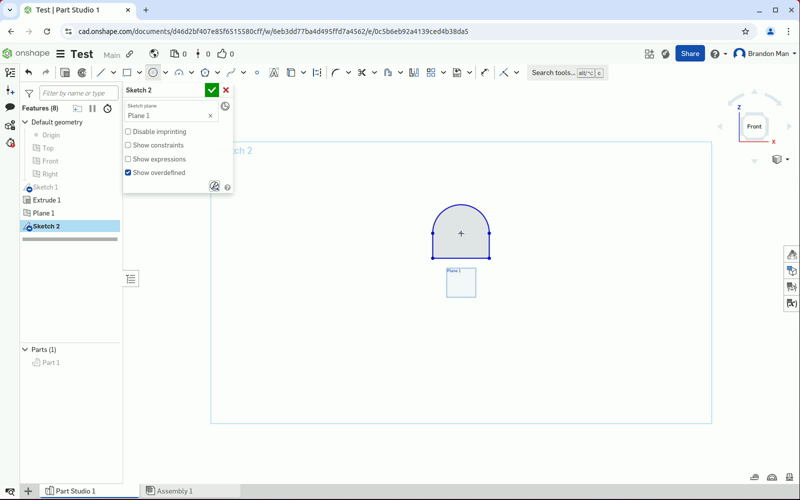
mouse_move(477, 233)
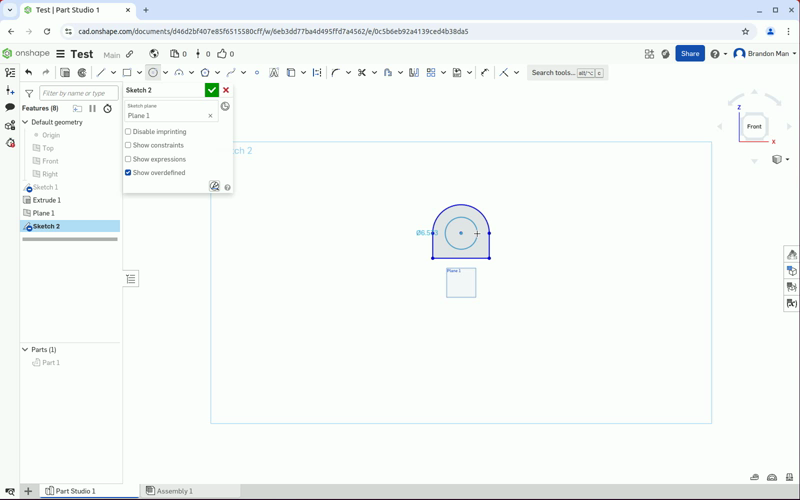
click(477, 233)
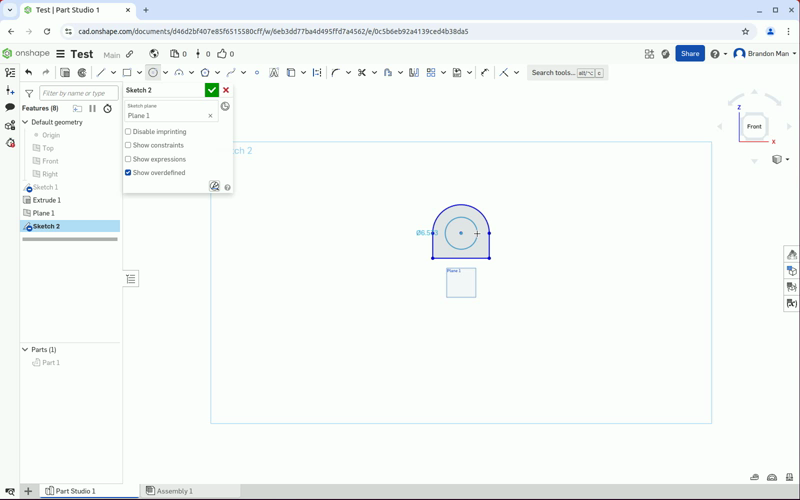
key(esc)
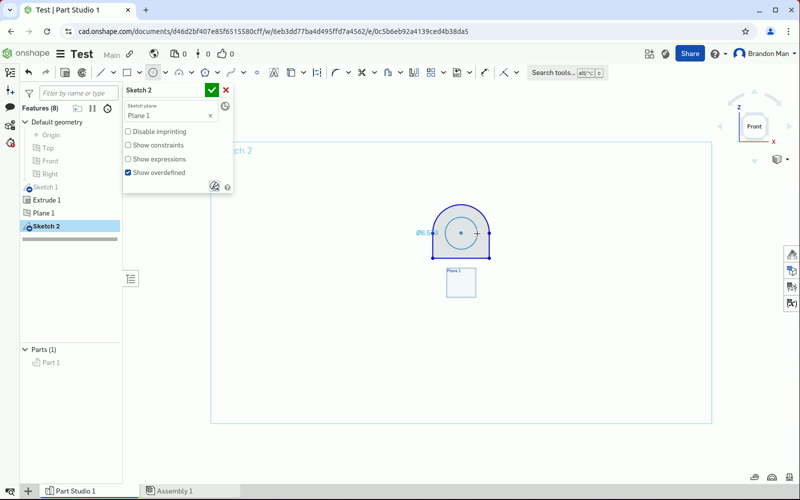
mouse_move(476, 220)
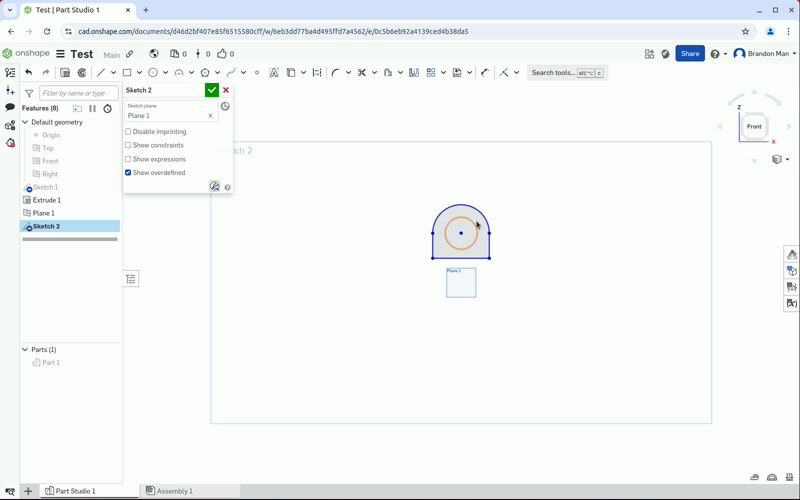
click(476, 220)
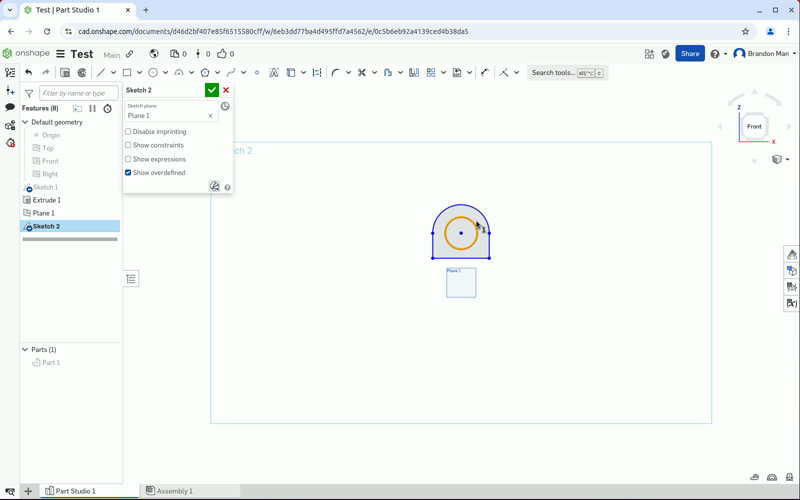
mouse_move(73, 352)
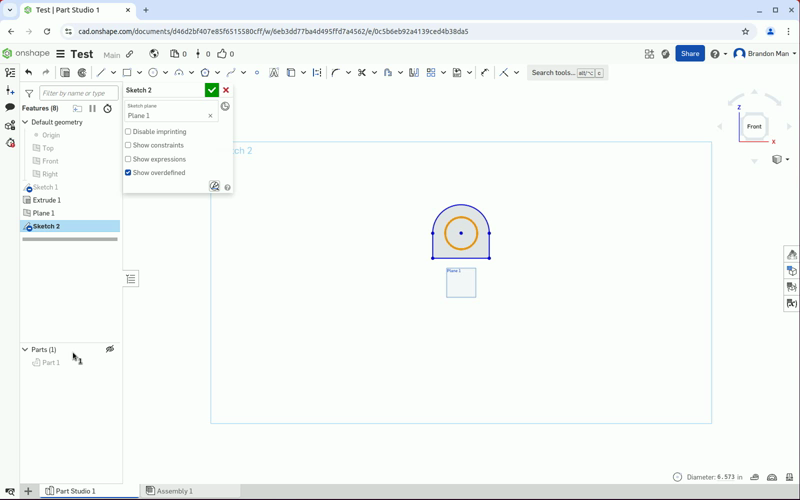
key(shift+y)
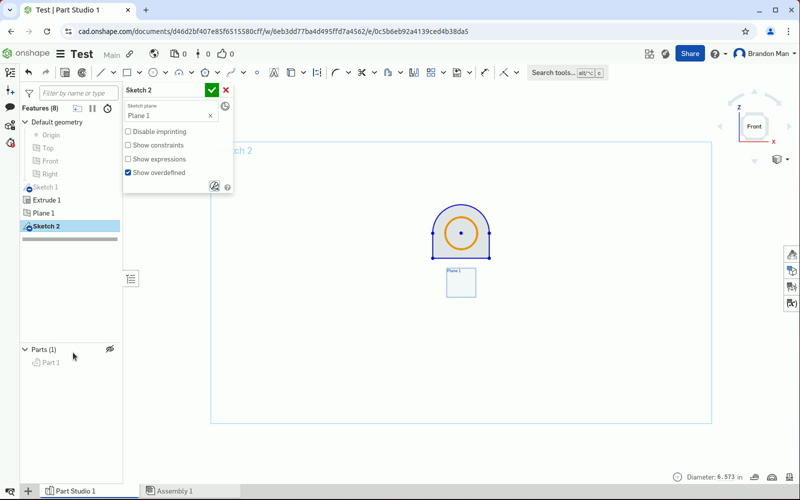
key(shift+e)
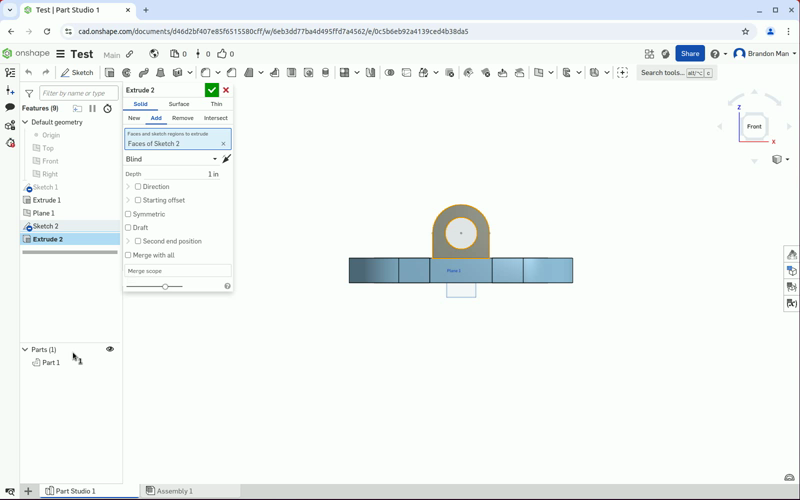
mouse_move(143, 106)
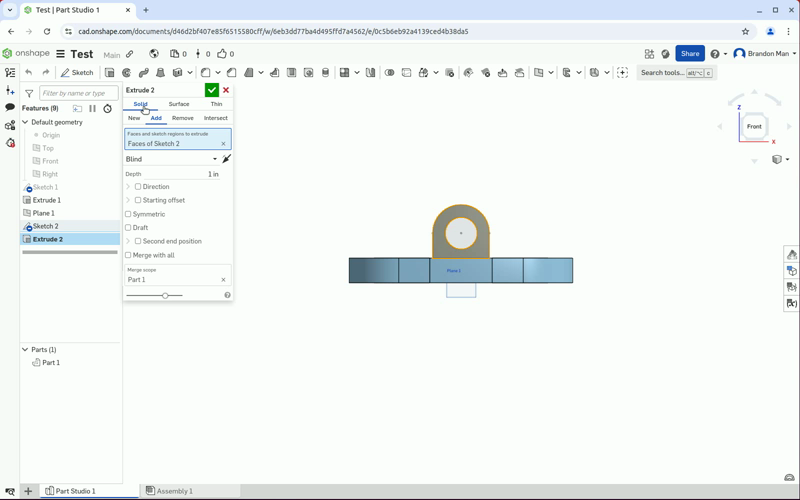
click(143, 106)
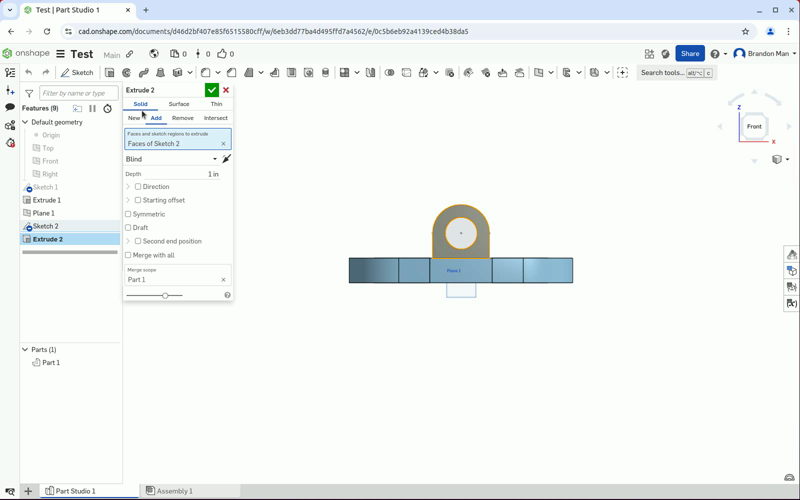
mouse_move(137, 120)
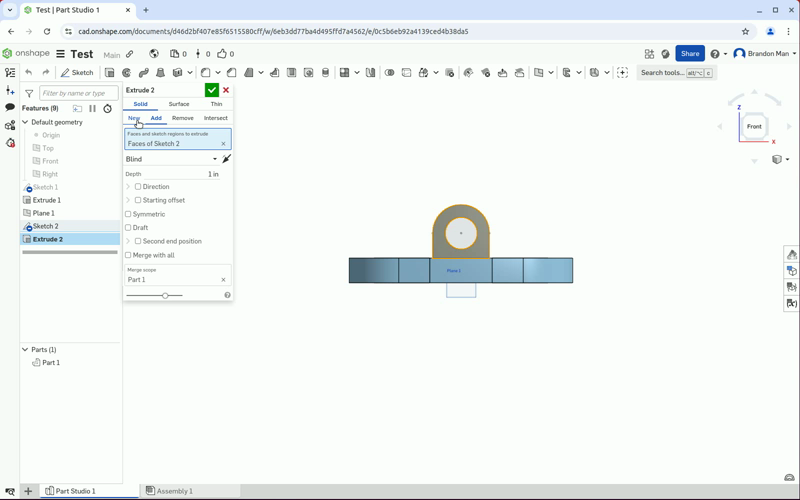
click(137, 120)
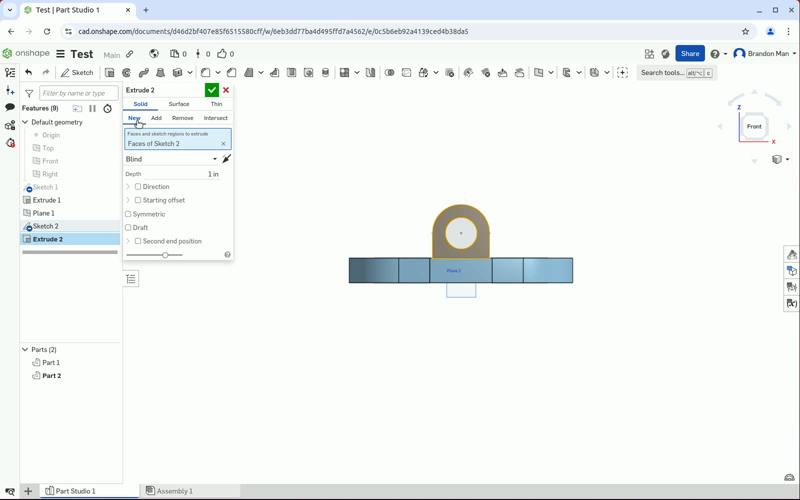
key(tab, 4)
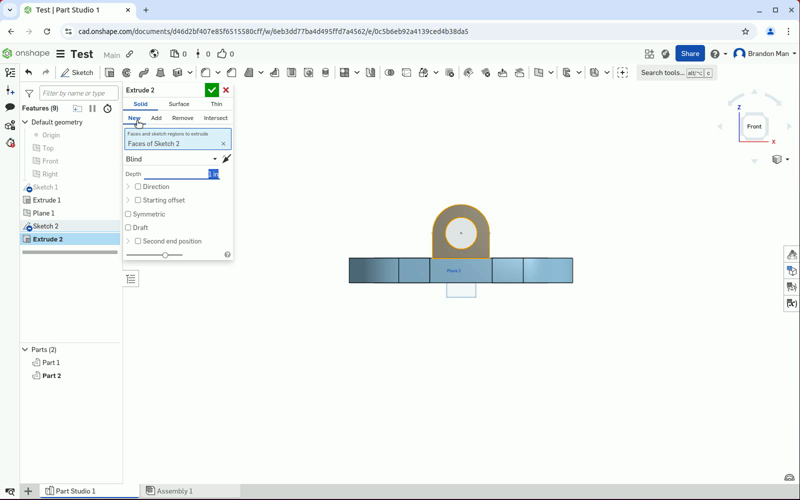
text(-5.055)
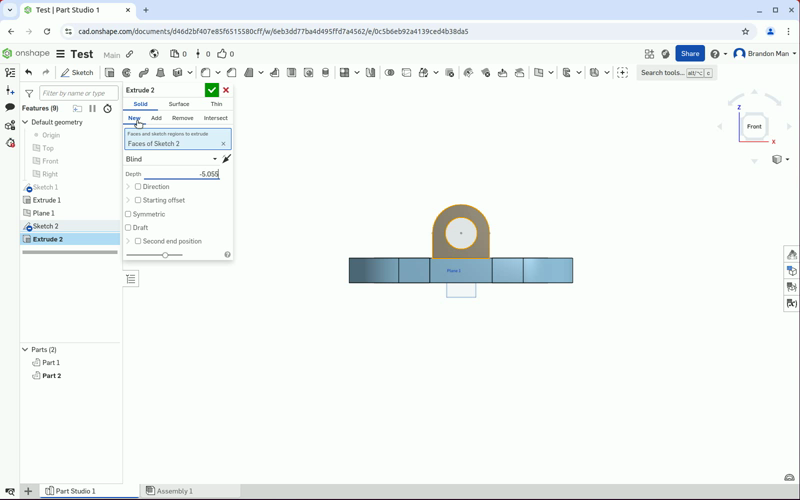
key(enter)
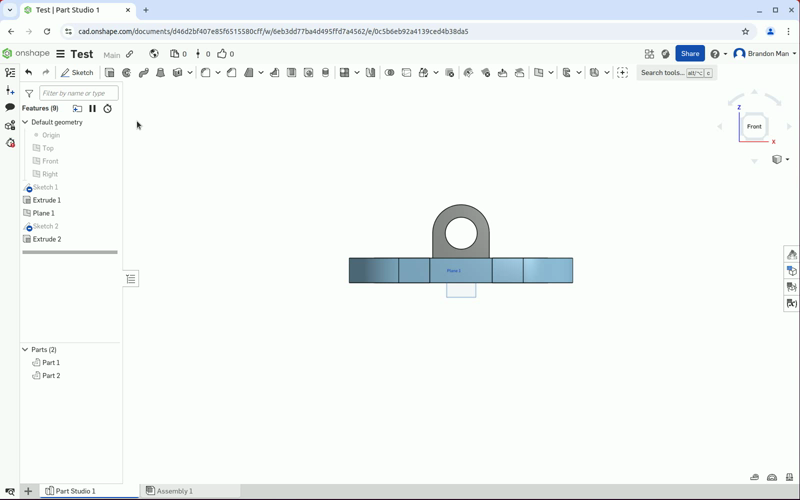
key(shift+h)
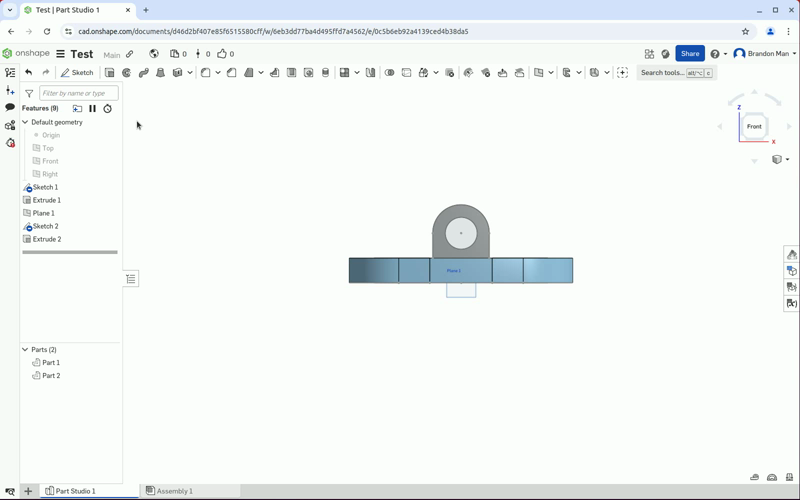
key(shift+h)
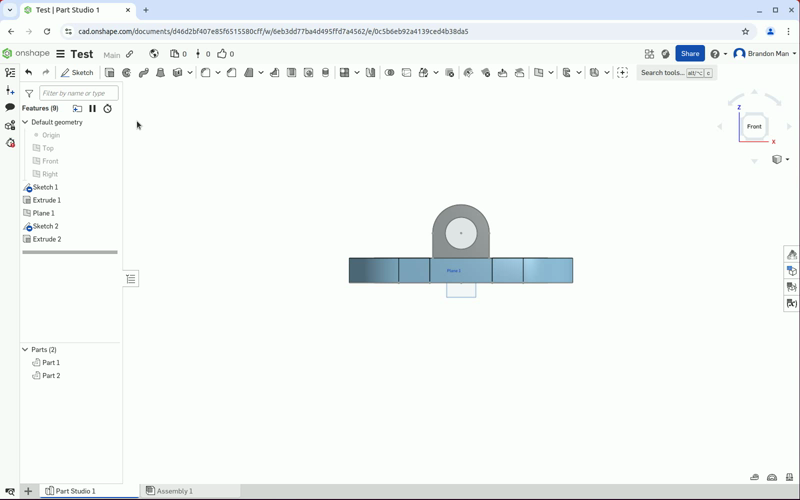
key(shift+7)
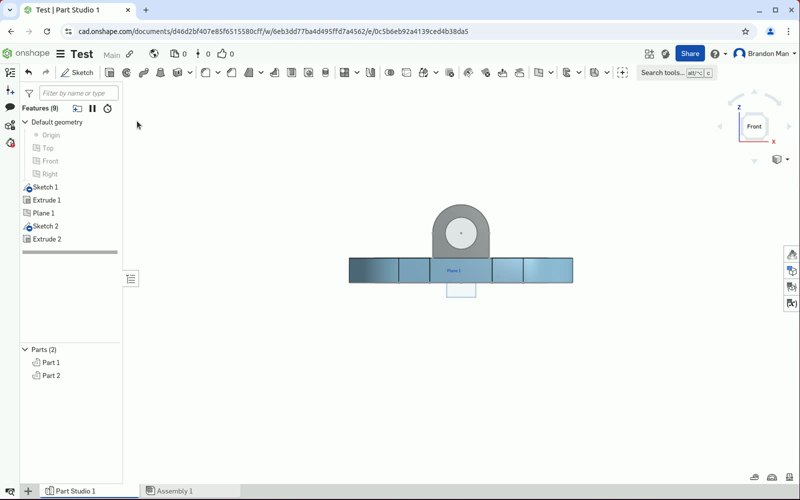
key(left, 2)
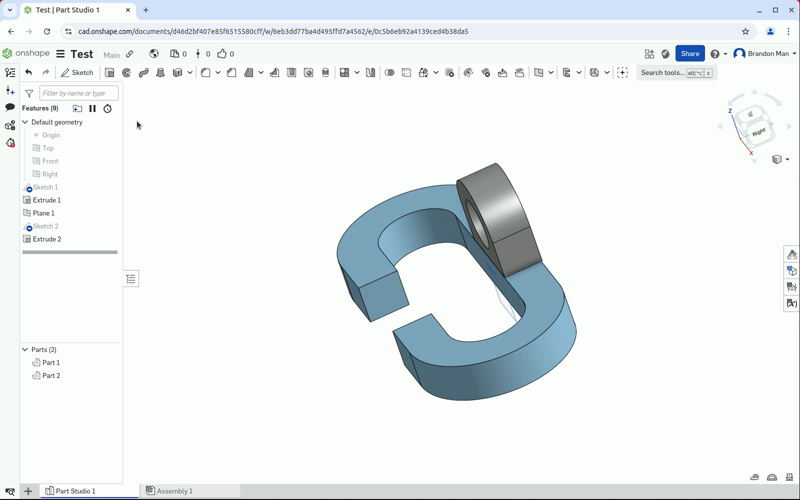
key(down, 2)
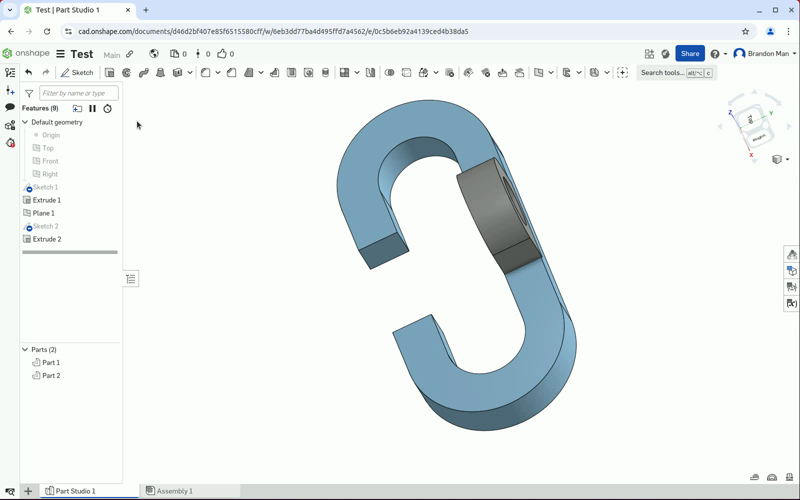
key(up, 2)
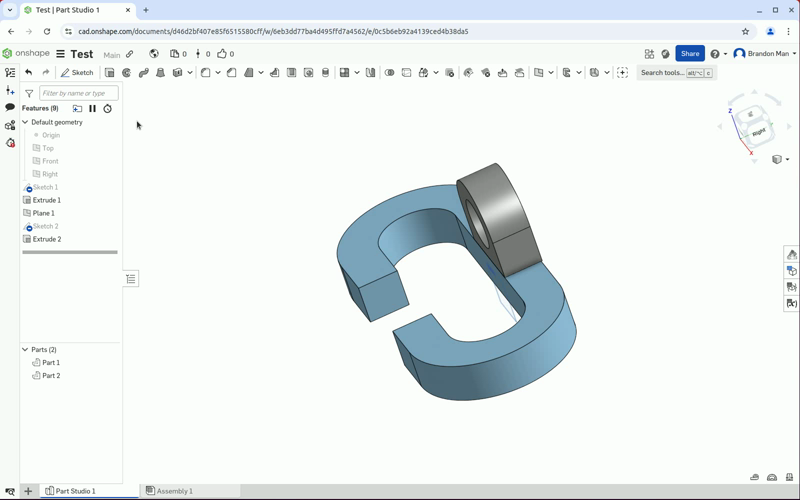
key(right, 2)
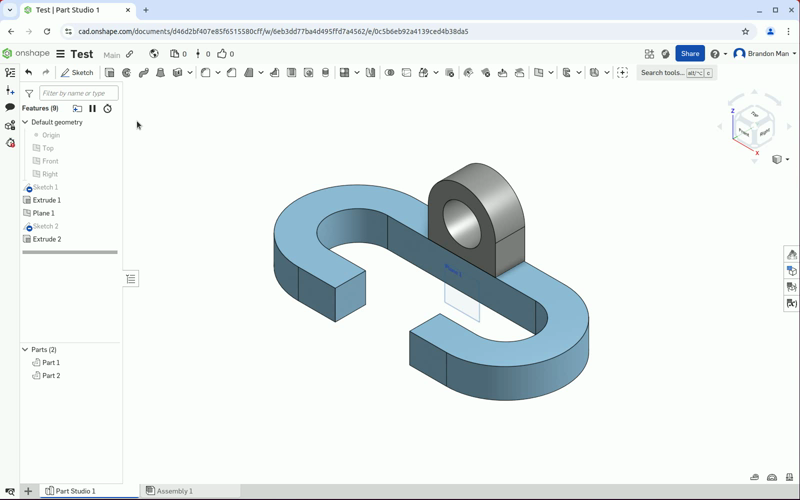
mouse_move(73, 189)
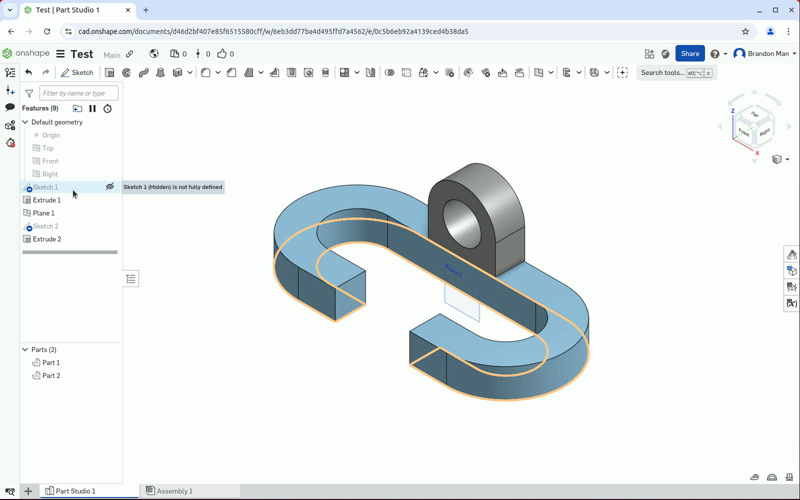
click(73, 189)